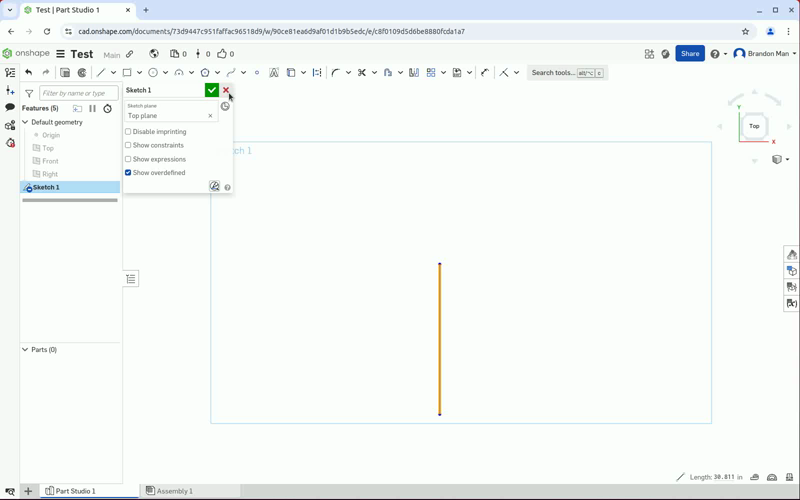
key(shift+h)
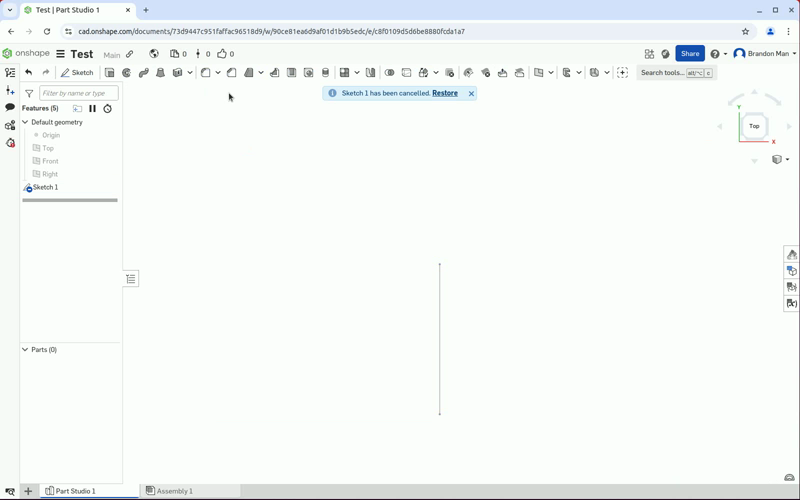
key(shift+s)
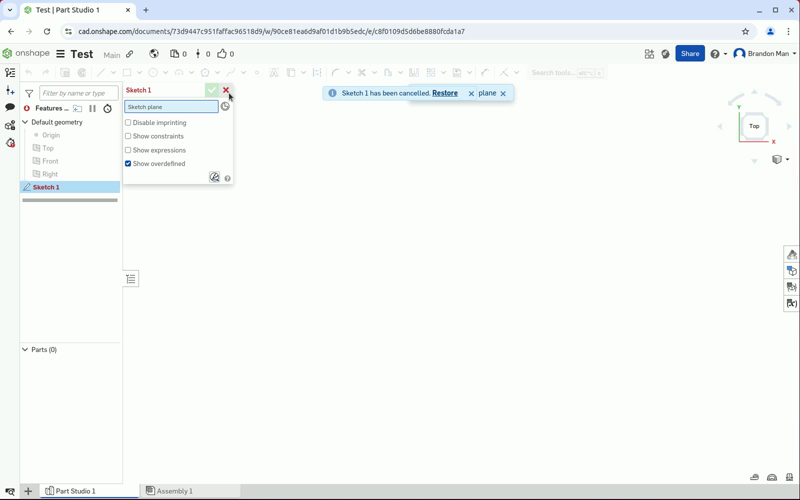
mouse_move(73, 150)
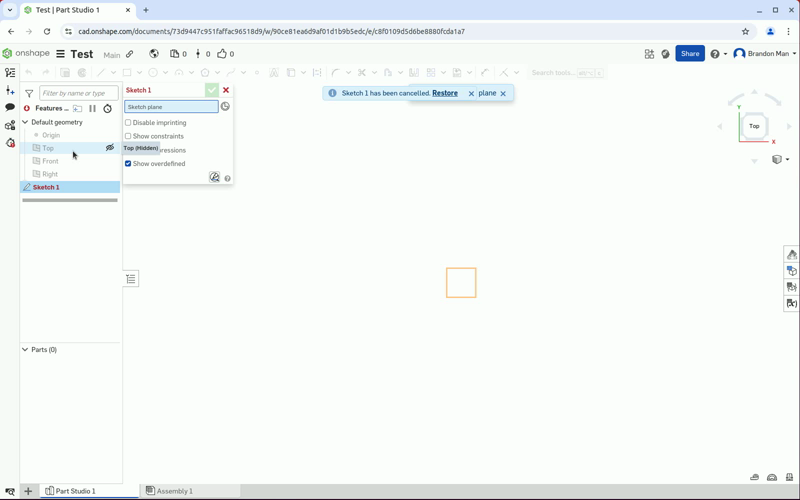
click(73, 150)
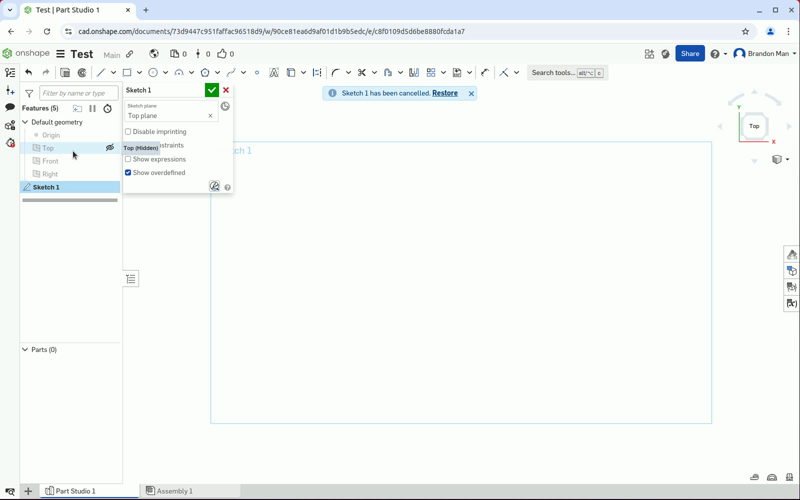
mouse_move(73, 352)
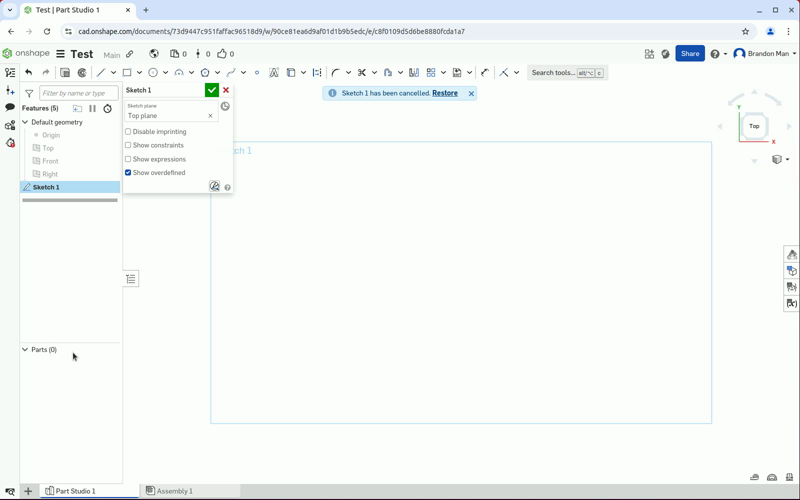
key(y)
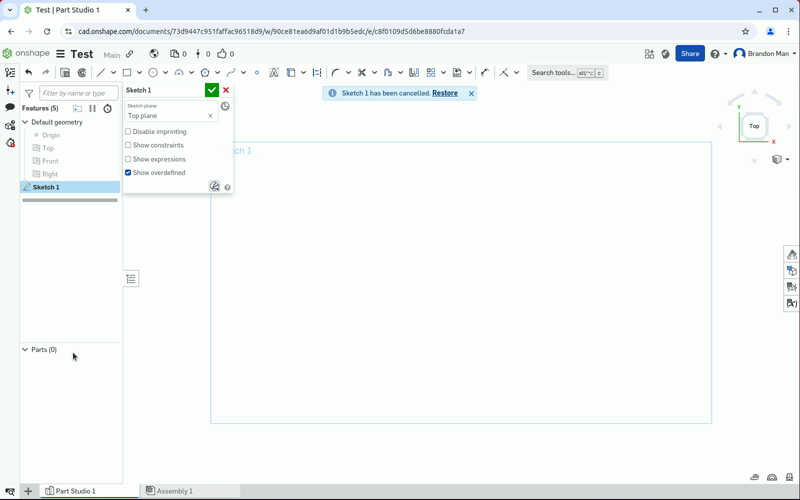
key(l)
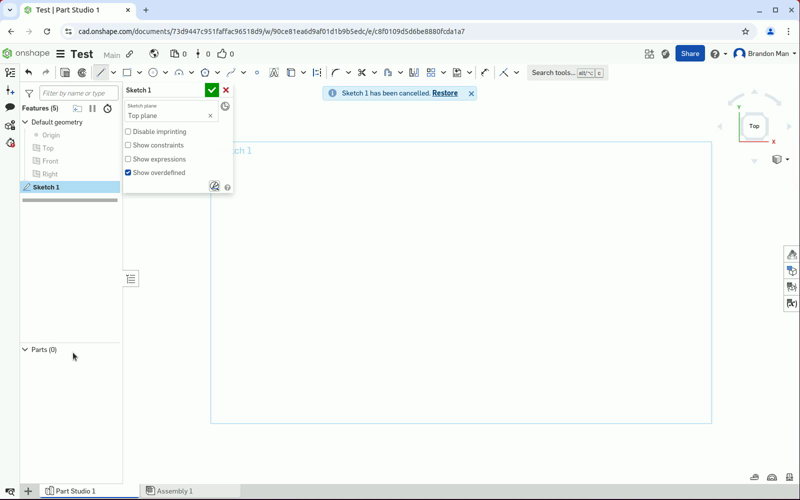
key_down(shift)
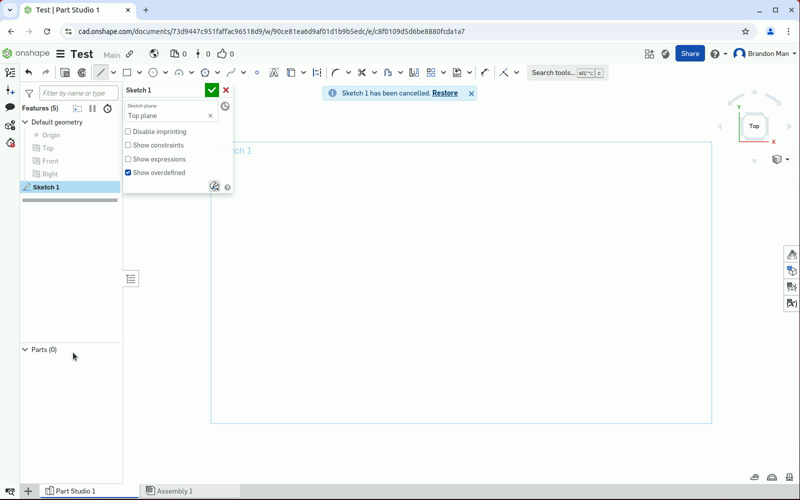
mouse_move(404, 282)
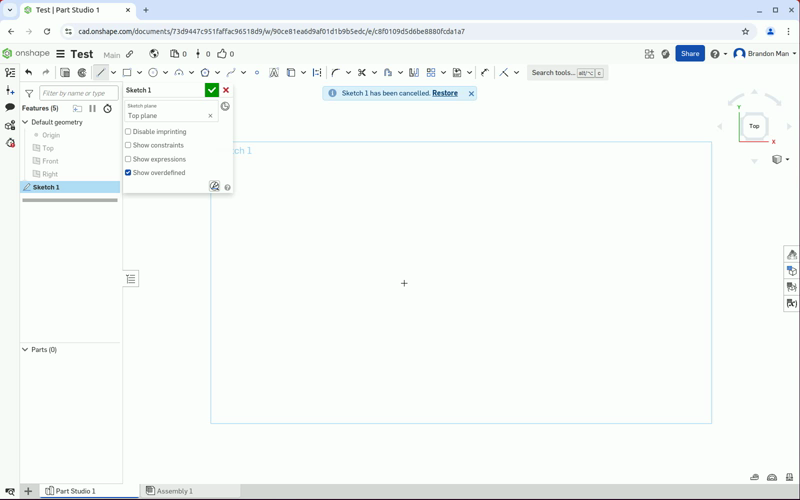
click(404, 282)
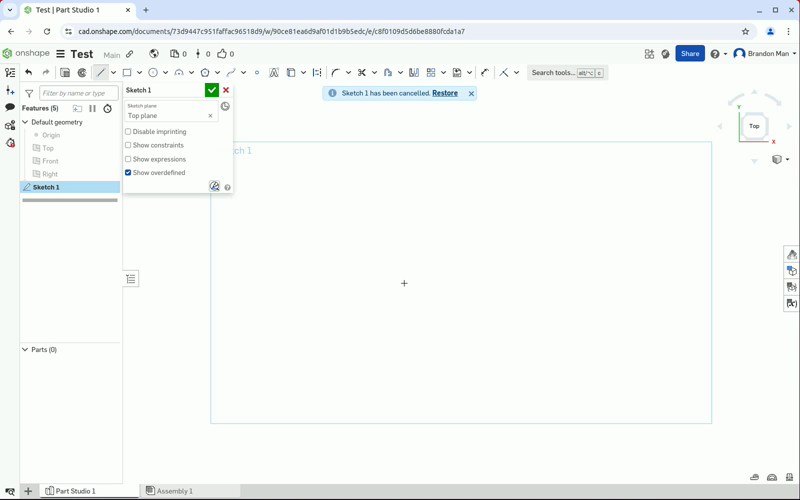
key_up(shift)
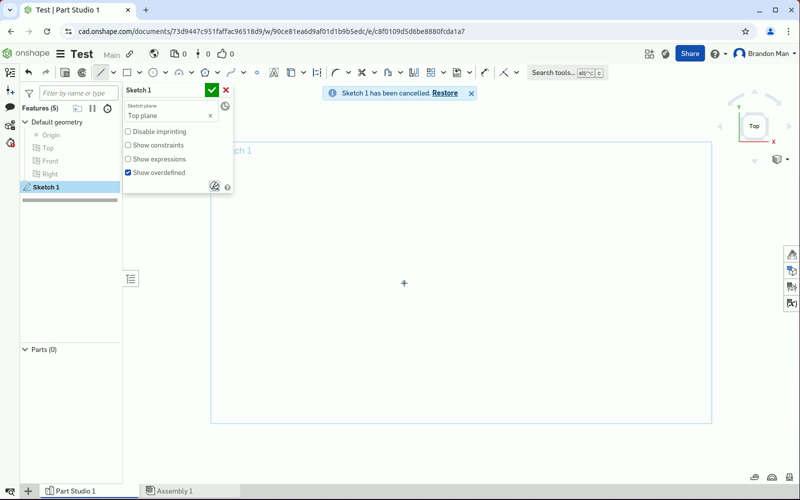
key_down(shift)
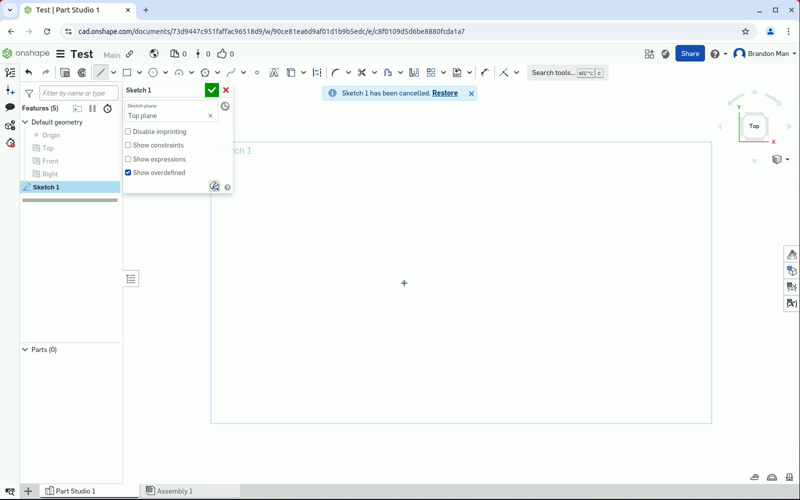
mouse_move(434, 282)
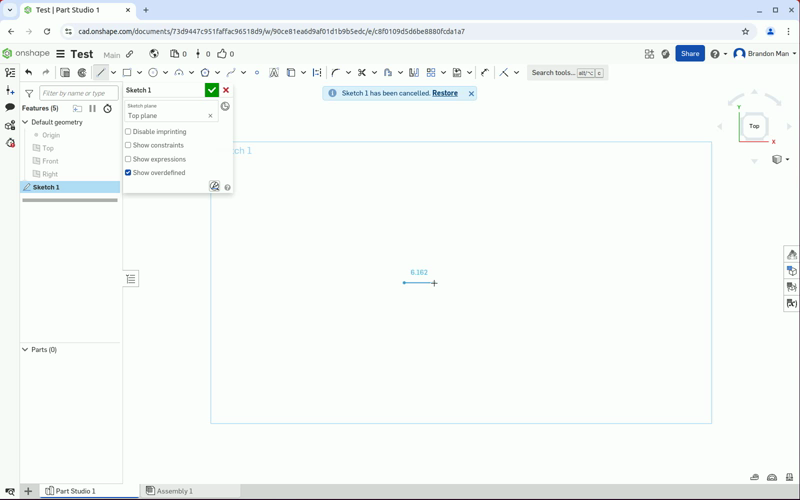
mouse_move(461, 282)
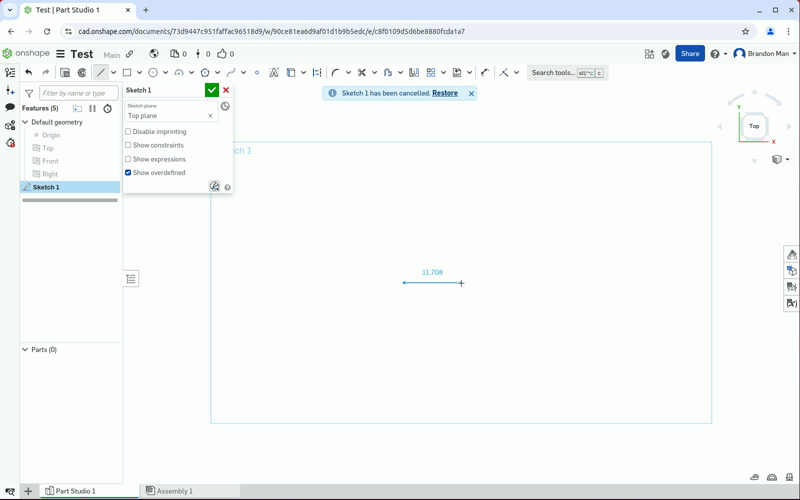
click(461, 282)
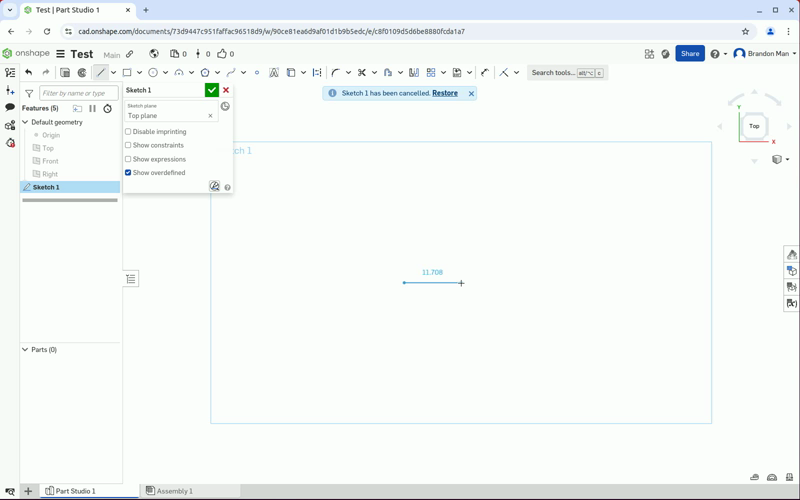
key_up(shift)
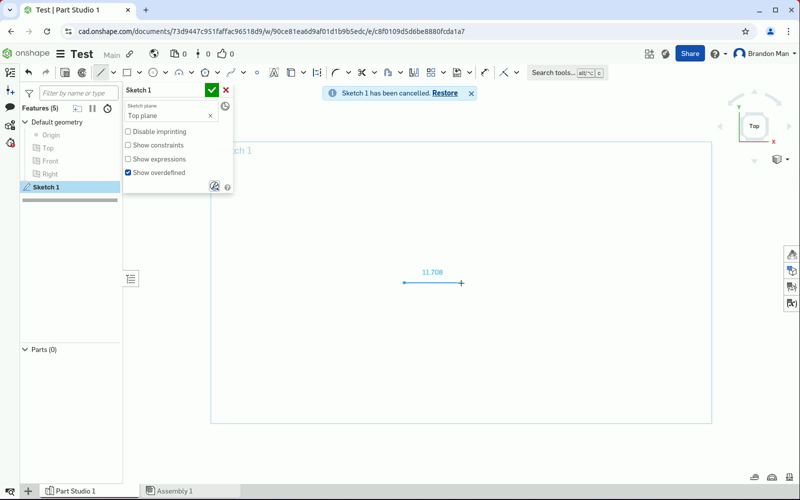
key_down(shift)
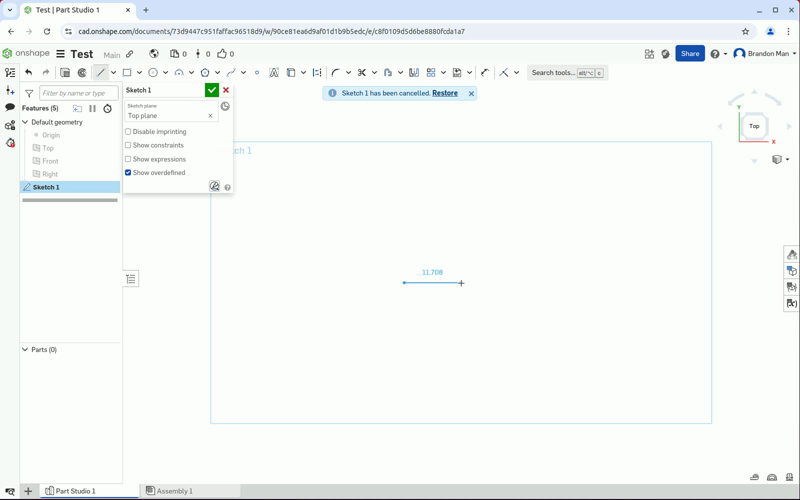
mouse_move(461, 170)
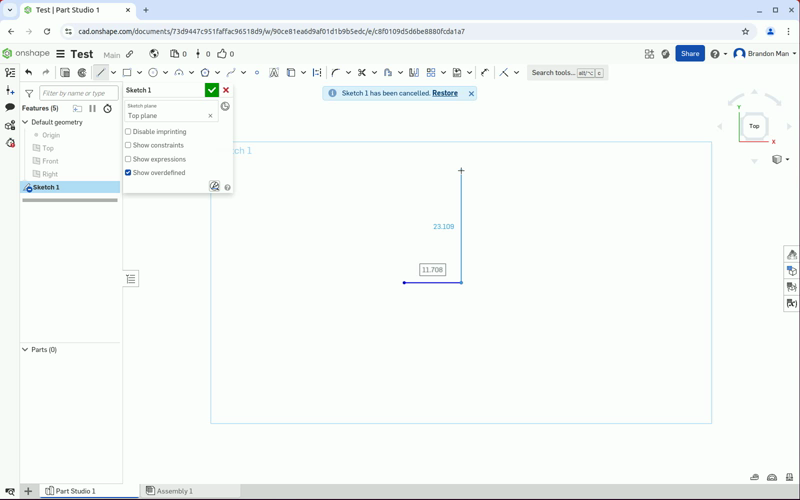
click(461, 170)
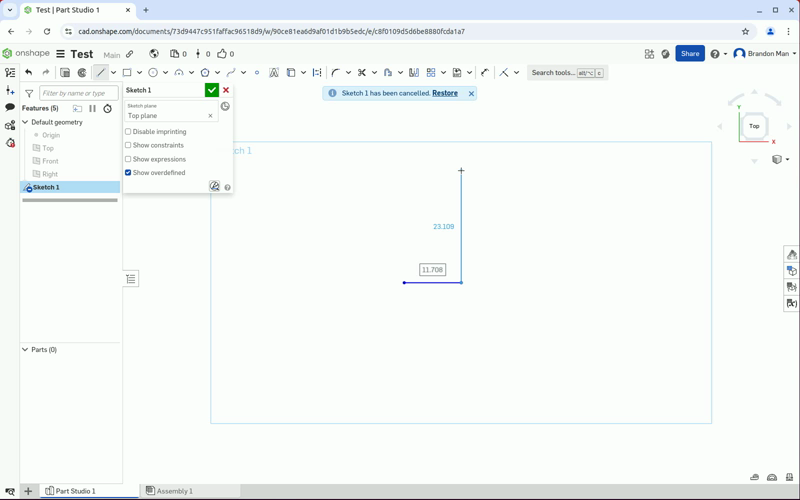
key_up(shift)
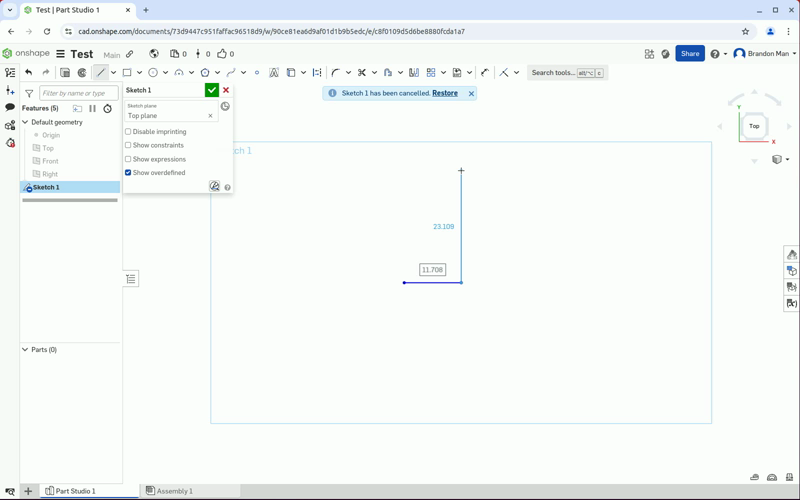
key_down(shift)
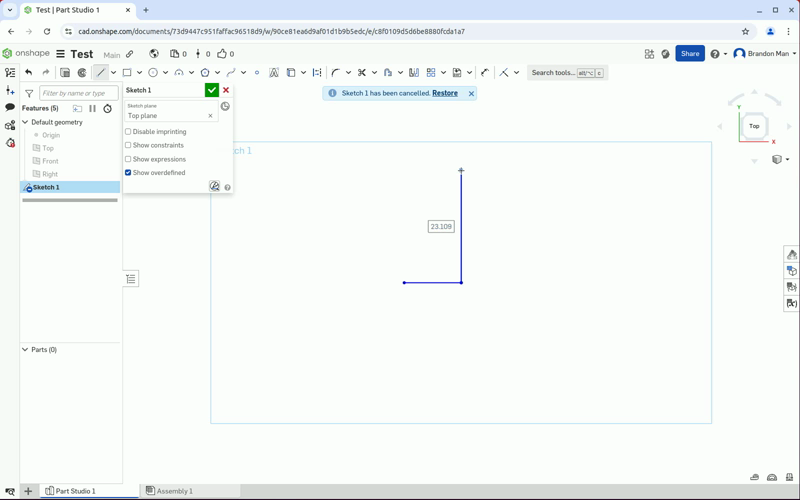
mouse_move(491, 170)
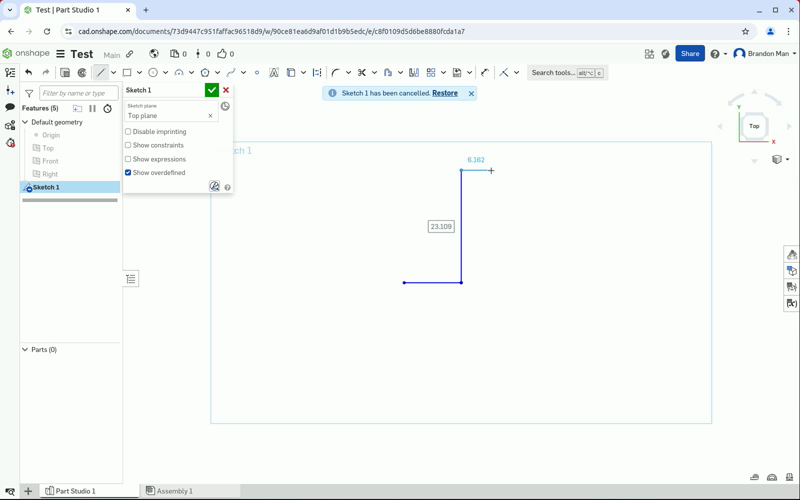
mouse_move(404, 170)
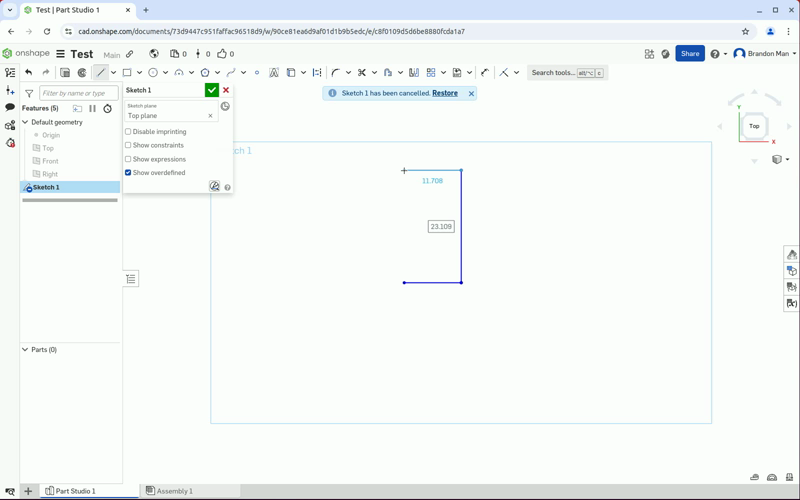
click(404, 170)
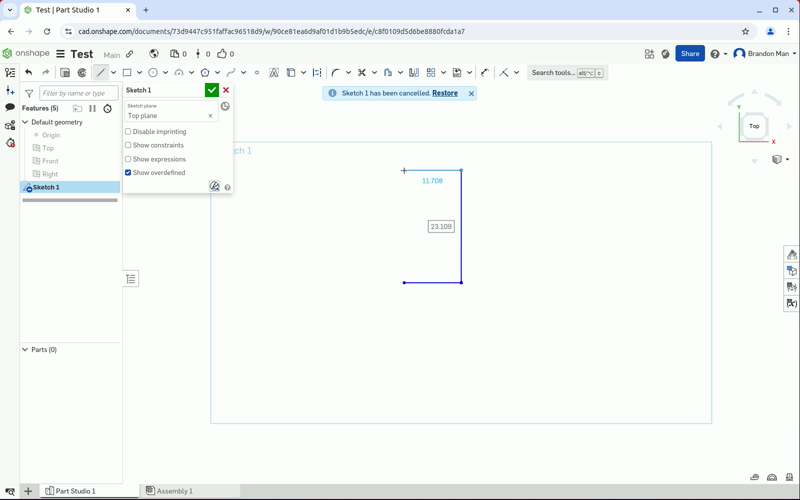
key_up(shift)
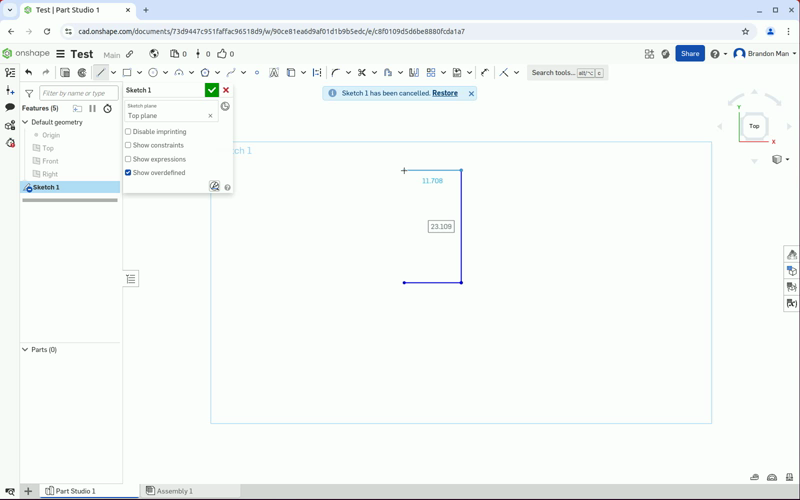
key_down(shift)
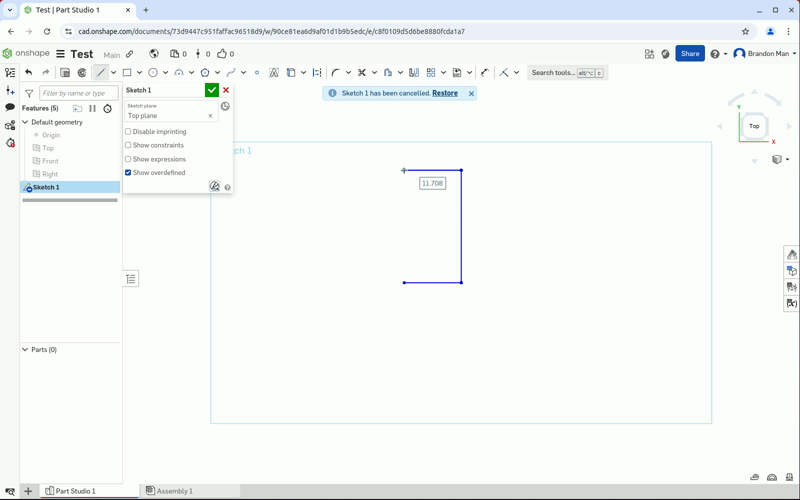
mouse_move(404, 282)
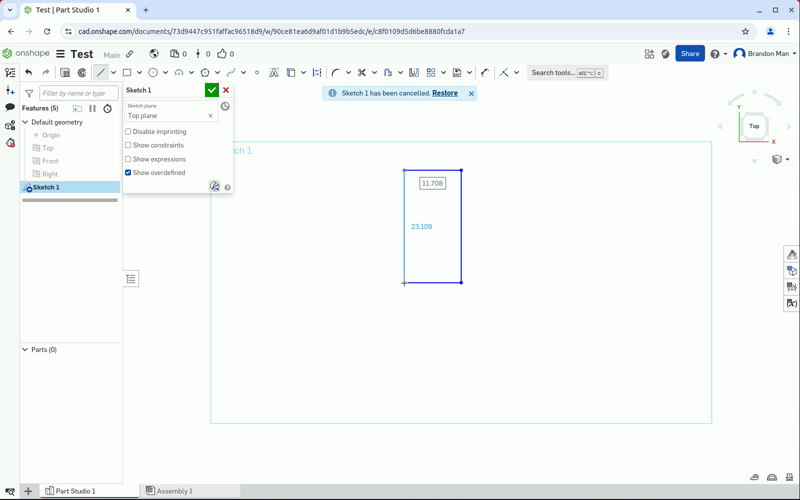
key_up(shift)
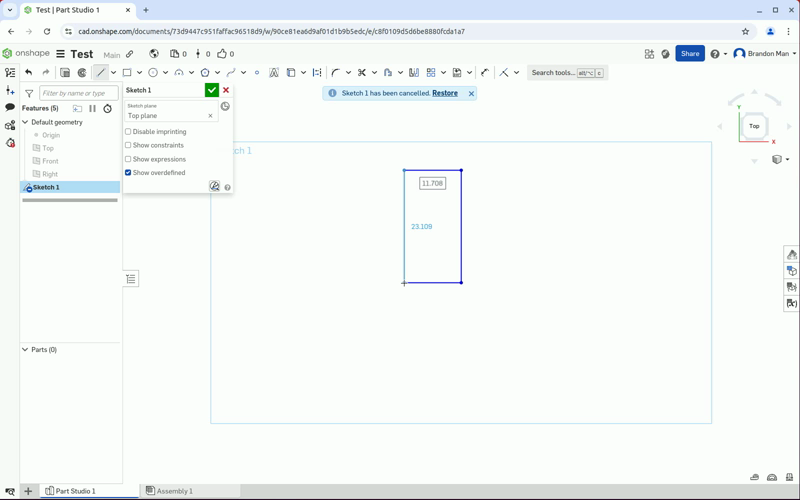
click(404, 282)
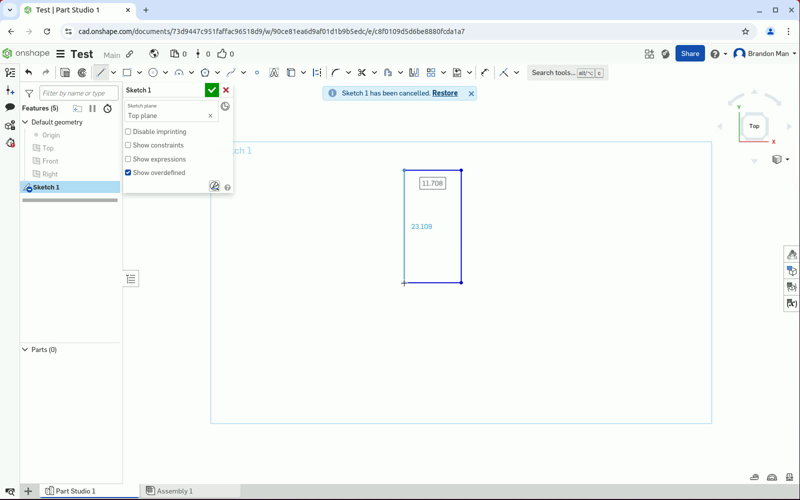
key(esc)
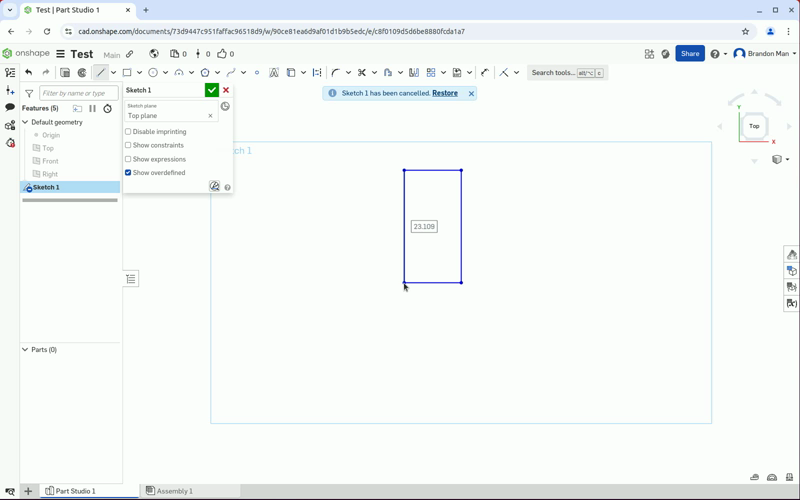
mouse_move(411, 260)
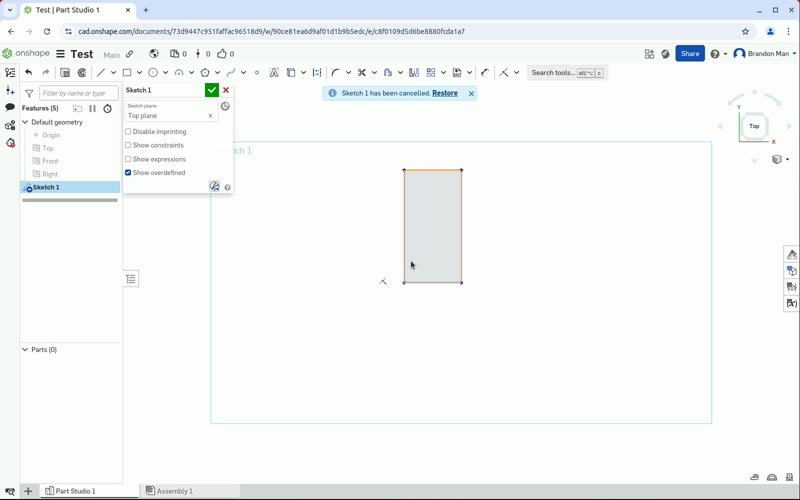
click(411, 260)
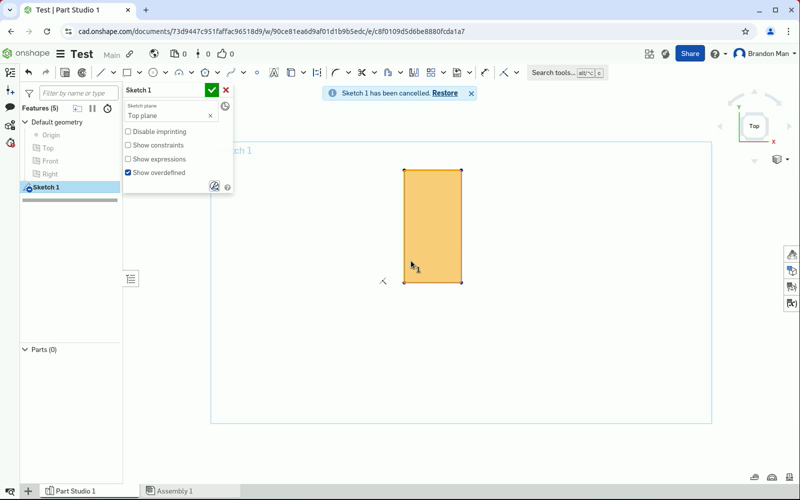
mouse_move(73, 352)
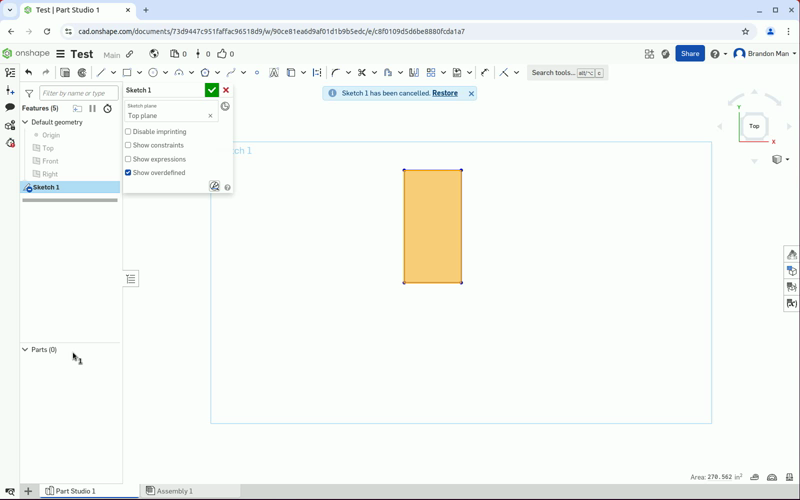
key(shift+y)
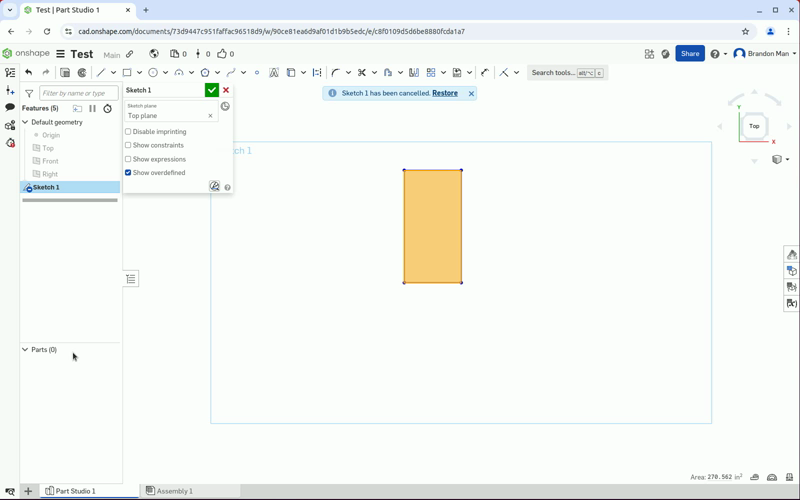
key(shift+e)
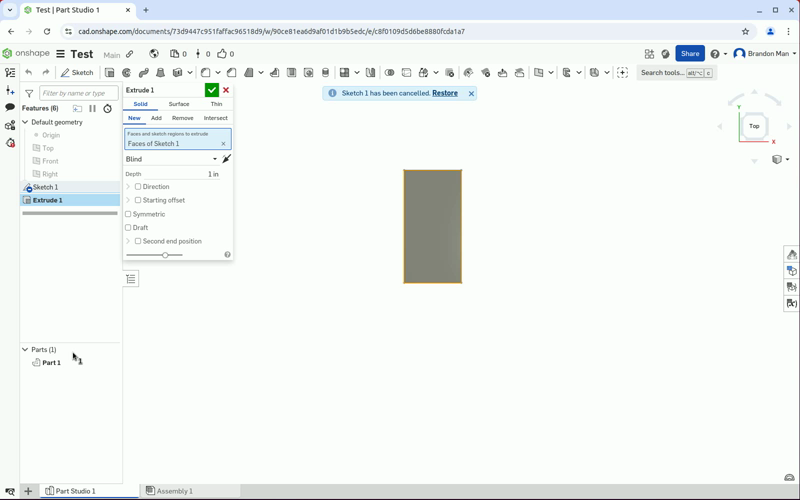
mouse_move(143, 106)
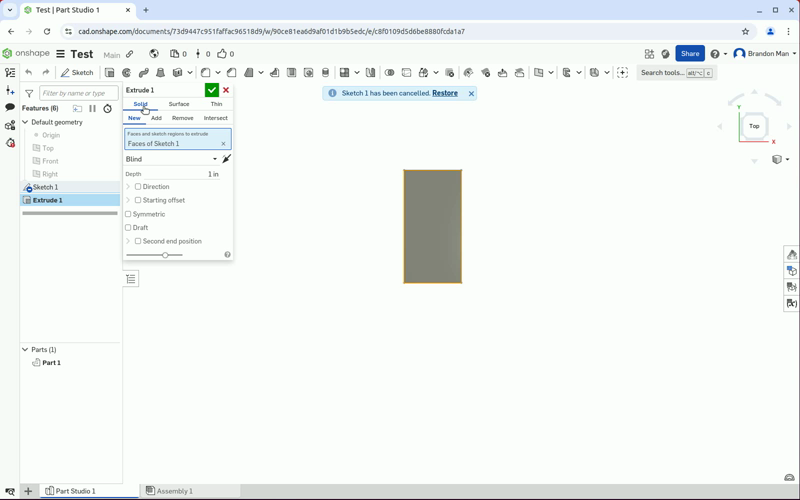
click(143, 106)
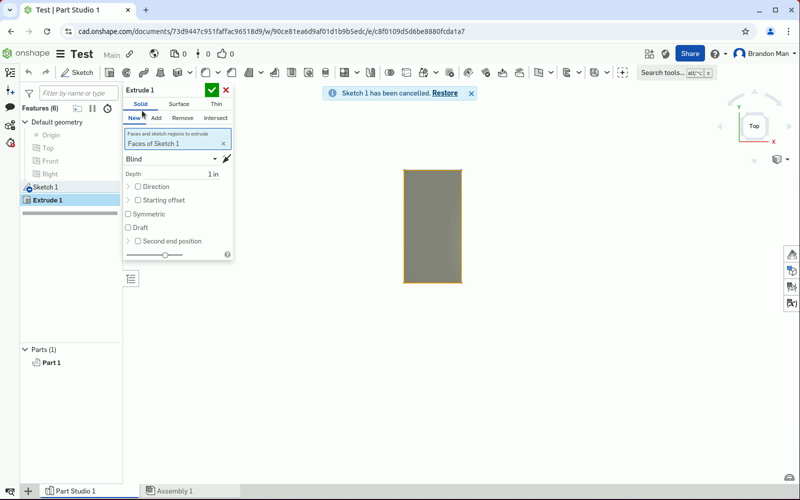
mouse_move(137, 120)
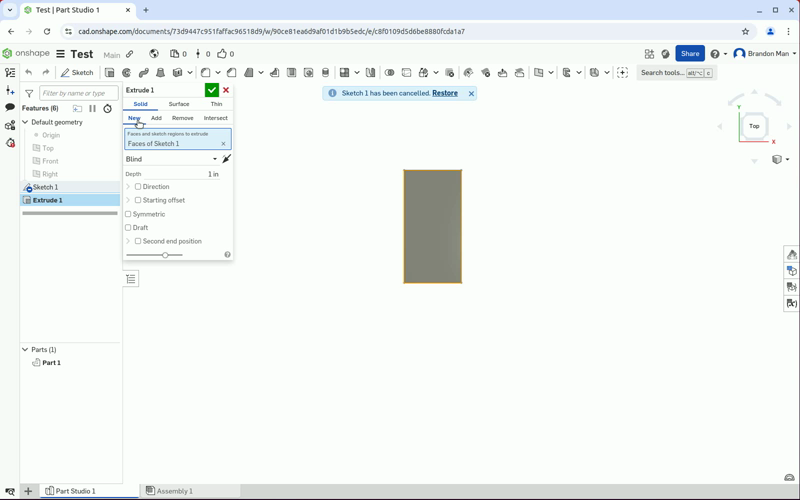
click(137, 120)
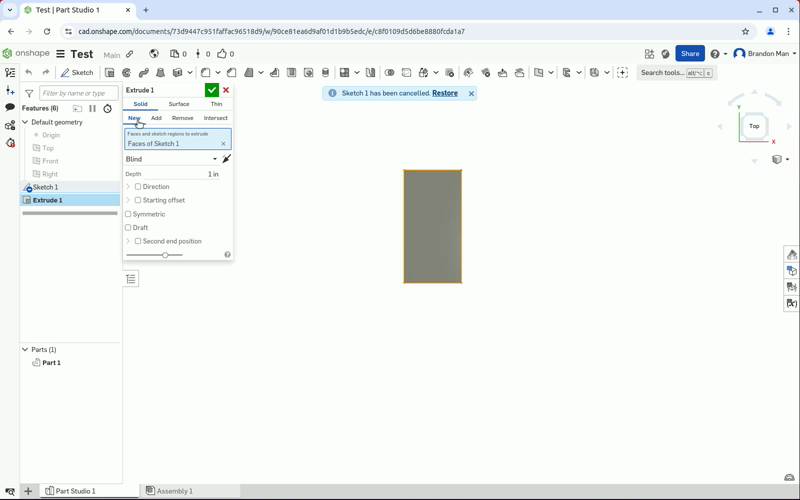
key(tab, 4)
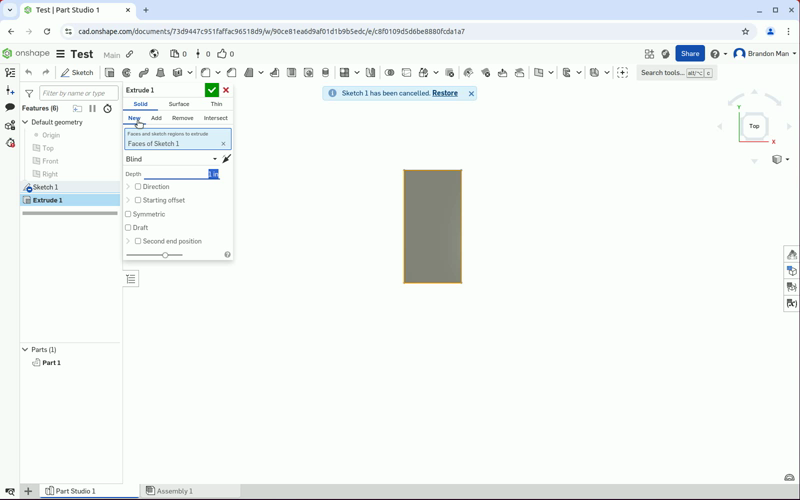
text(5.777)
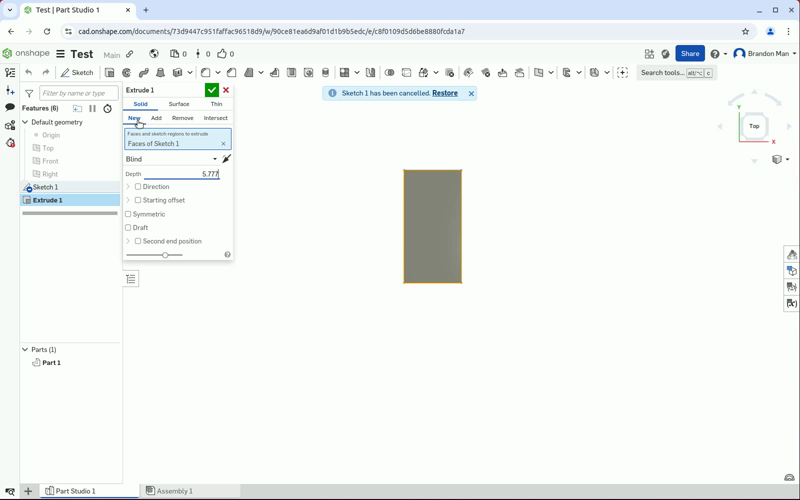
key(enter)
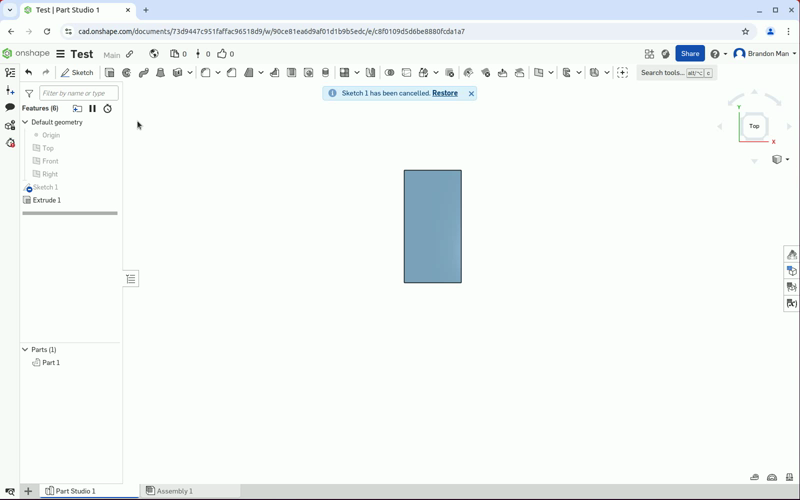
key(shift+h)
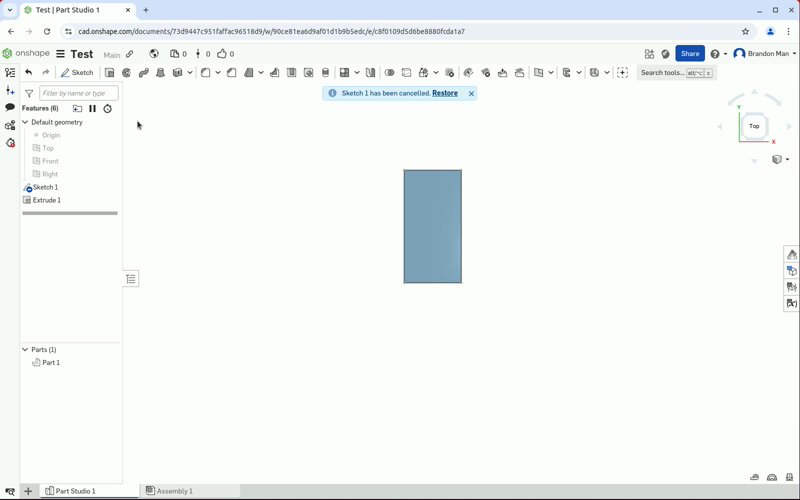
key(shift+h)
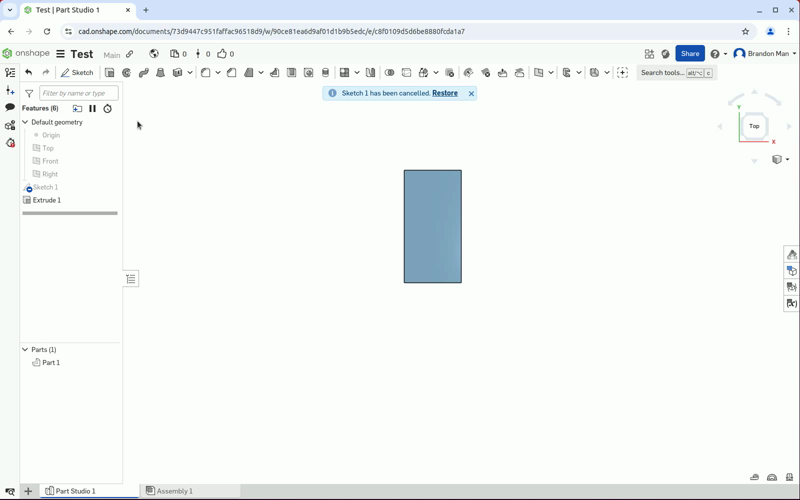
mouse_move(73, 189)
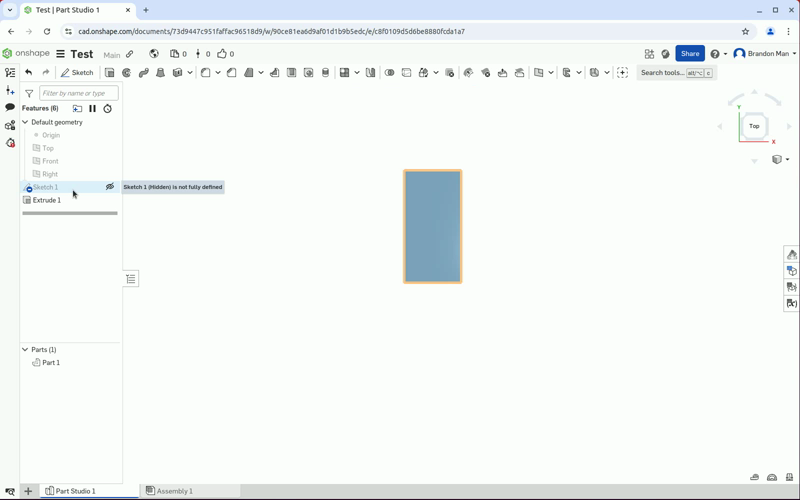
click(73, 189)
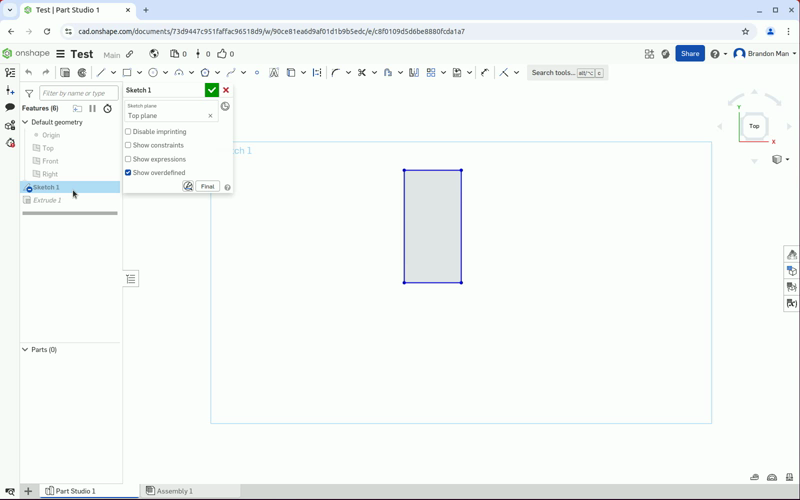
mouse_move(229, 92)
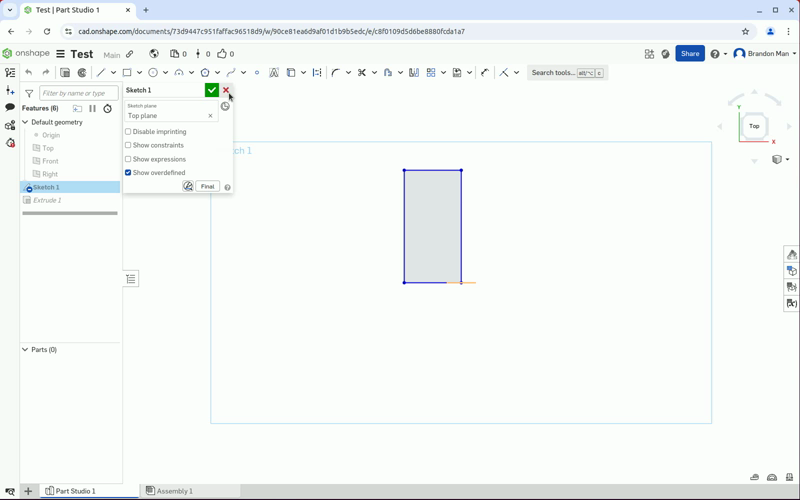
click(229, 92)
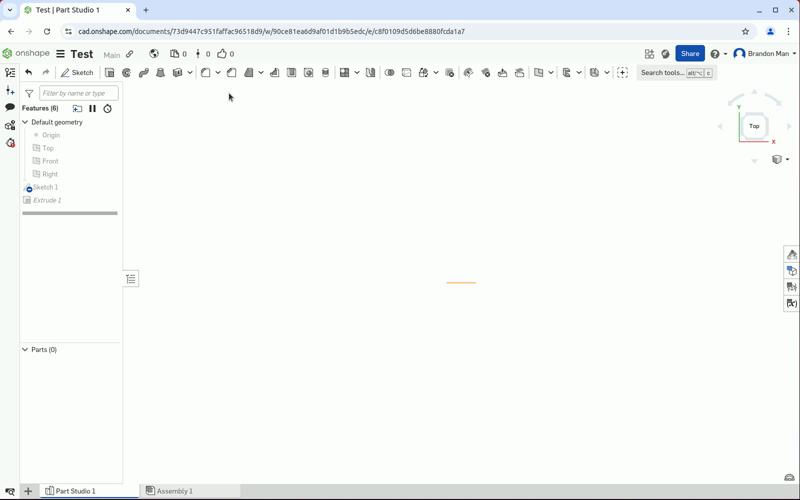
mouse_move(73, 352)
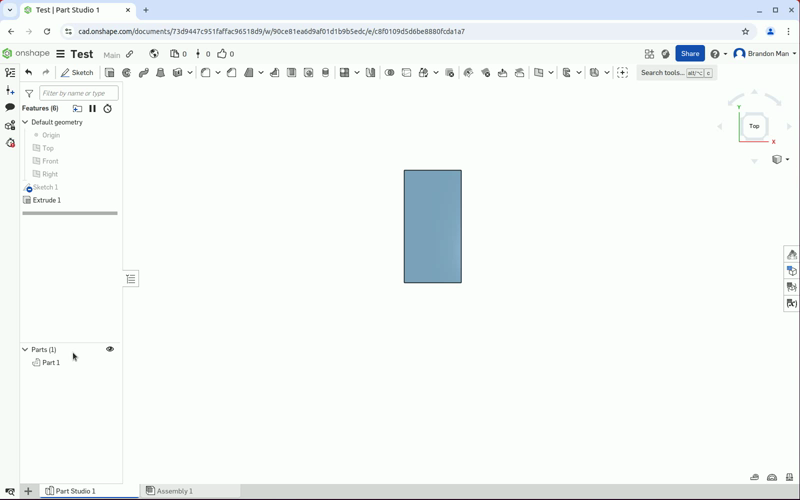
key(y)
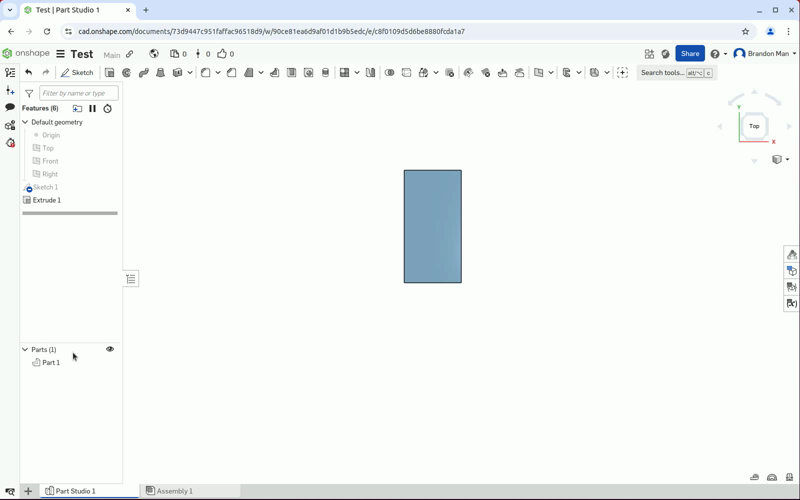
key(shift+p)
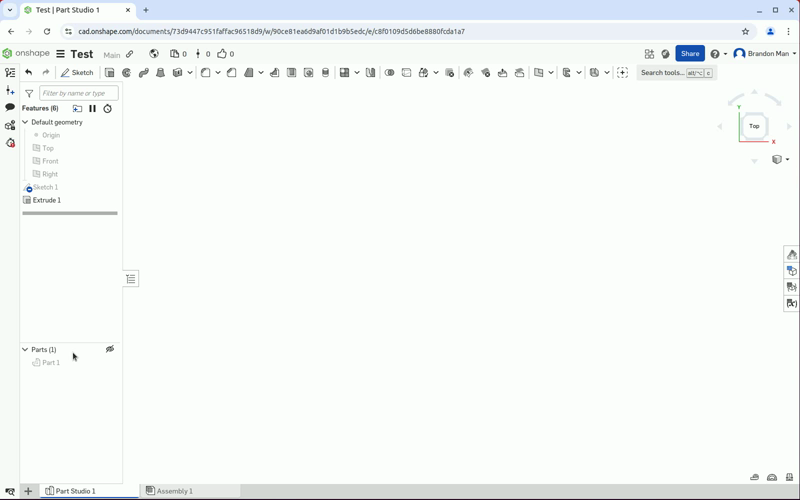
key(space)
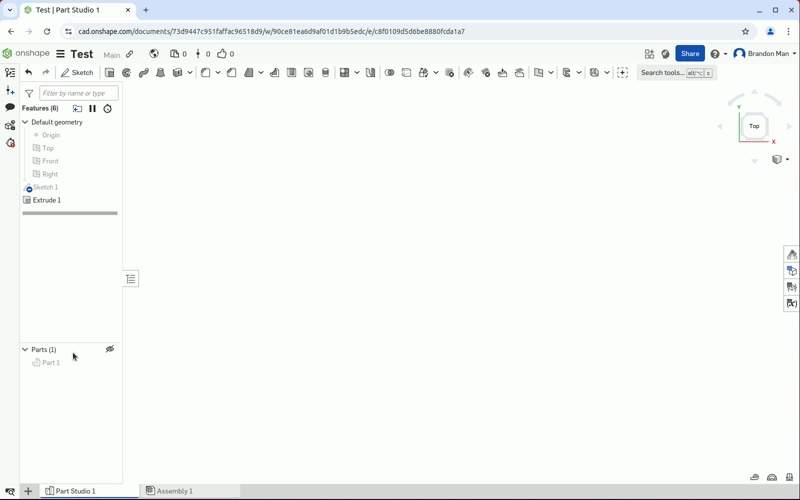
key_down(shift)
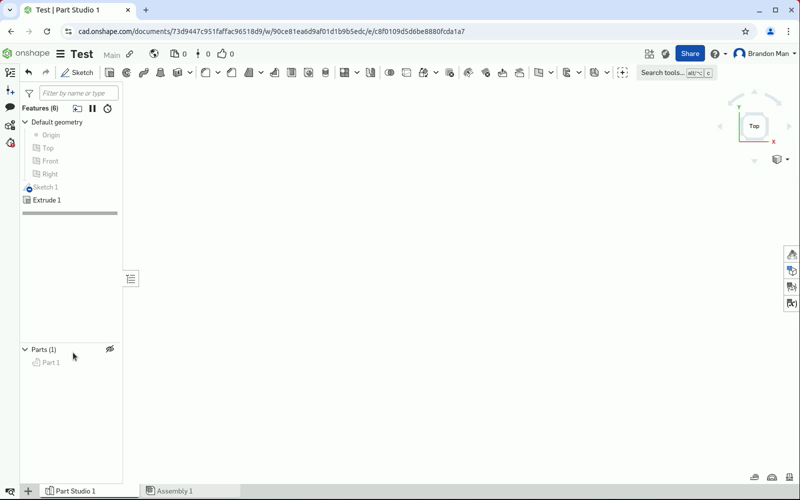
key(up)
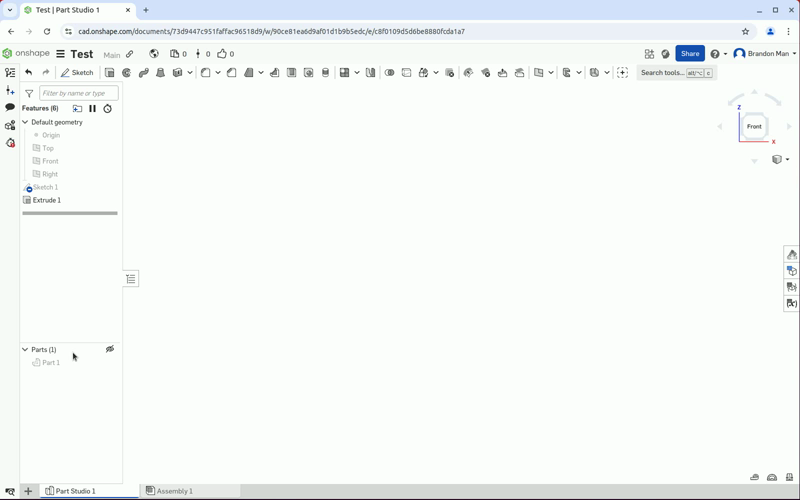
key_up(shift)
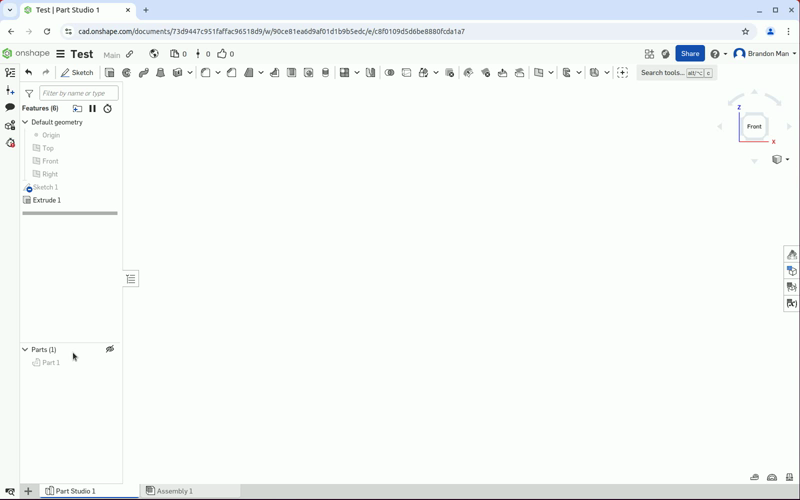
key(space)
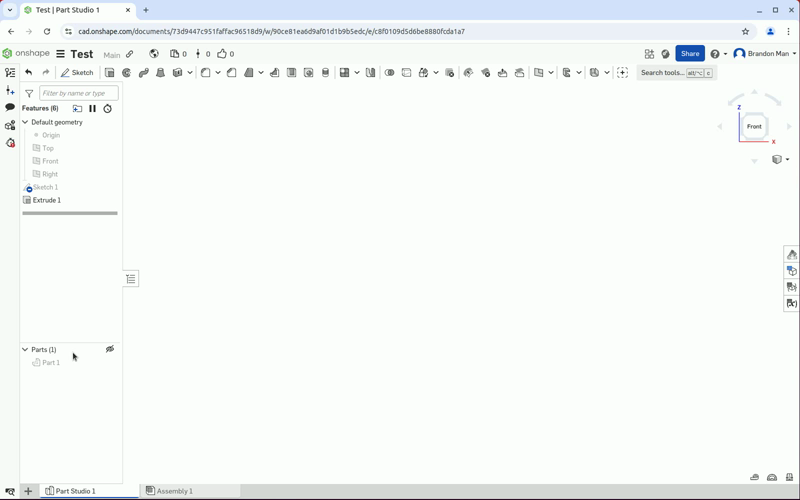
key_down(shift)
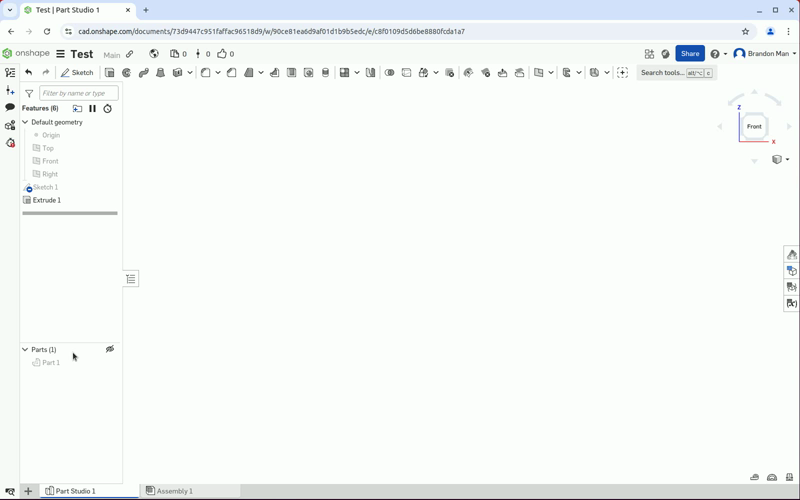
key(left)
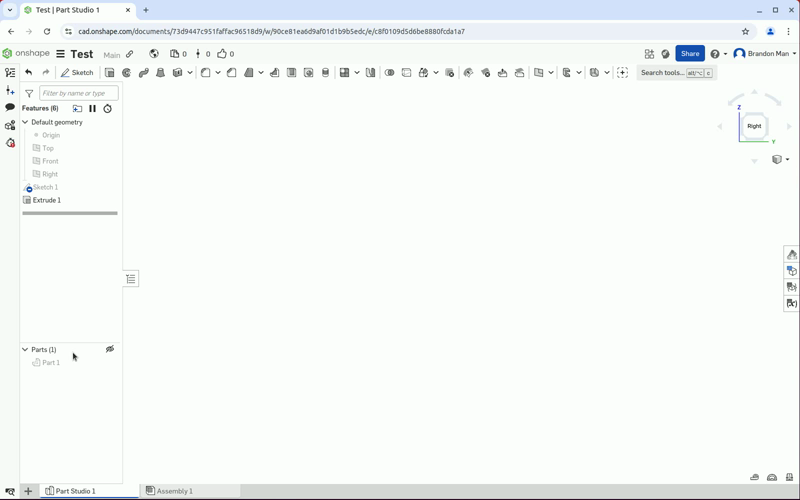
key_up(shift)
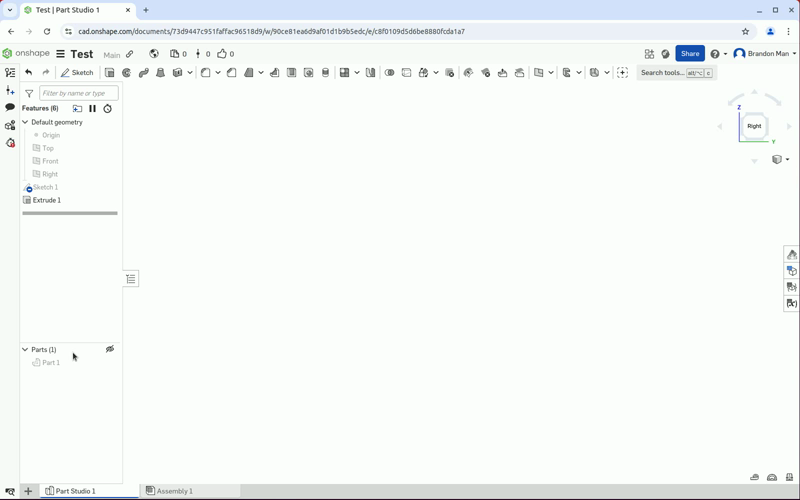
mouse_move(73, 352)
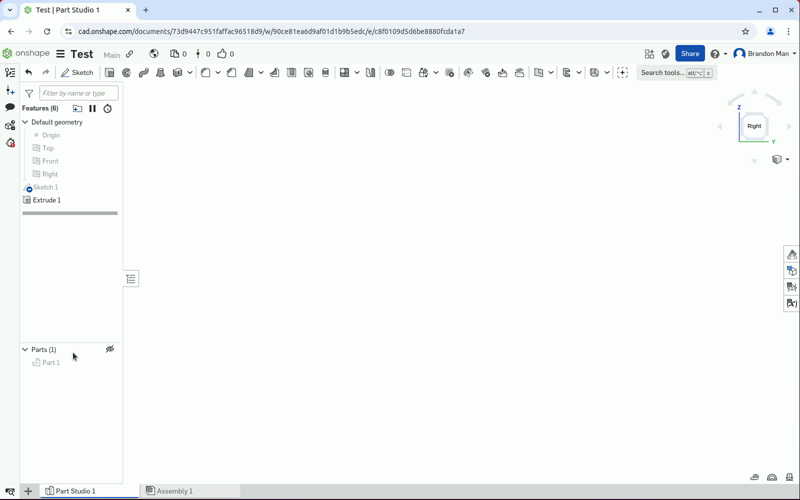
key(shift+y)
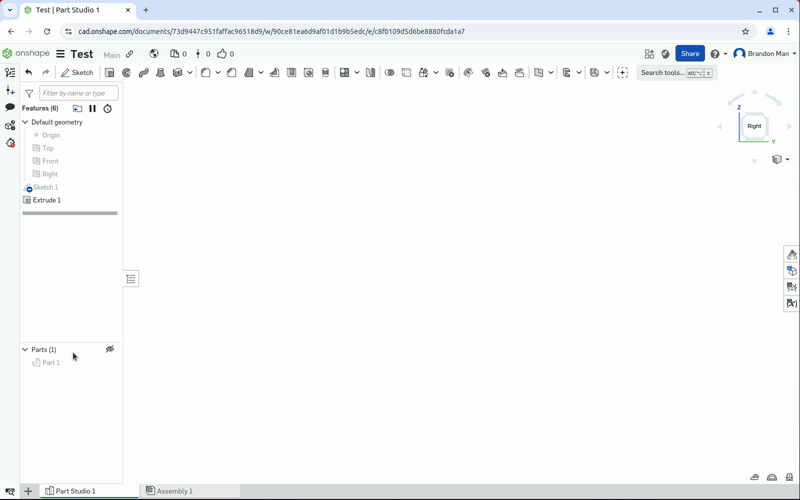
key(shift+s)
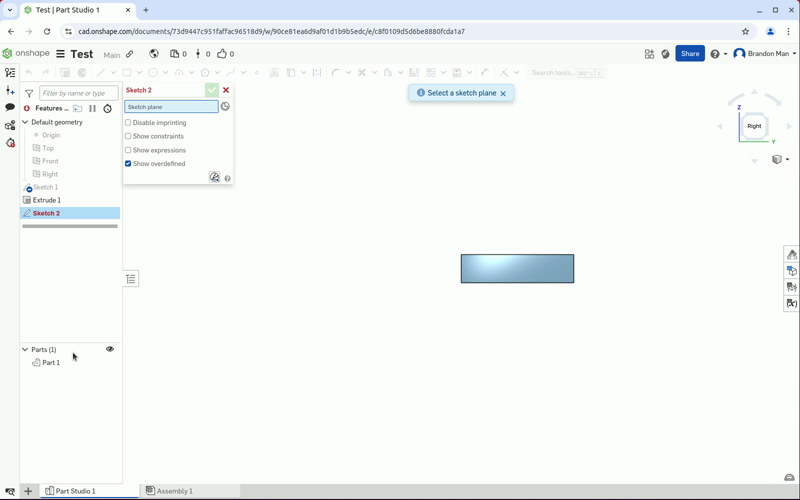
mouse_move(73, 176)
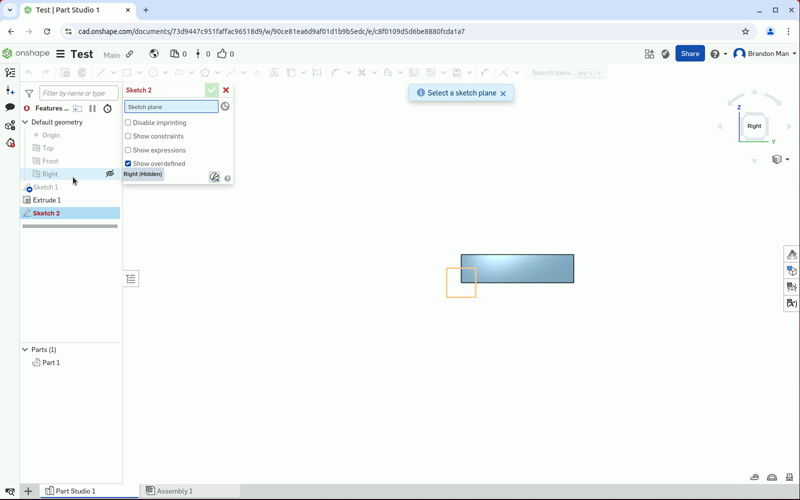
click(73, 176)
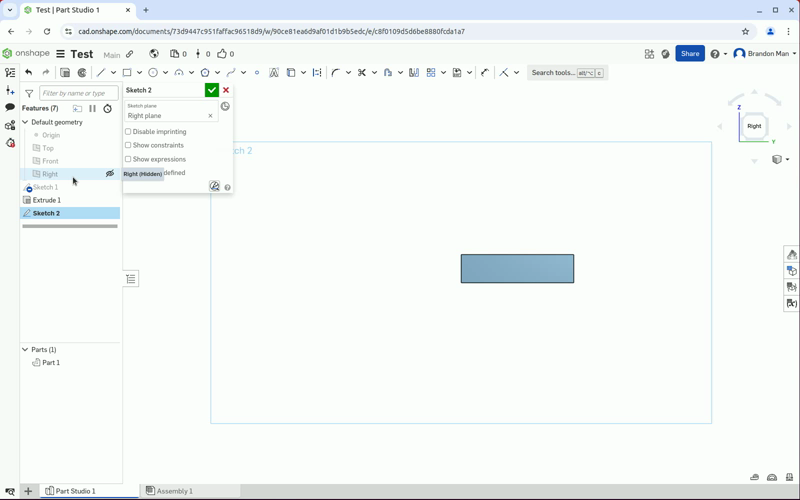
mouse_move(73, 352)
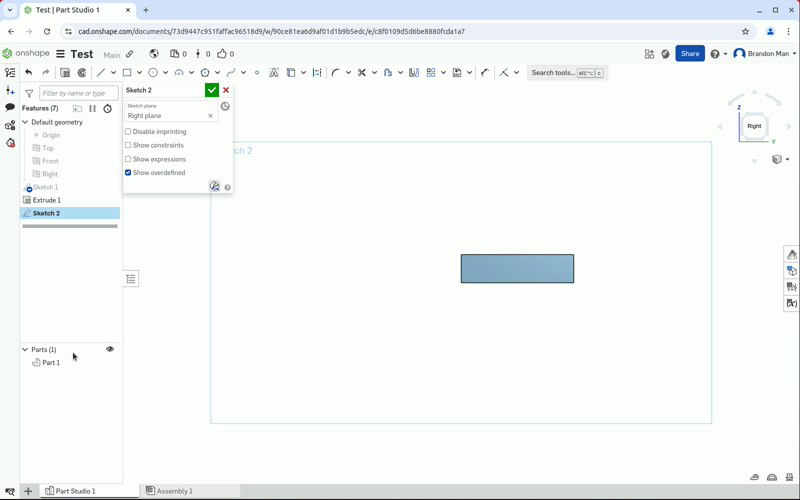
key(y)
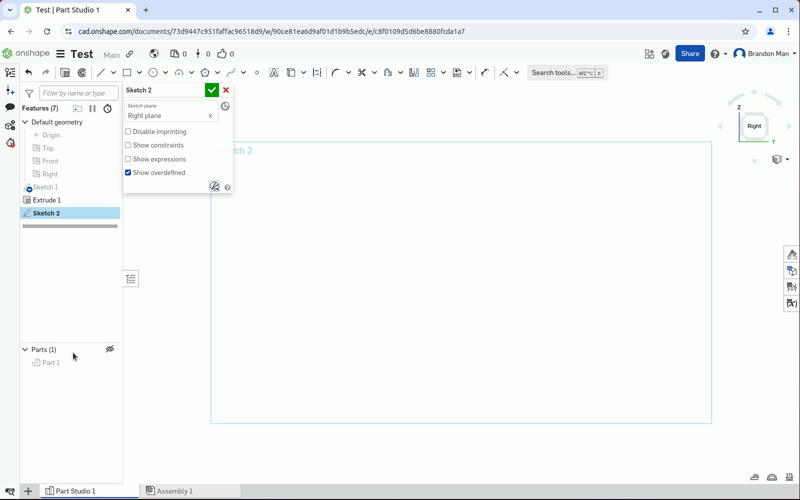
key(l)
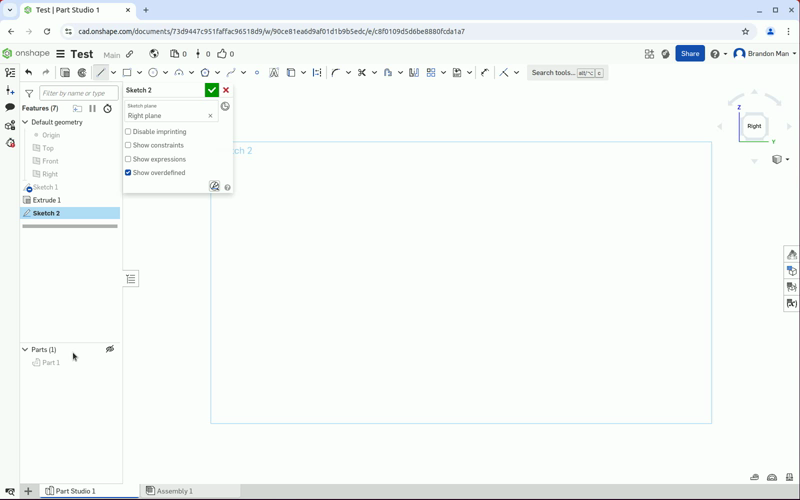
key_down(shift)
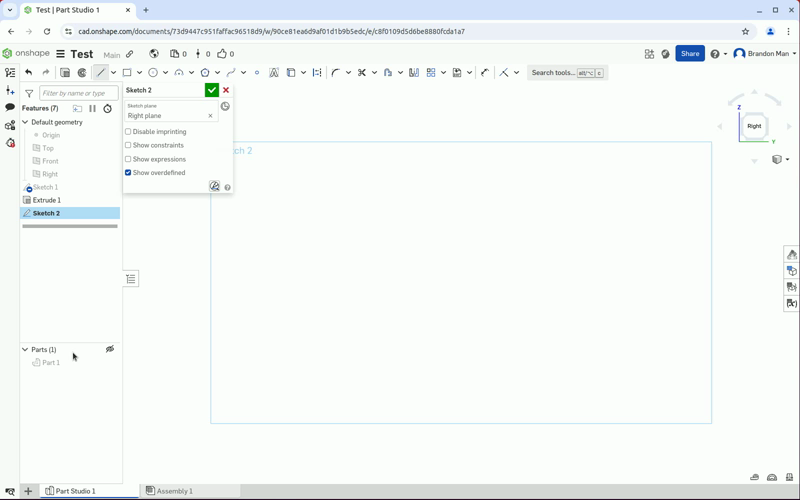
mouse_move(466, 276)
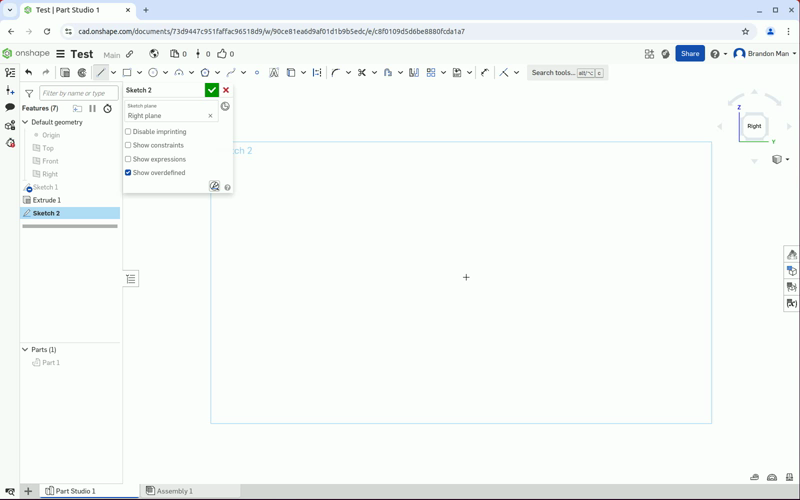
click(466, 276)
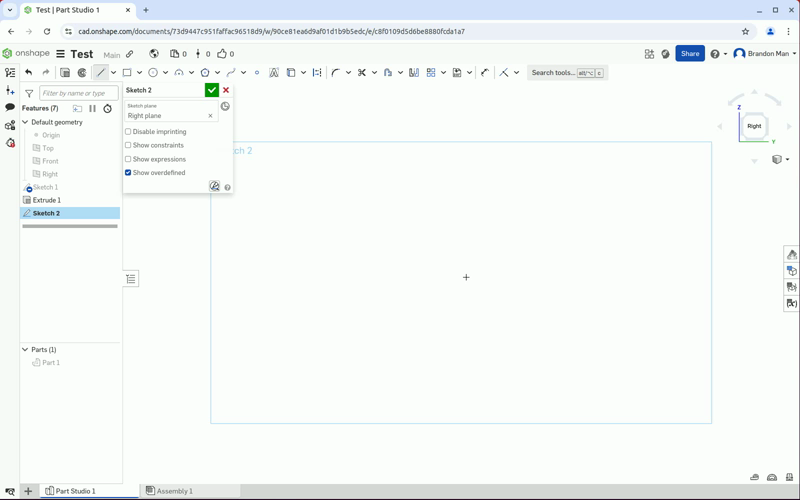
key_up(shift)
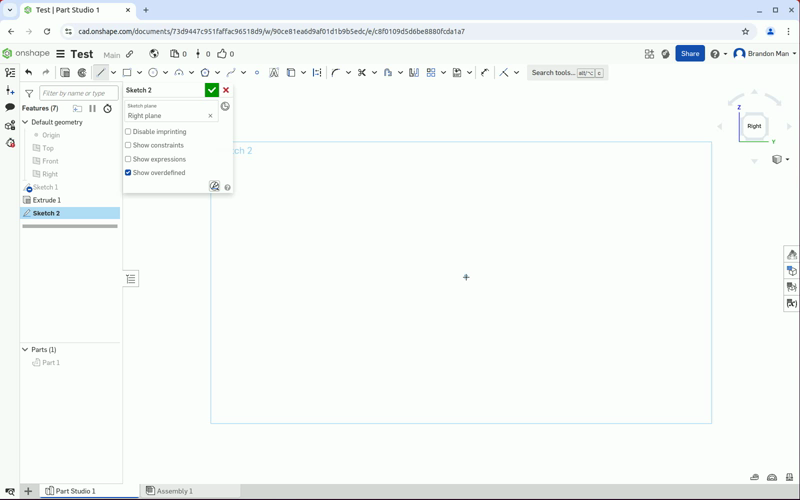
key_down(shift)
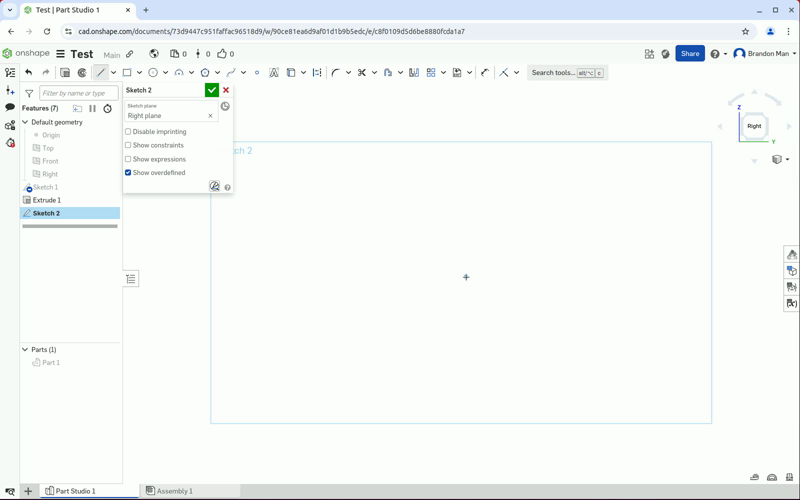
mouse_move(562, 254)
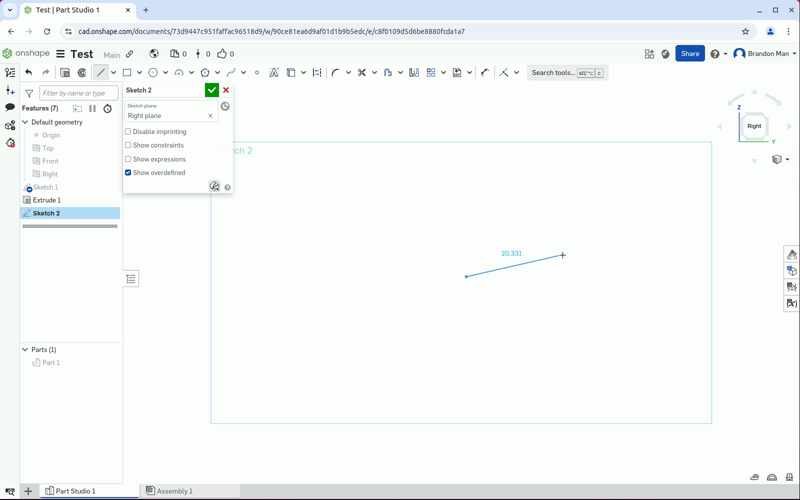
click(562, 254)
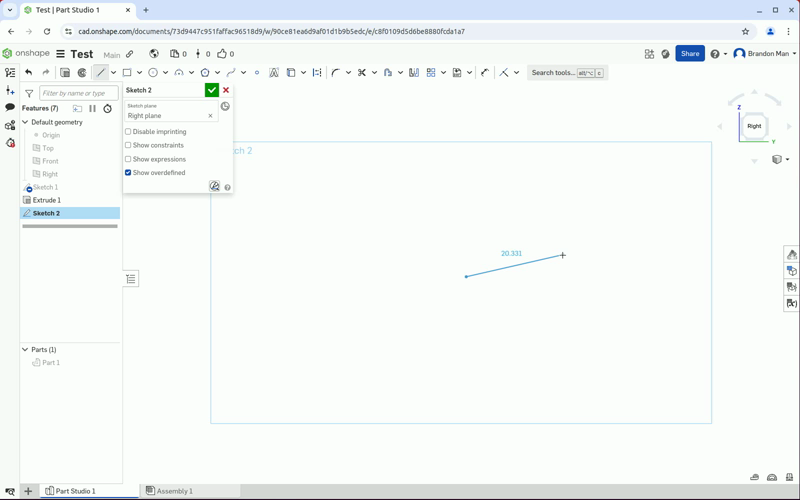
key_up(shift)
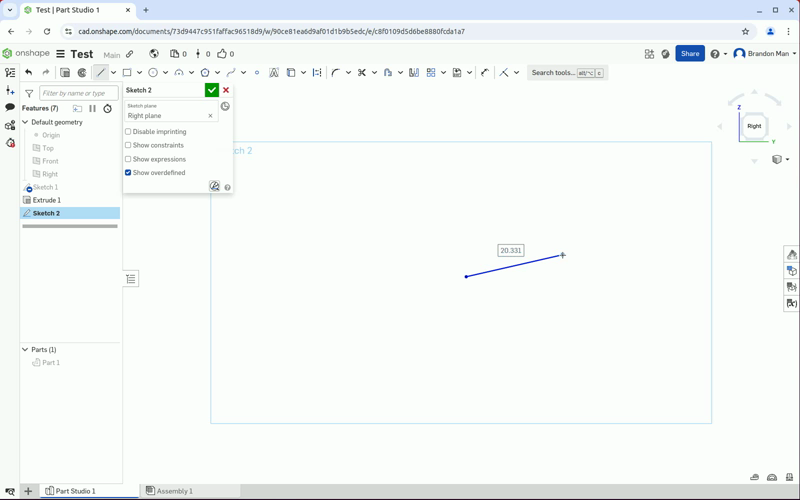
key_down(shift)
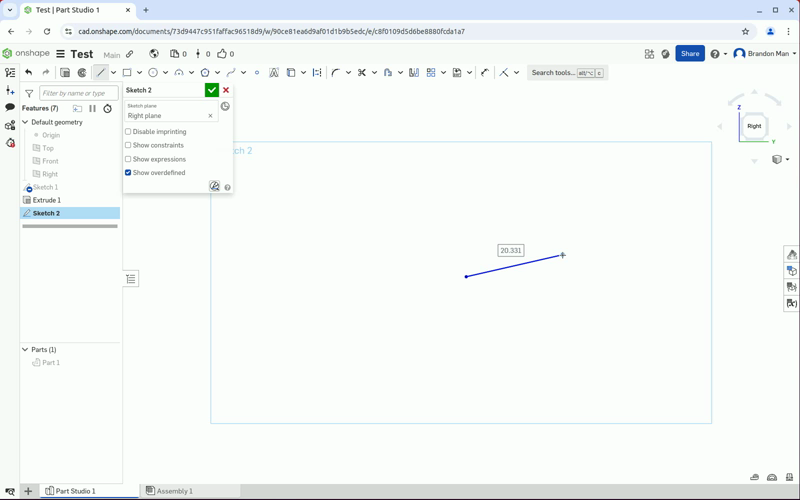
mouse_move(466, 254)
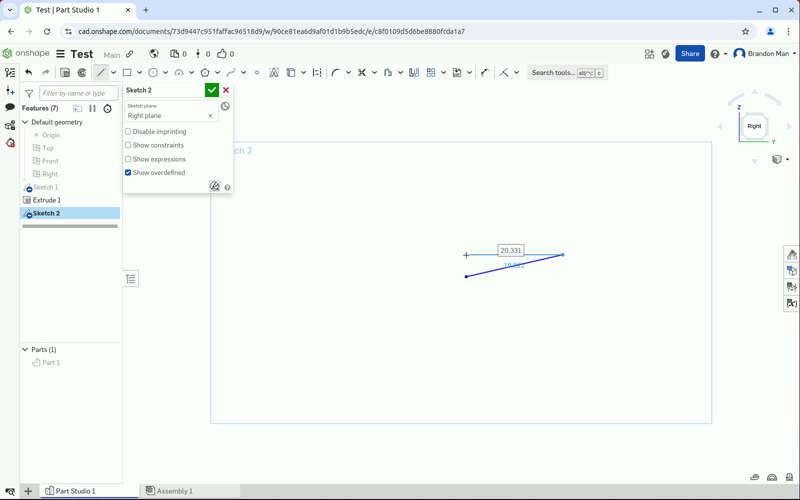
click(466, 254)
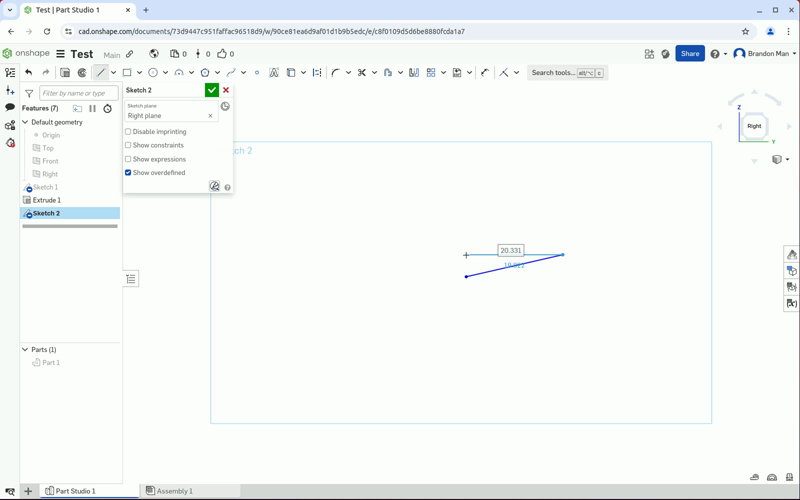
key_up(shift)
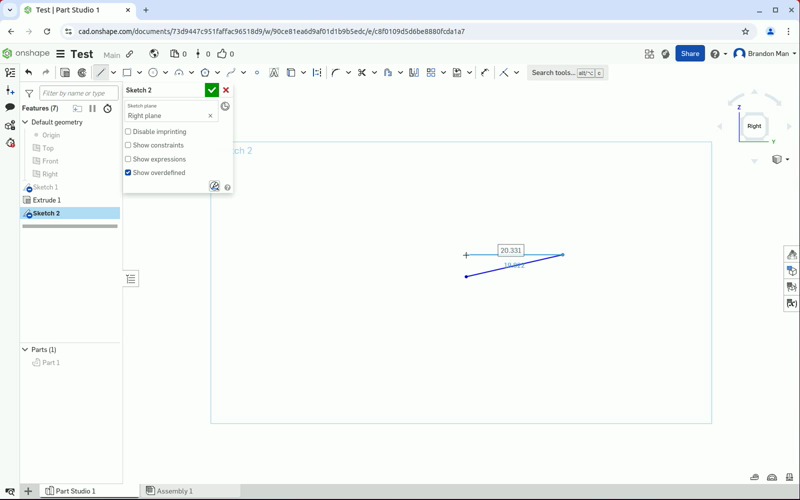
mouse_move(496, 254)
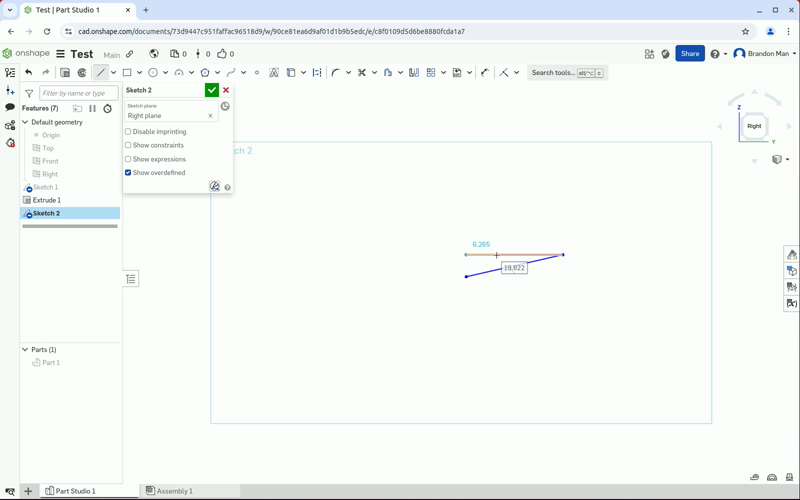
key_down(shift)
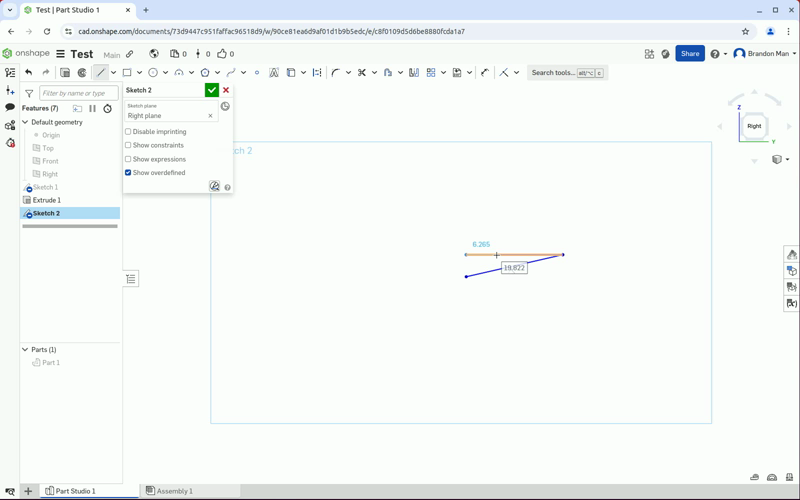
mouse_move(466, 276)
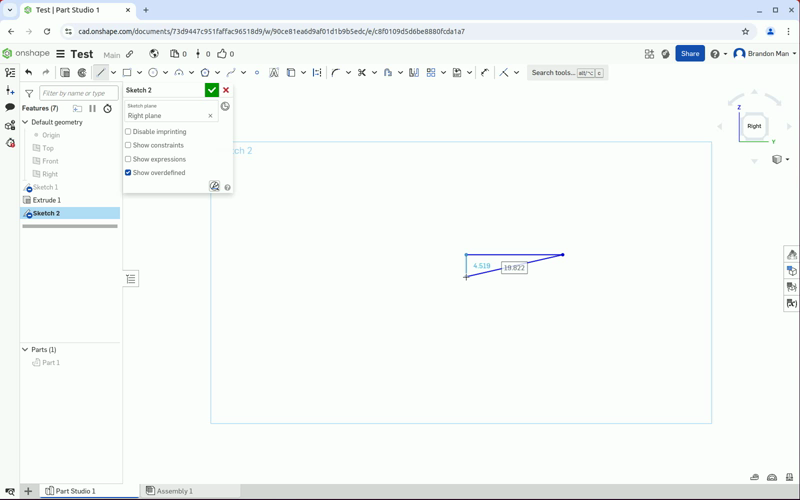
key_up(shift)
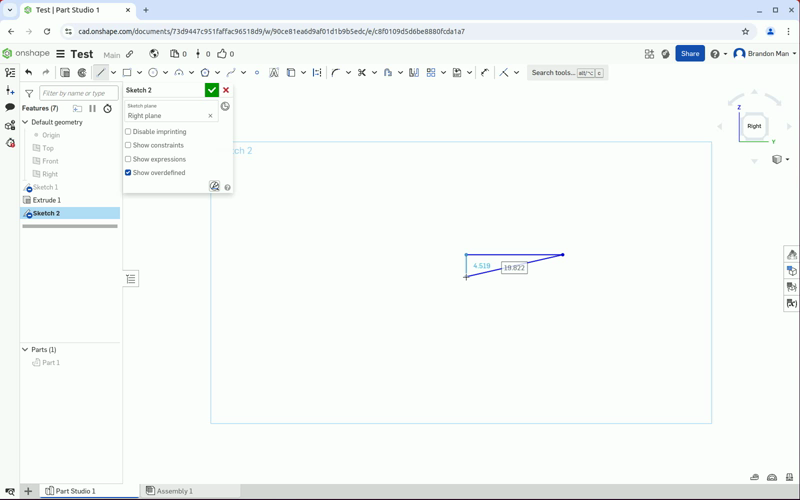
click(466, 276)
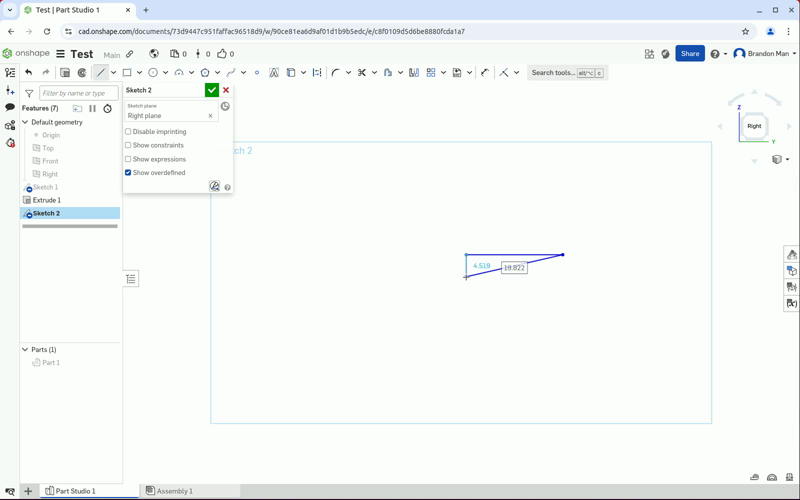
key(esc)
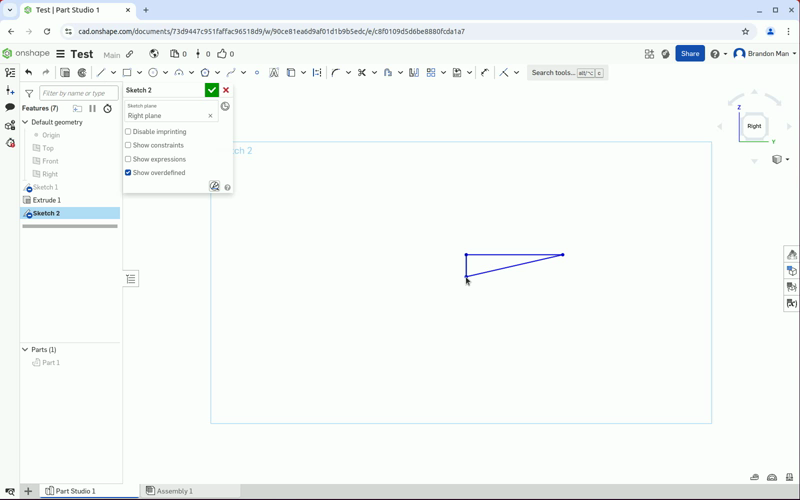
mouse_move(529, 260)
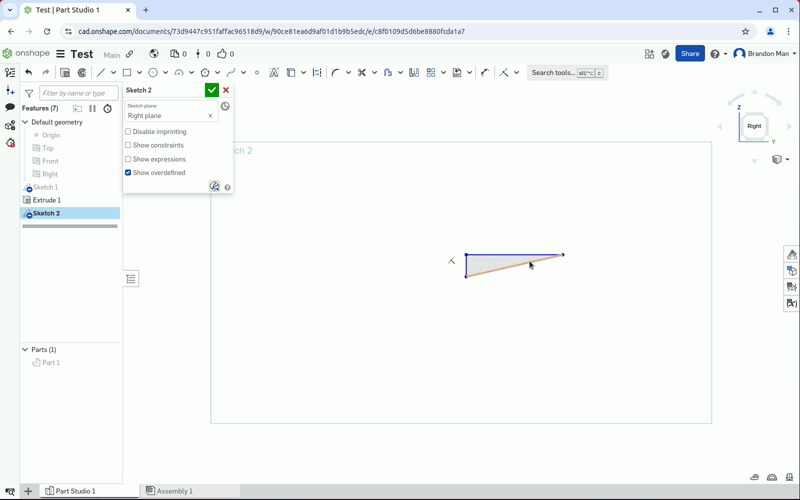
scroll(6)
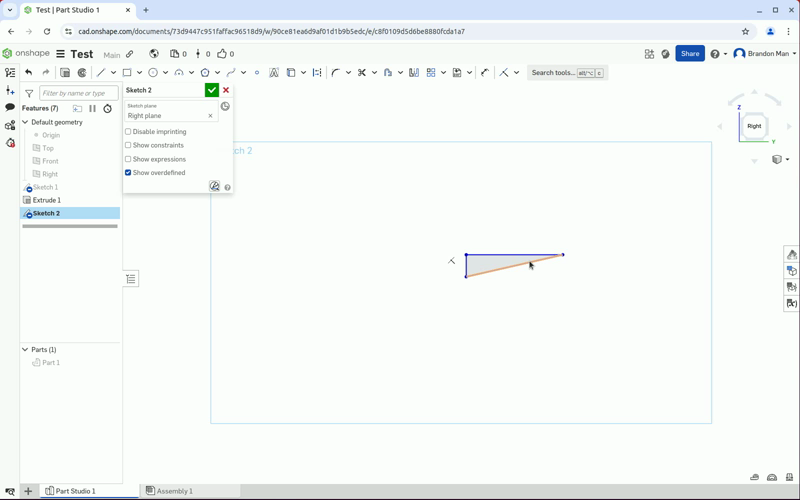
scroll(6)
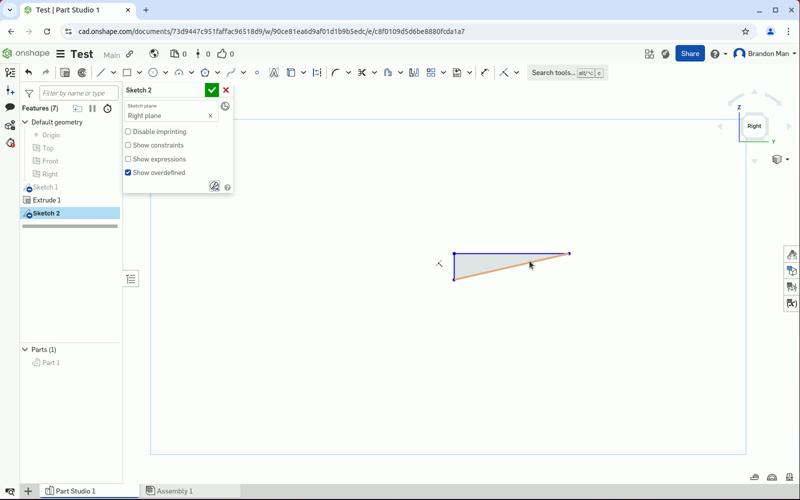
scroll(6)
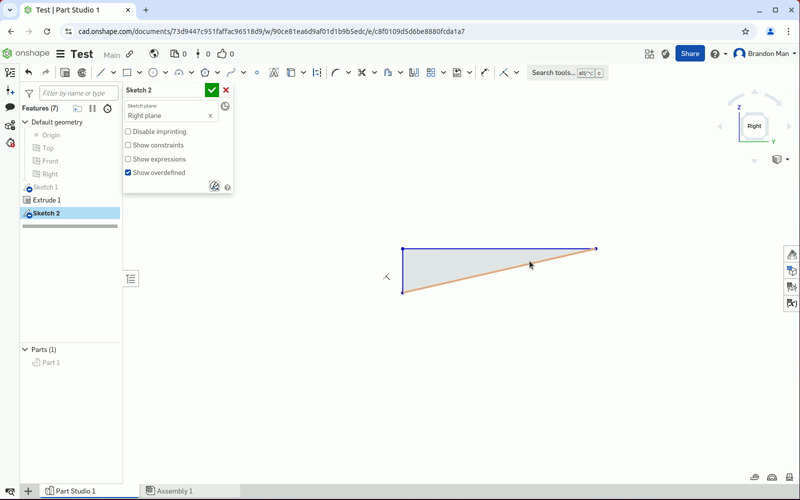
scroll(6)
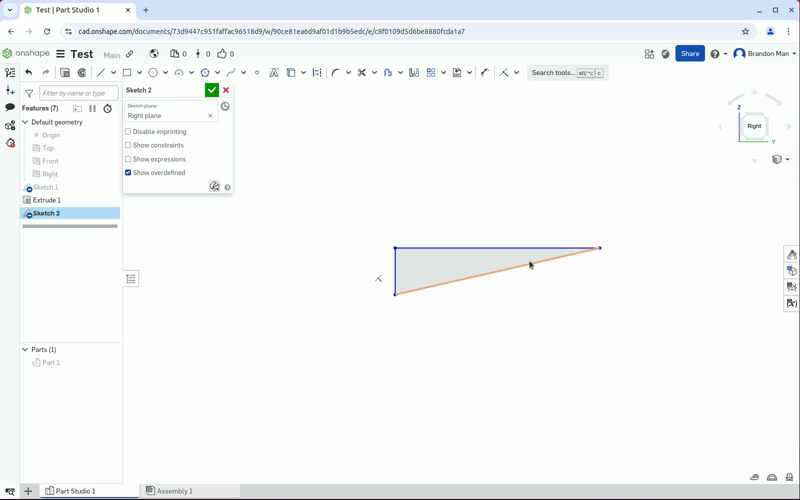
scroll(6)
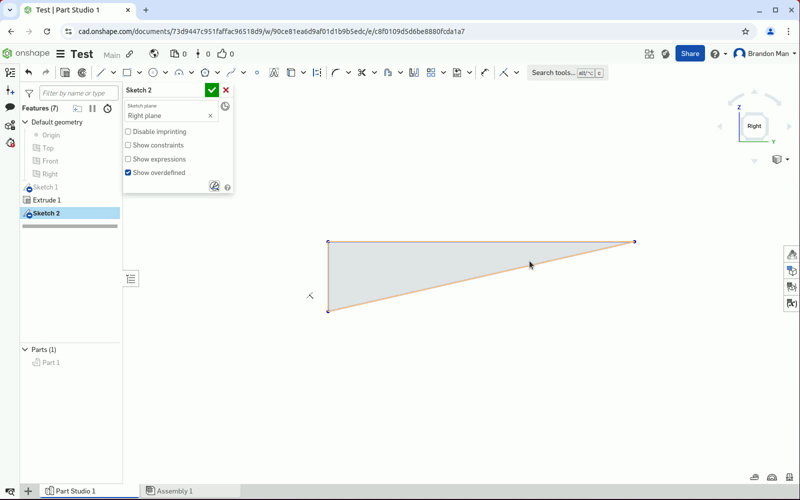
scroll(6)
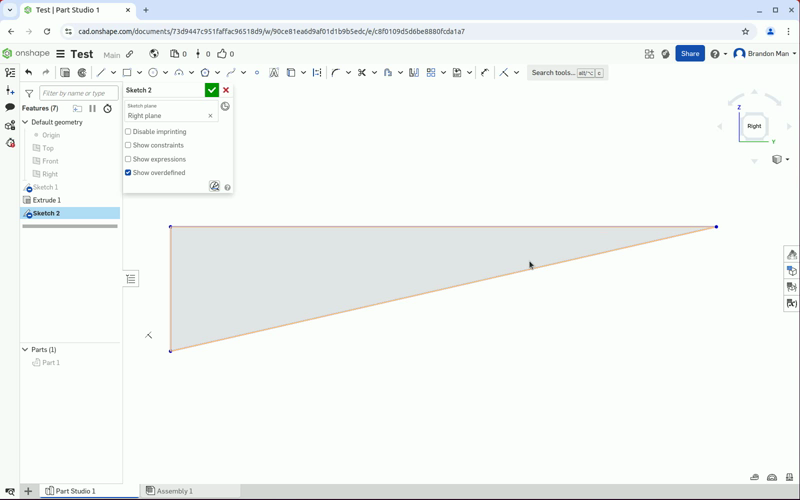
scroll(6)
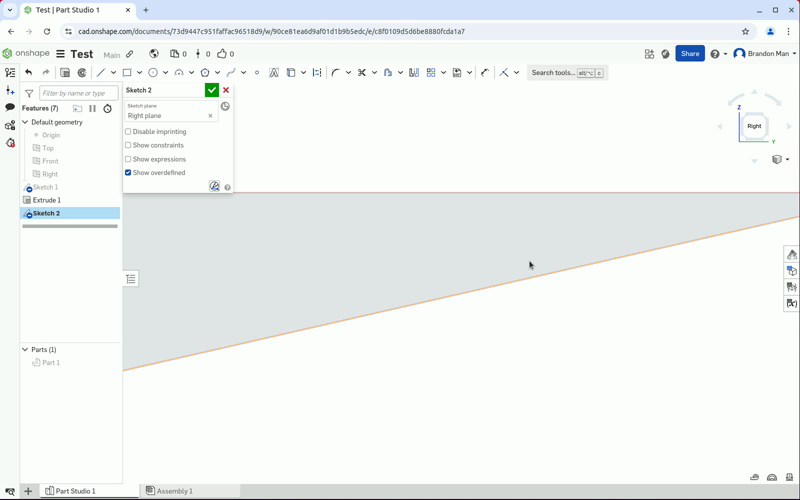
click(529, 260)
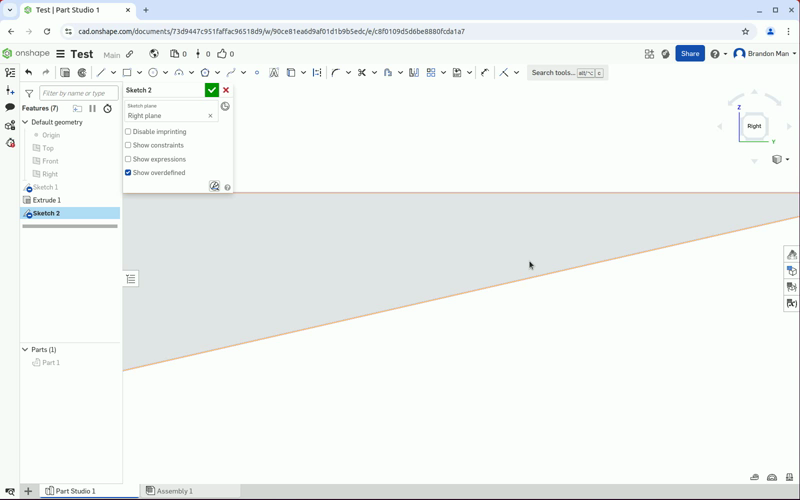
scroll(-6)
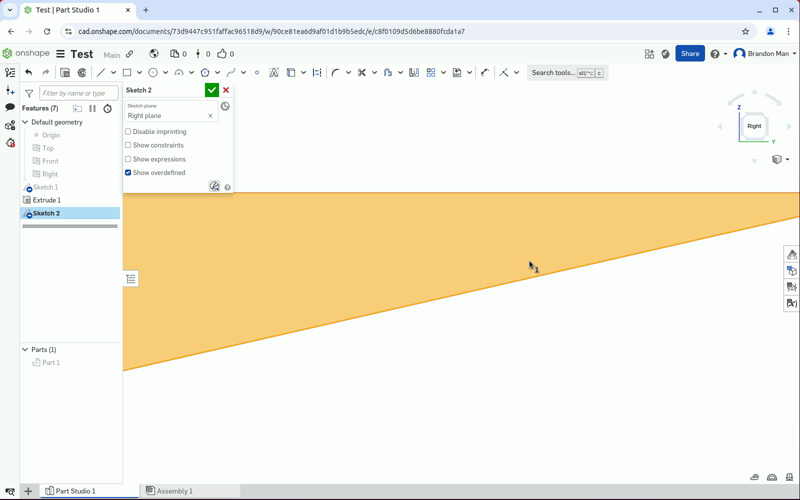
scroll(-6)
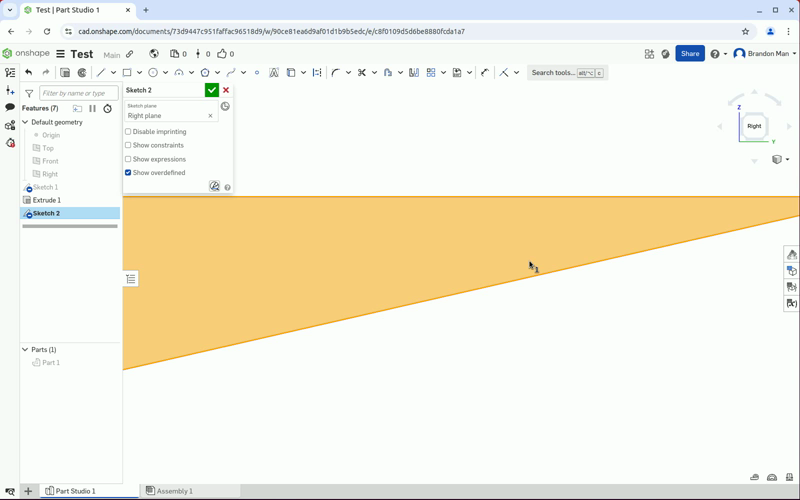
scroll(-6)
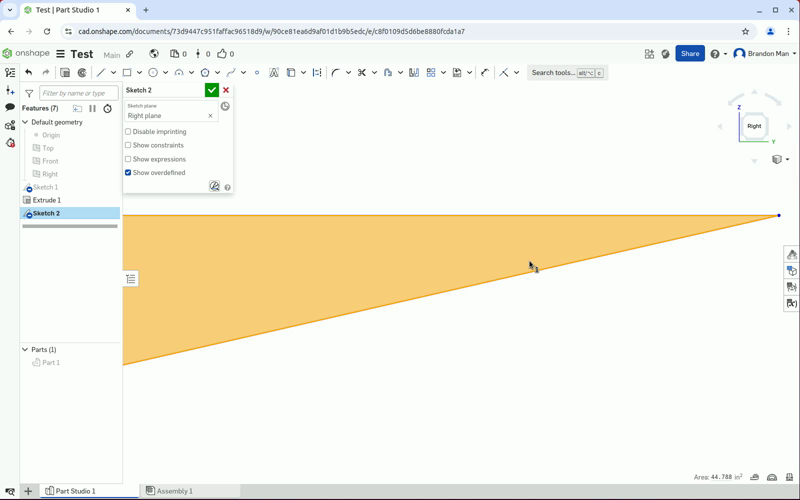
scroll(-6)
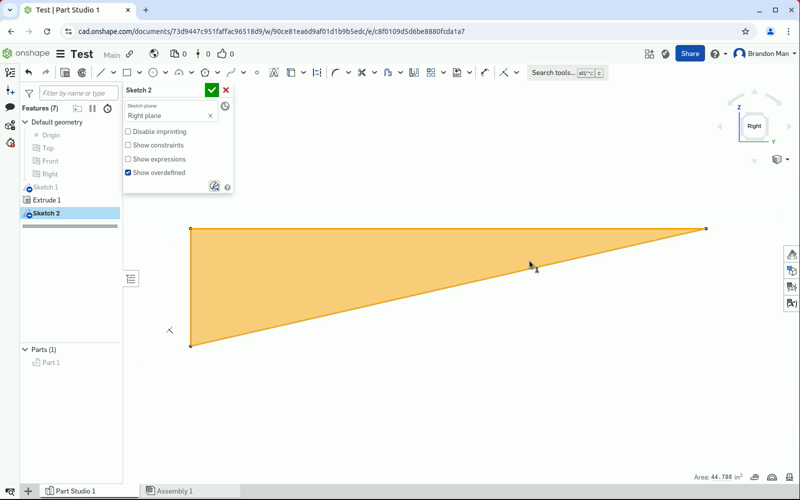
scroll(-6)
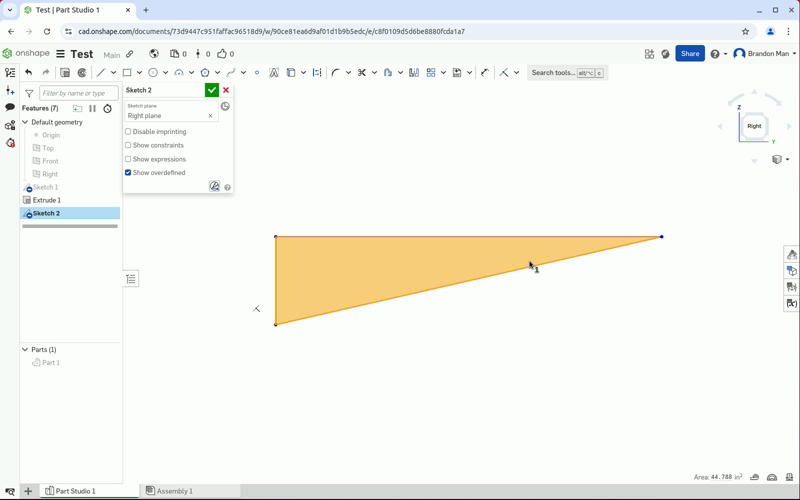
scroll(-6)
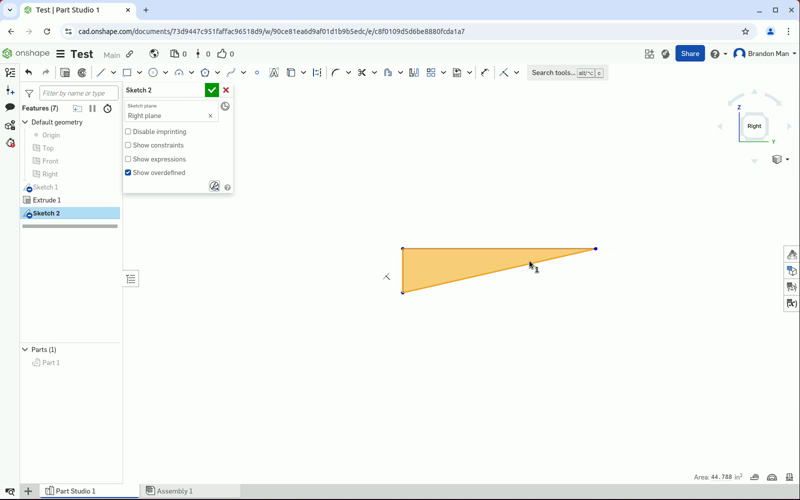
scroll(-6)
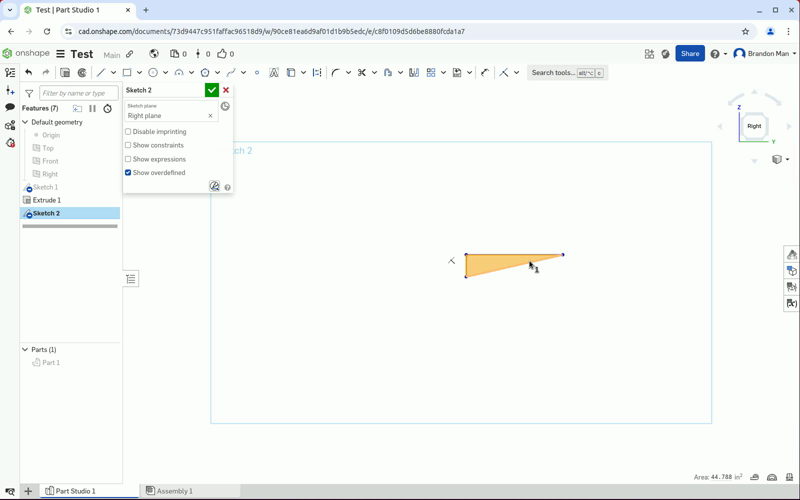
mouse_move(73, 352)
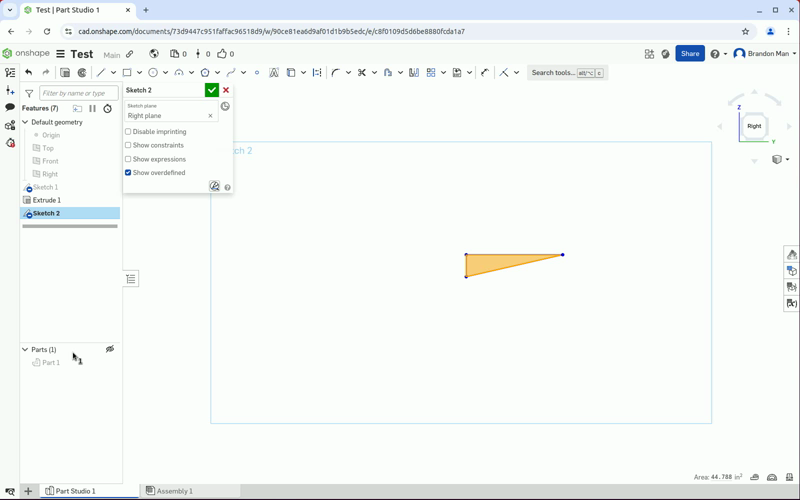
key(shift+y)
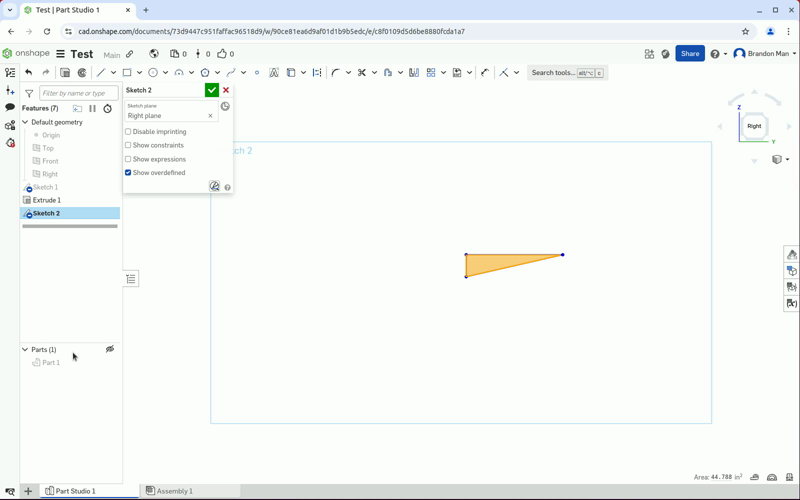
key(shift+e)
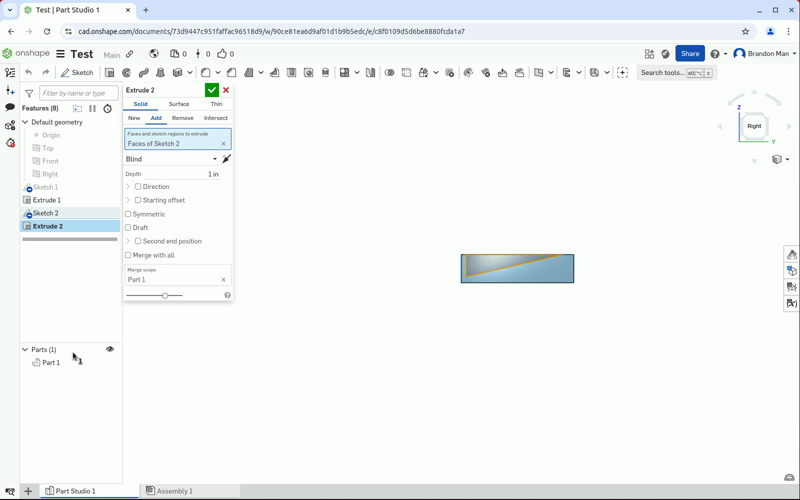
mouse_move(143, 106)
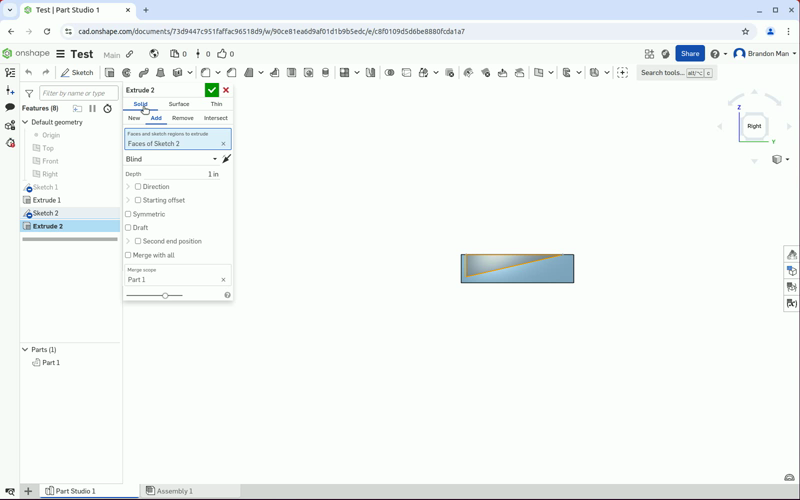
click(143, 106)
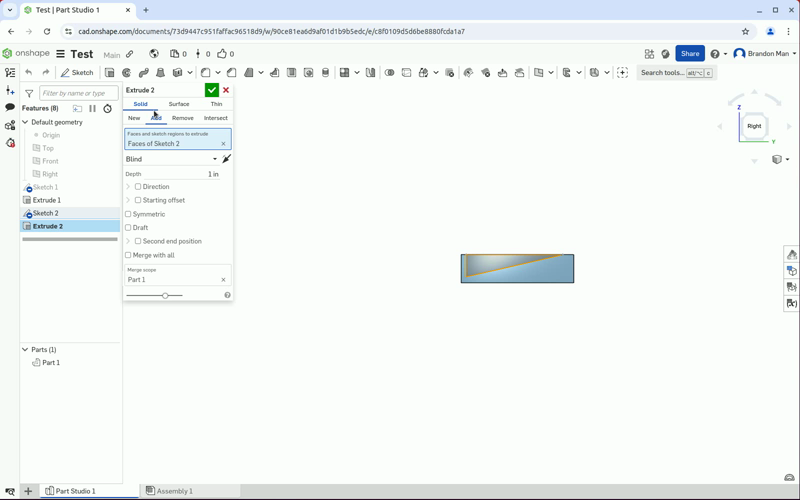
mouse_move(186, 120)
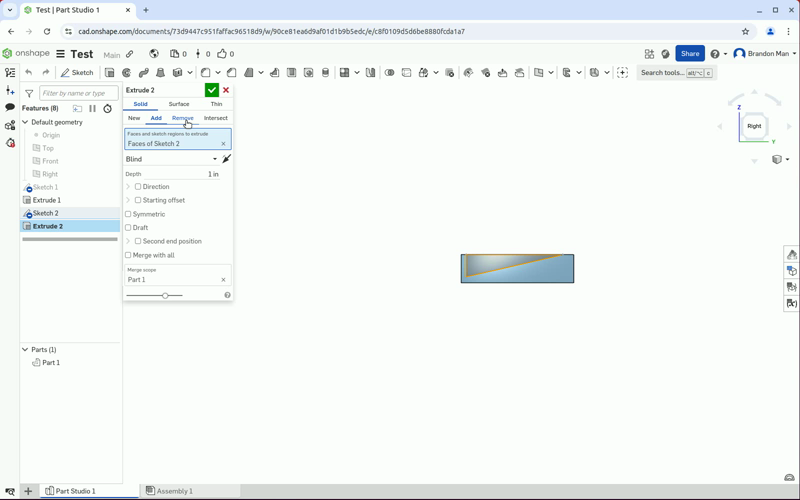
click(186, 120)
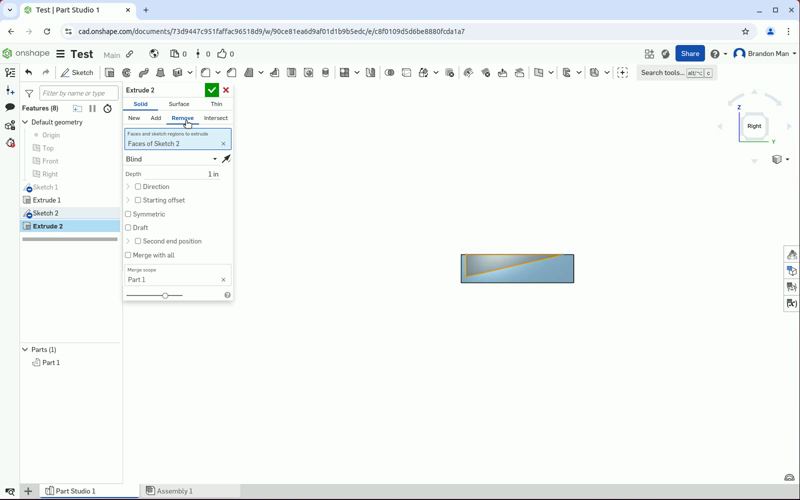
key(tab, 4)
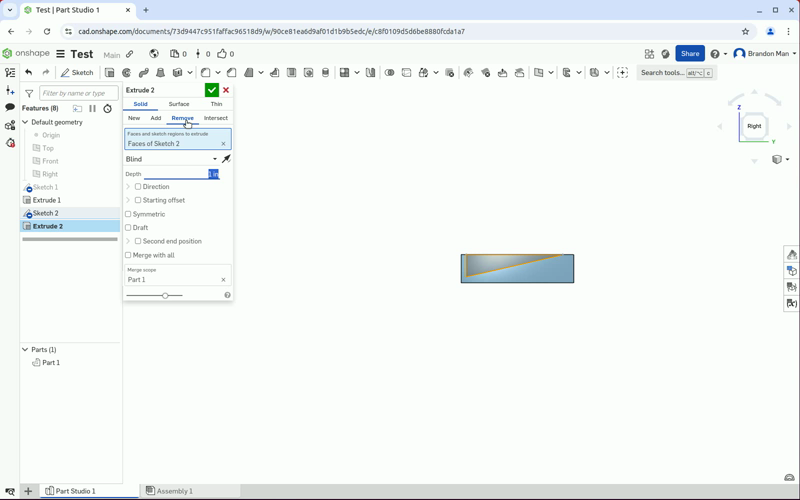
text(9.147)
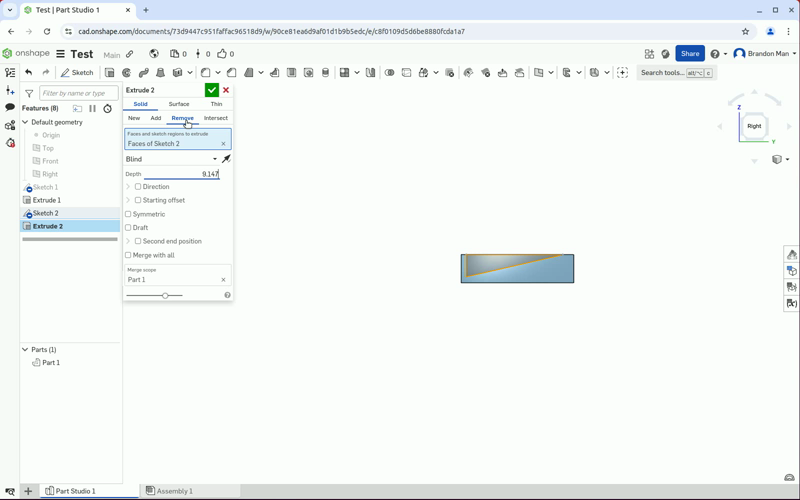
key(tab, 6)
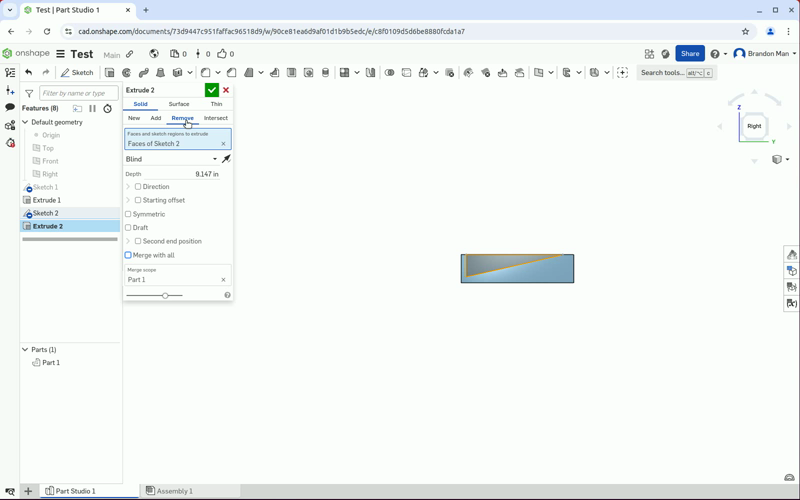
key(space)
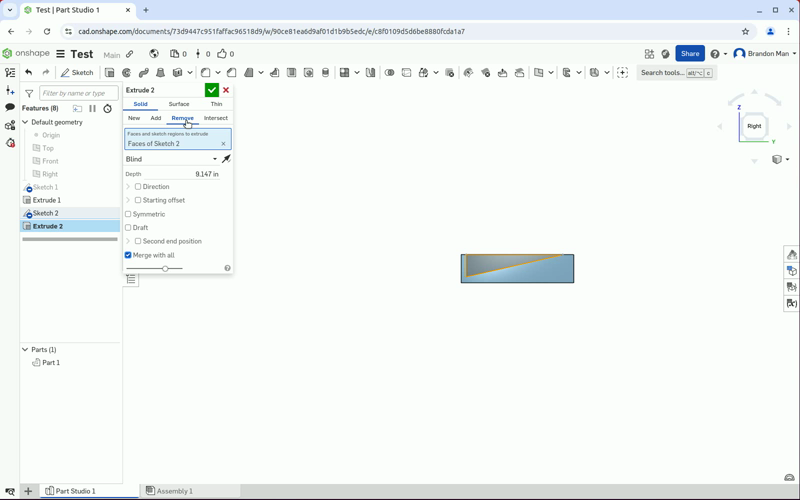
key(enter)
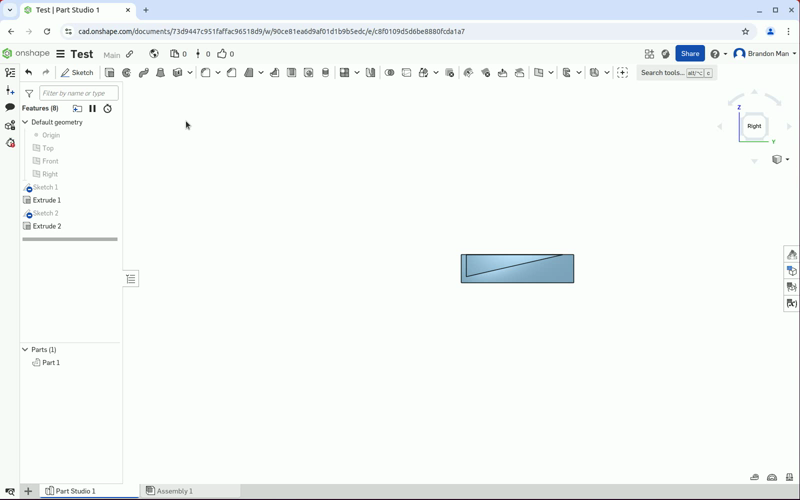
key(shift+h)
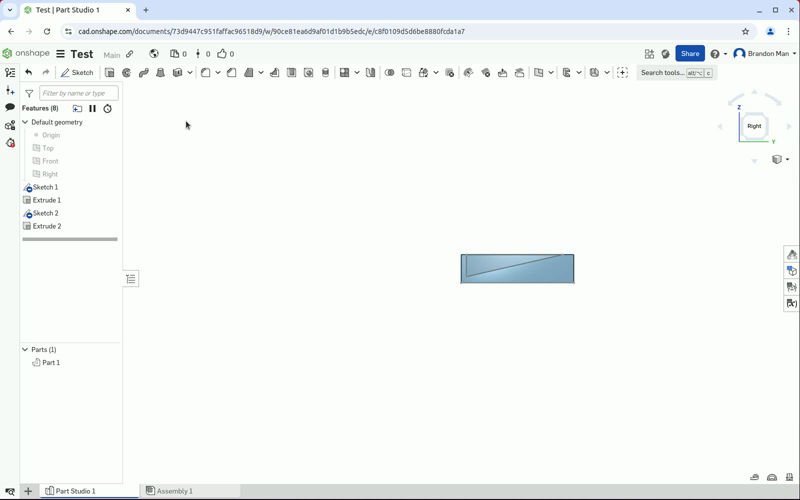
key(shift+h)
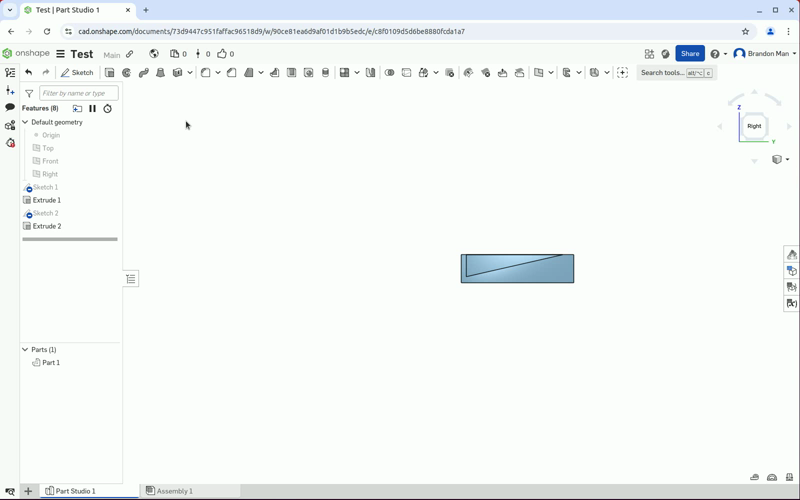
mouse_move(73, 189)
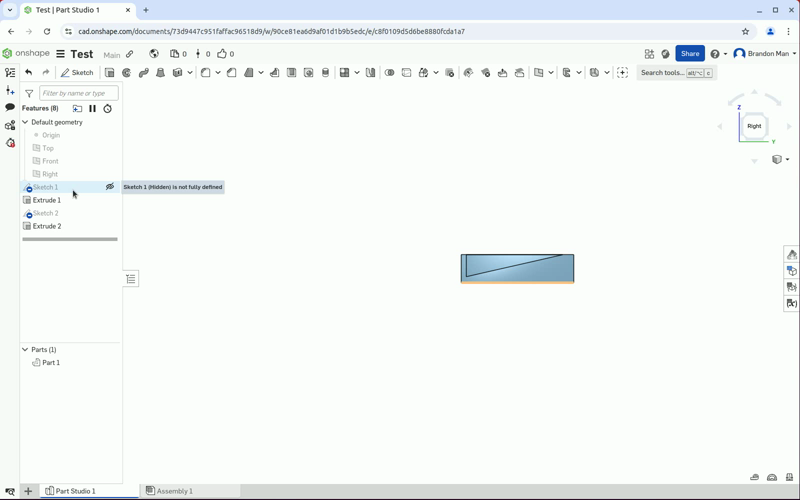
click(73, 189)
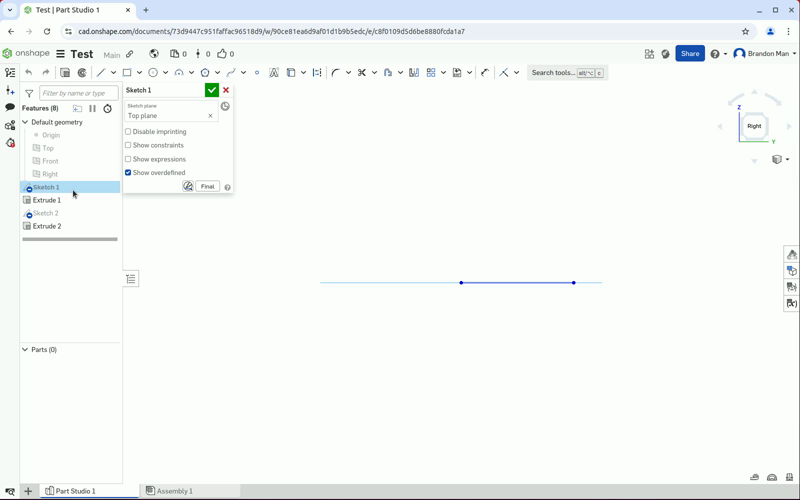
mouse_move(229, 92)
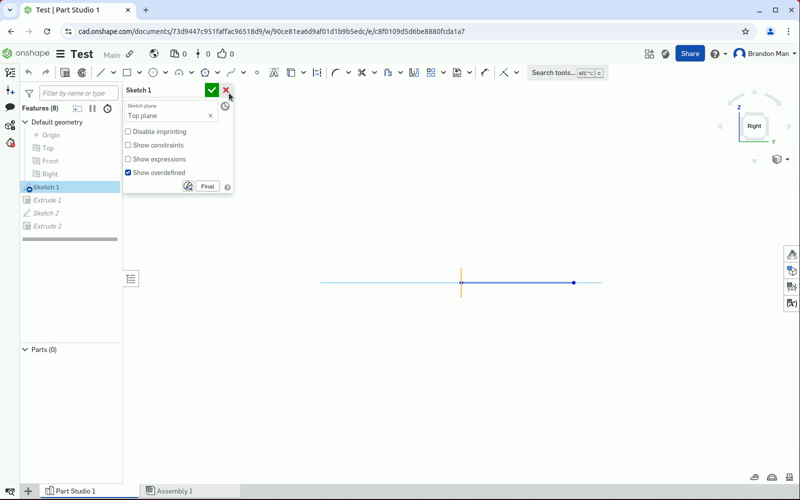
click(229, 92)
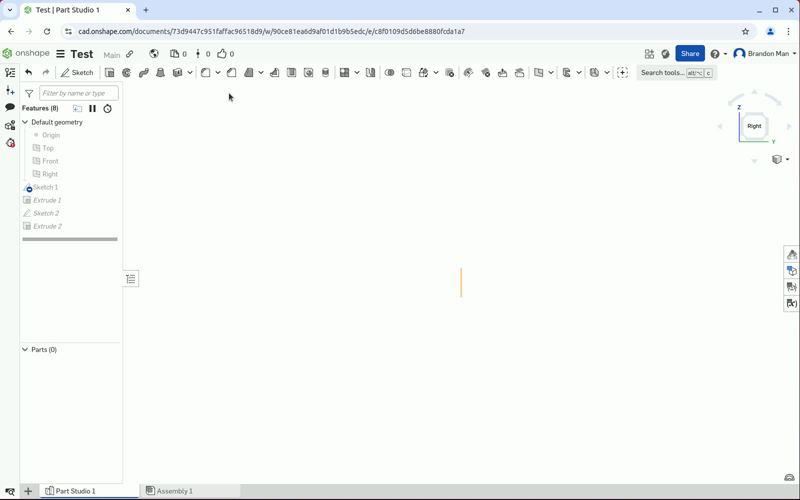
mouse_move(541, 75)
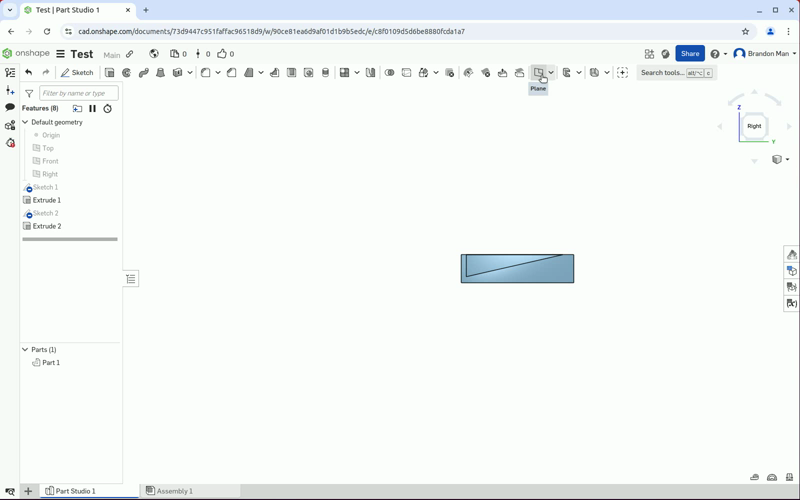
click(541, 75)
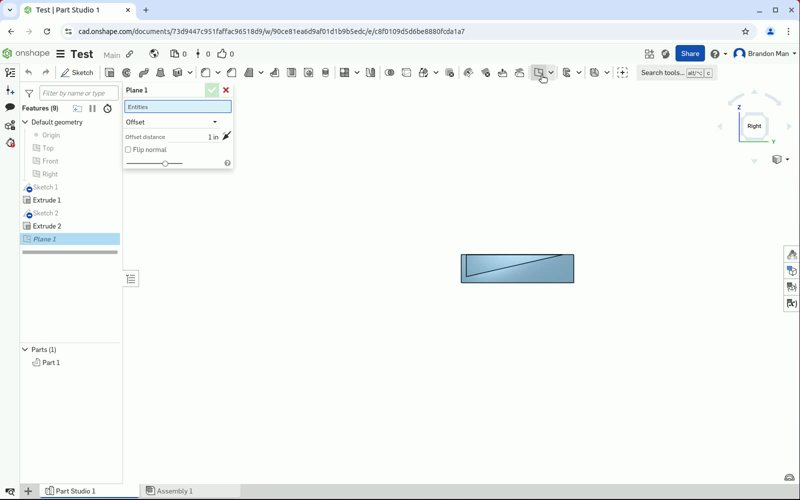
mouse_move(73, 176)
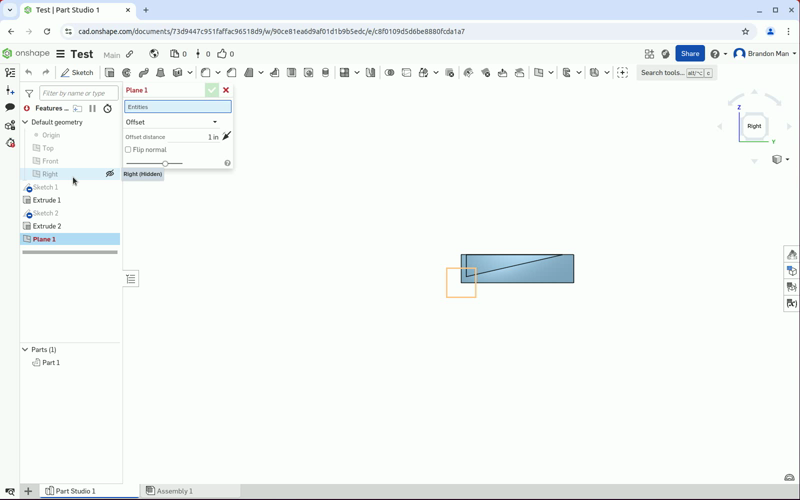
click(73, 176)
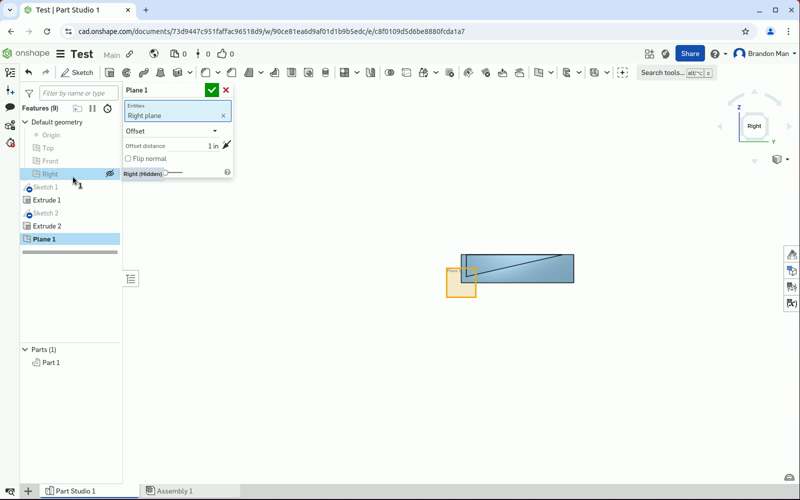
key(tab, 2)
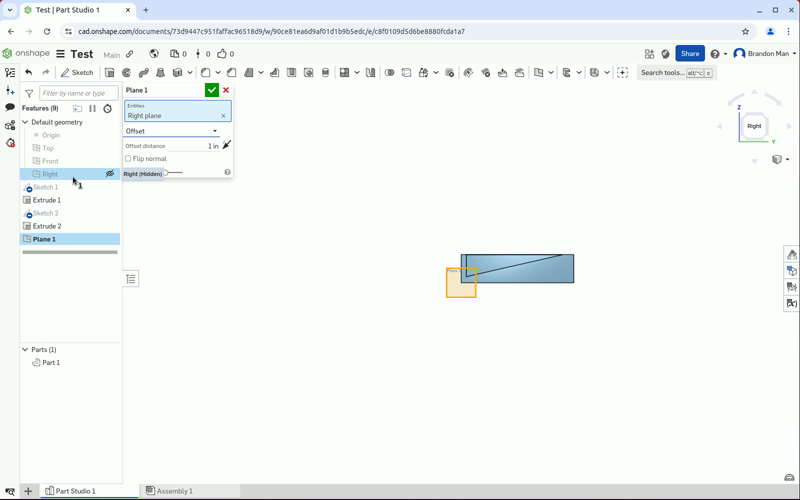
text(9.151)
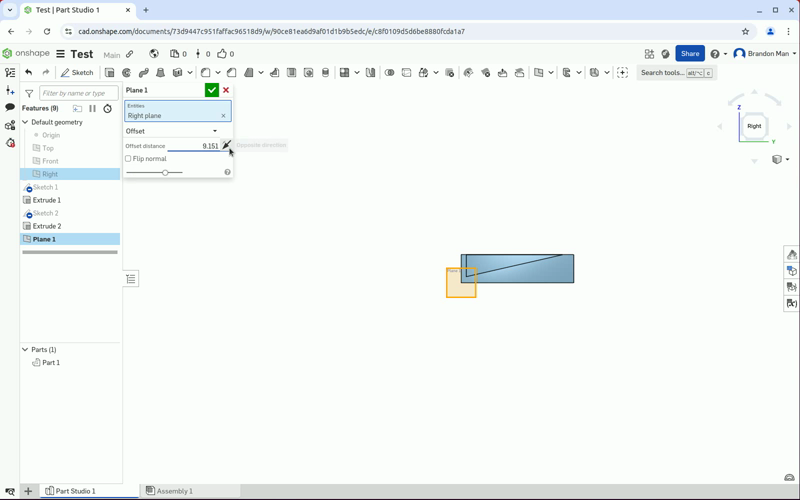
mouse_move(229, 147)
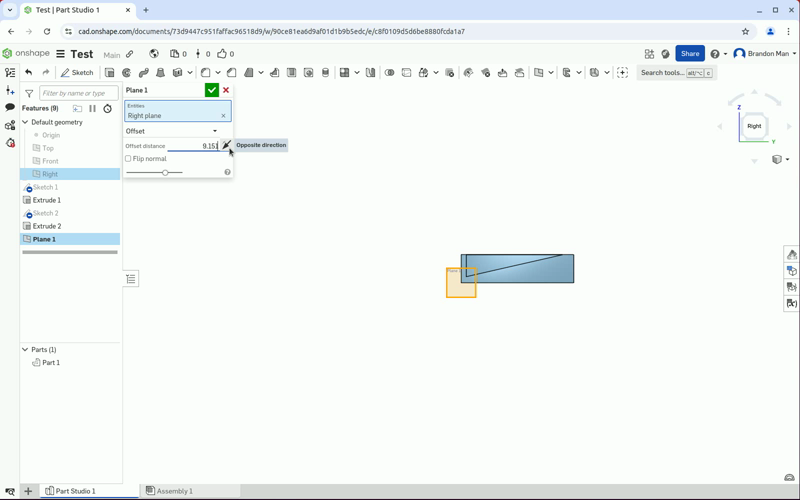
click(229, 147)
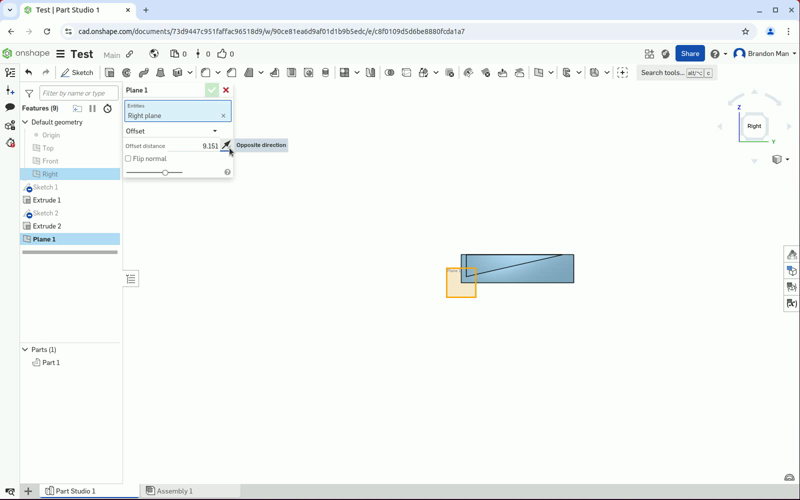
key(enter, 2)
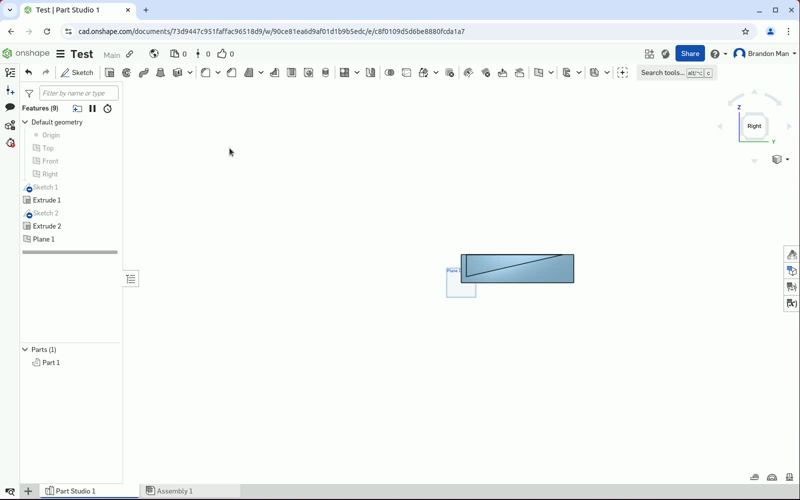
key(shift+s)
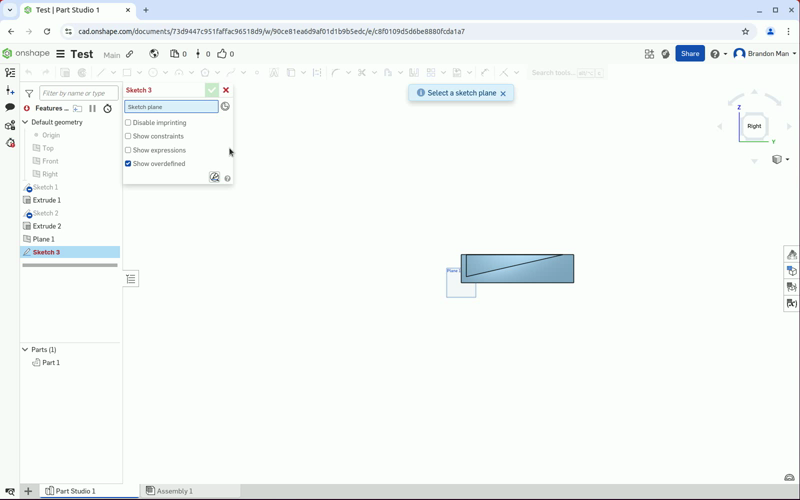
mouse_move(73, 241)
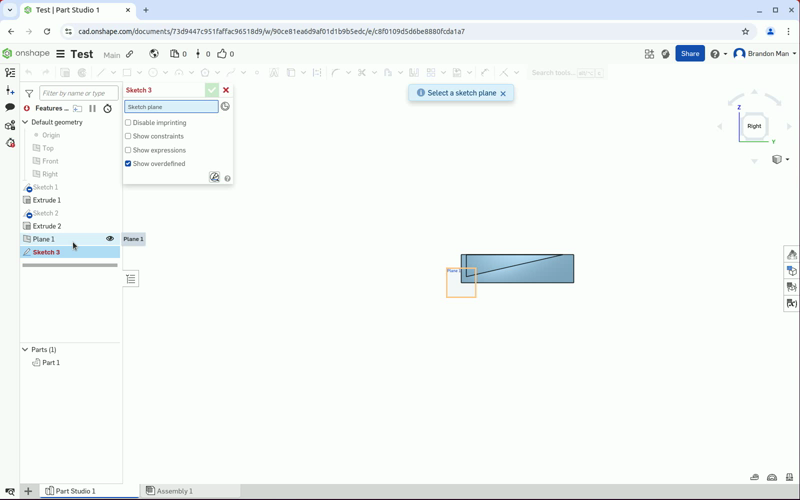
click(73, 241)
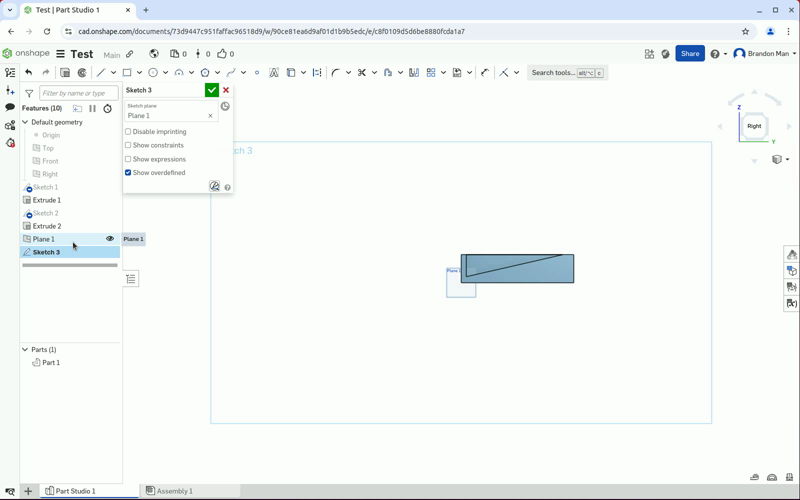
mouse_move(73, 352)
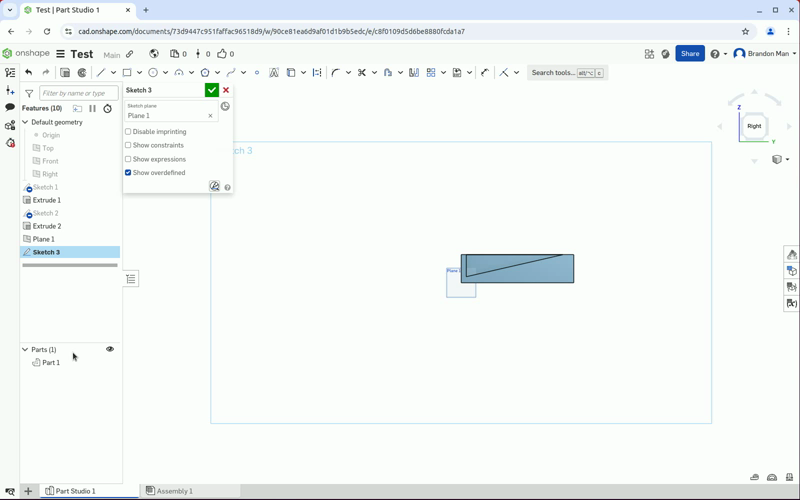
key(y)
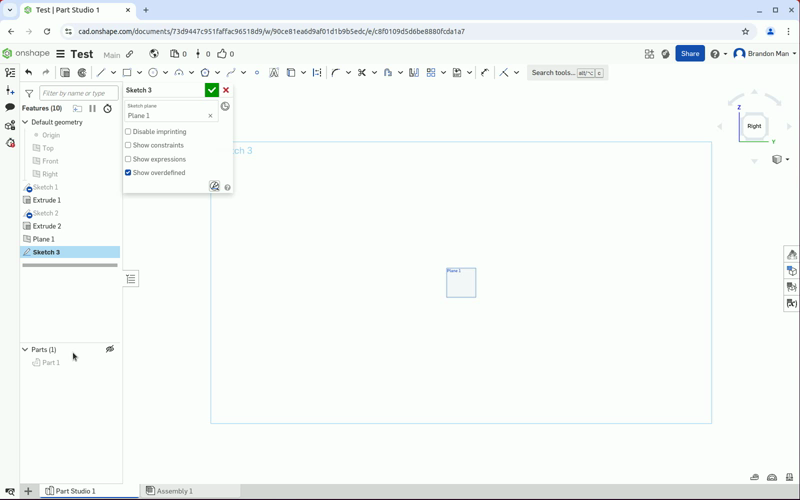
key(a)
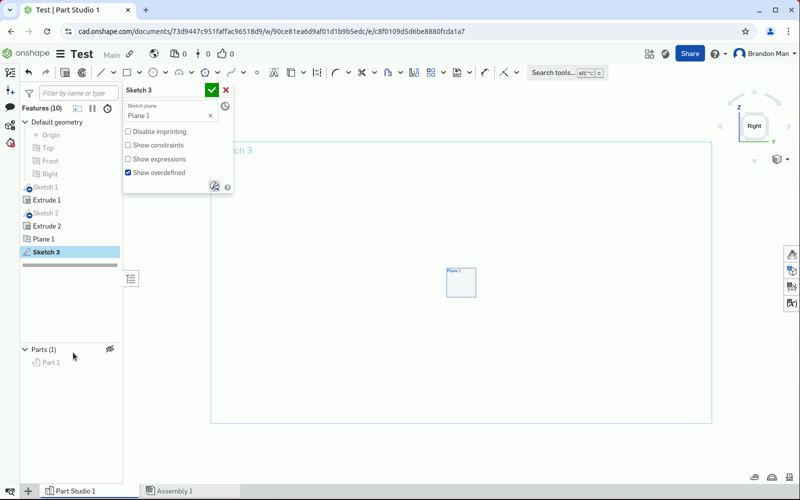
key_down(shift)
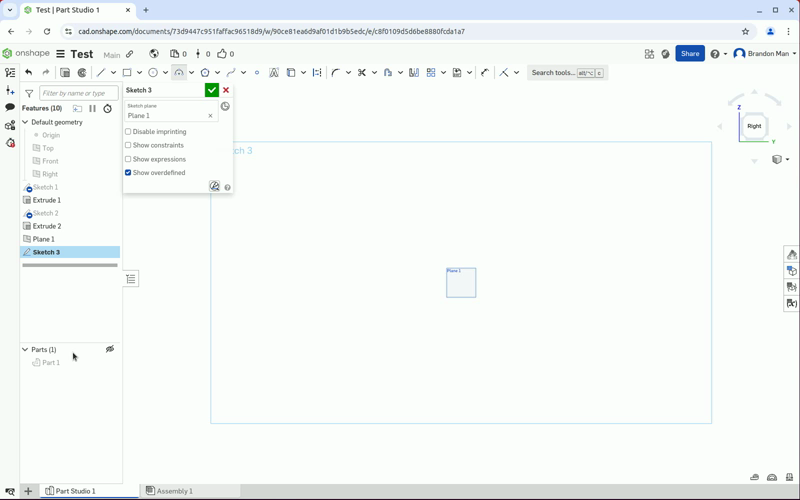
mouse_move(468, 261)
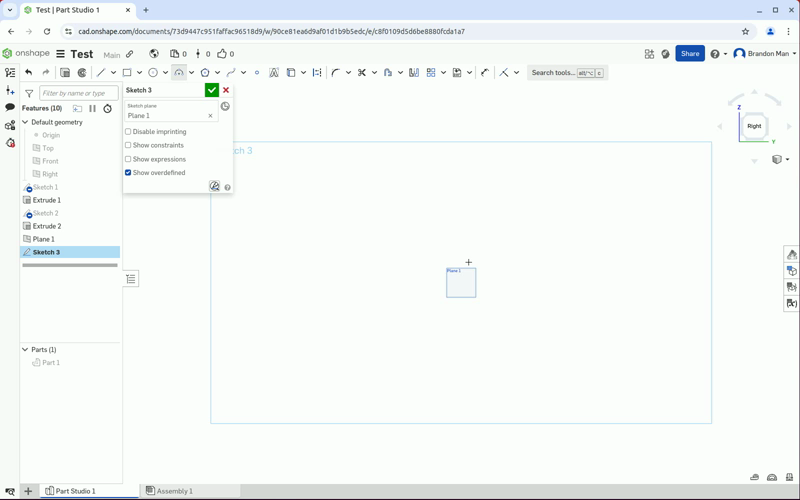
click(468, 261)
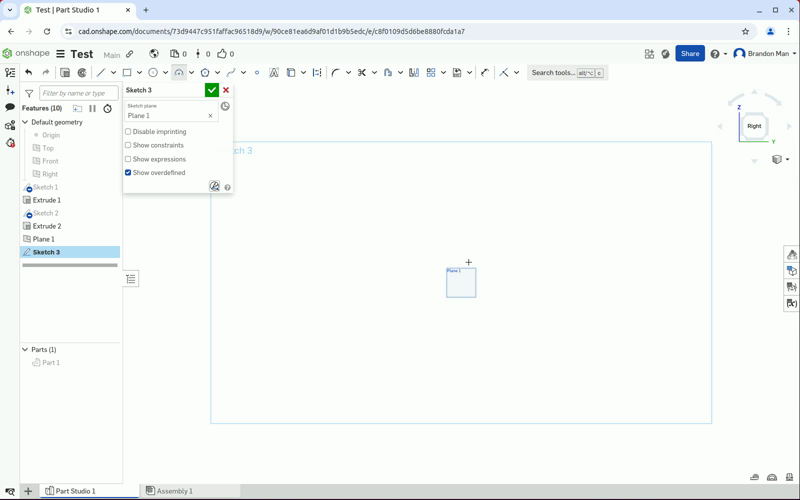
key_up(shift)
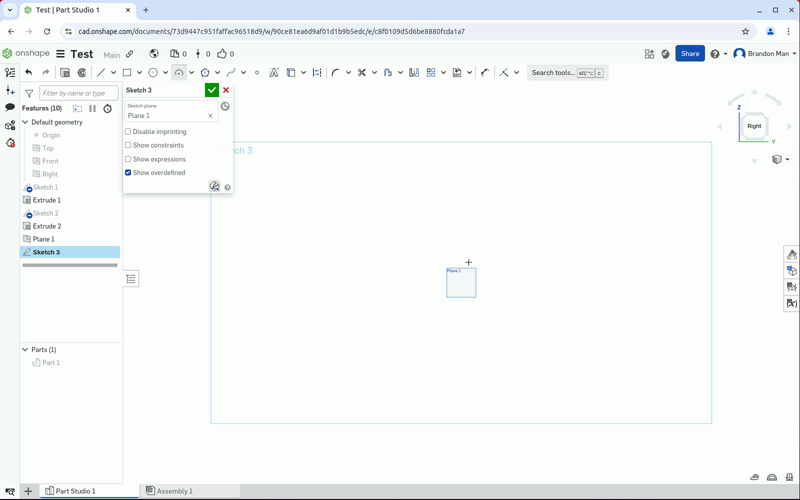
key_down(shift)
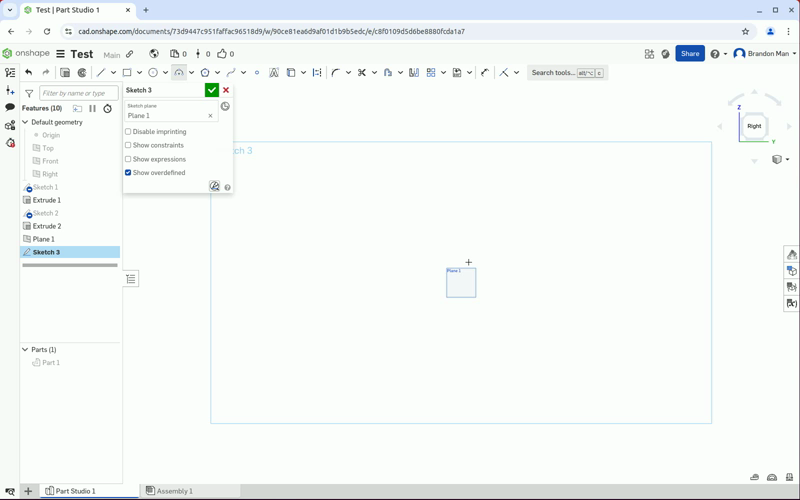
mouse_move(470, 264)
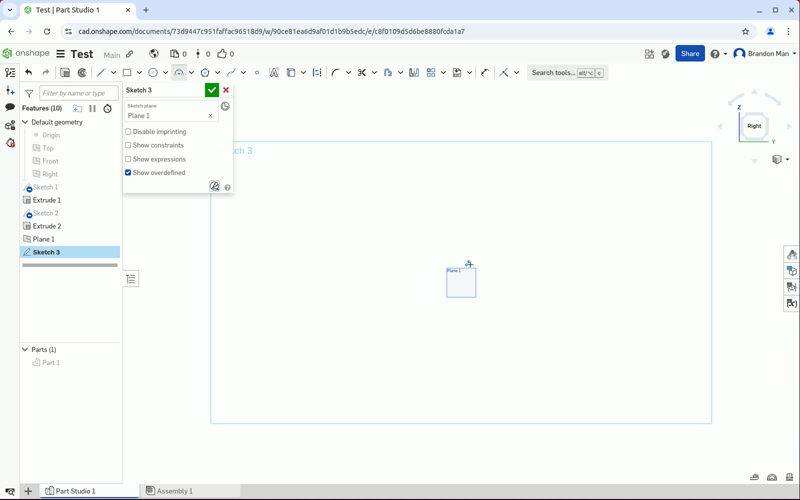
scroll(6)
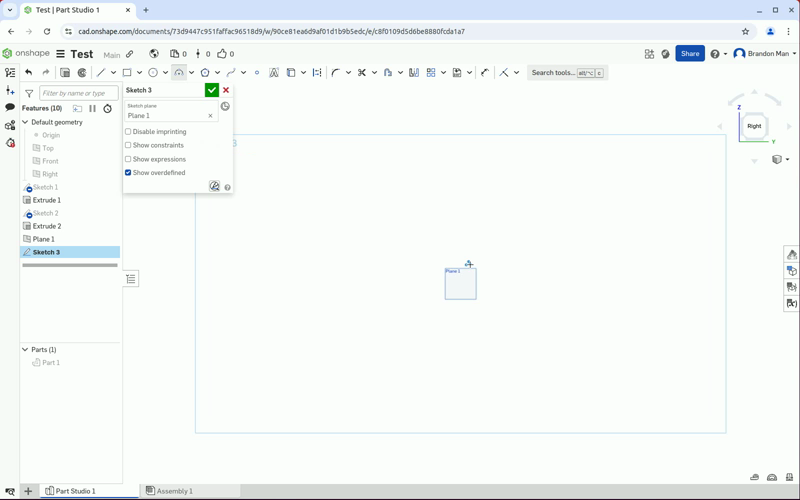
scroll(6)
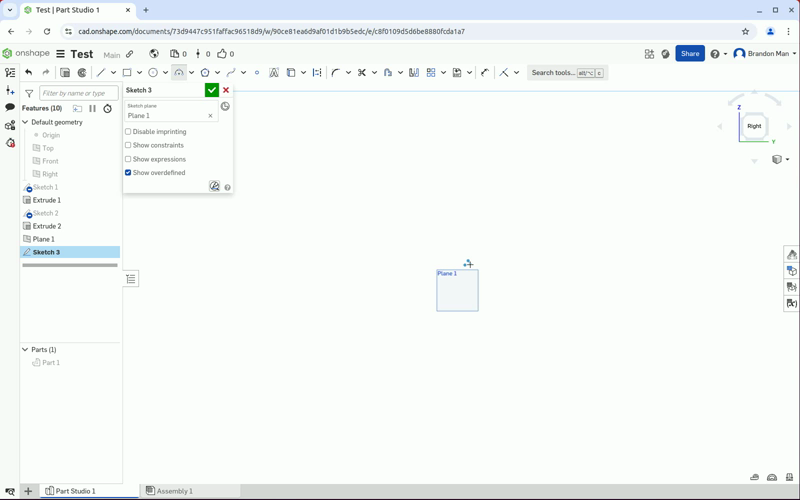
scroll(6)
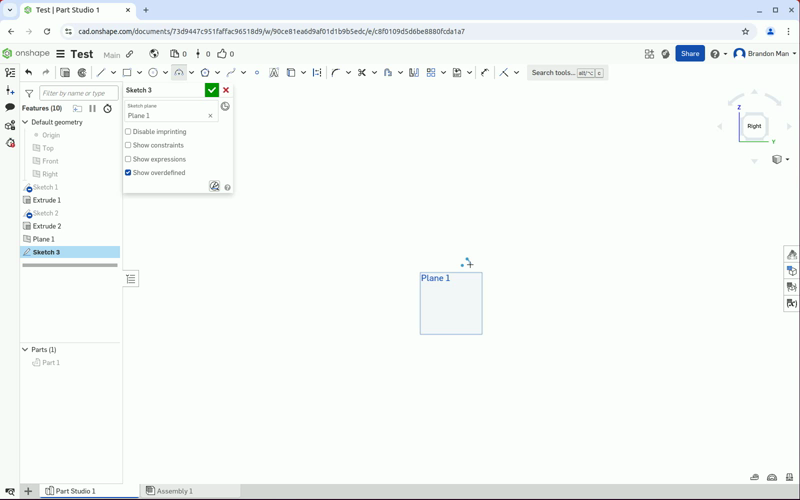
scroll(6)
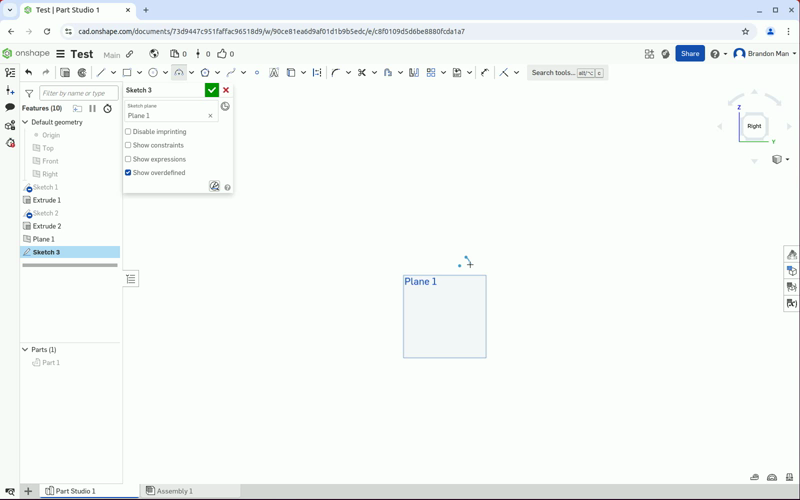
scroll(6)
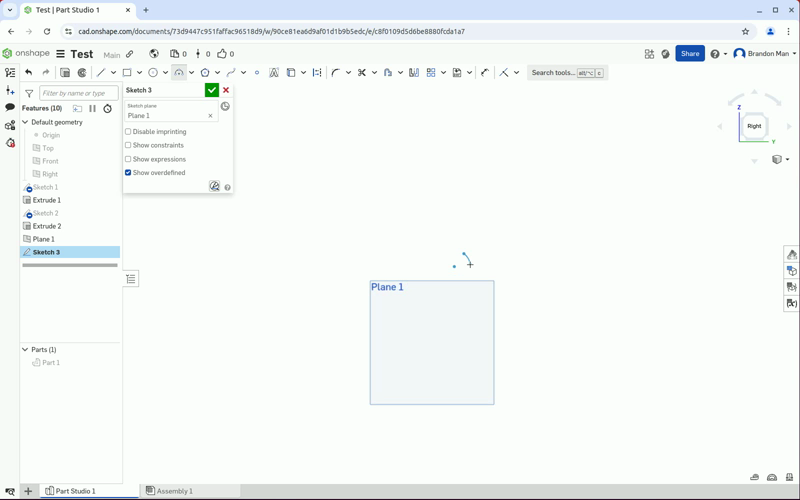
scroll(6)
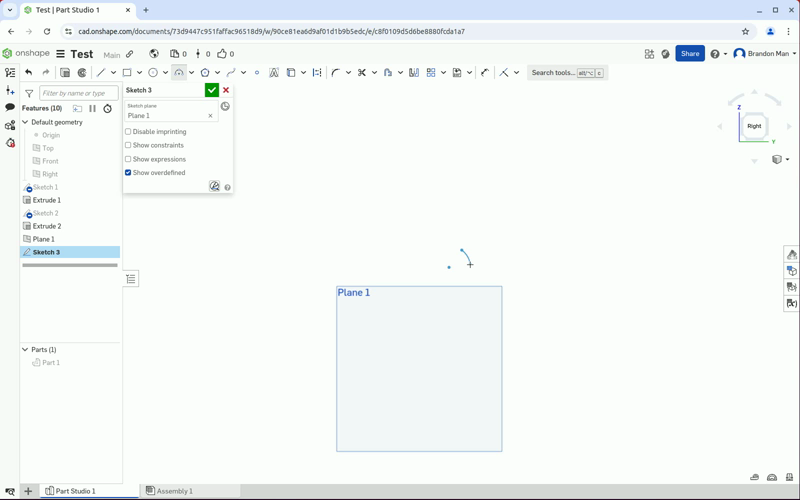
scroll(6)
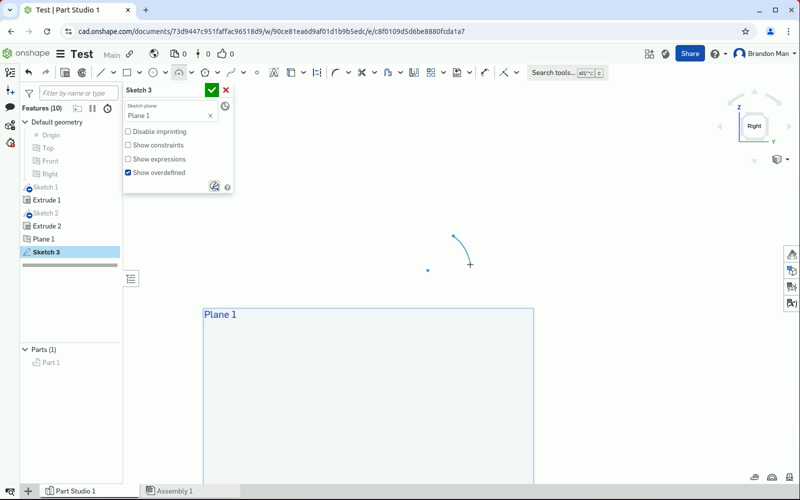
click(470, 264)
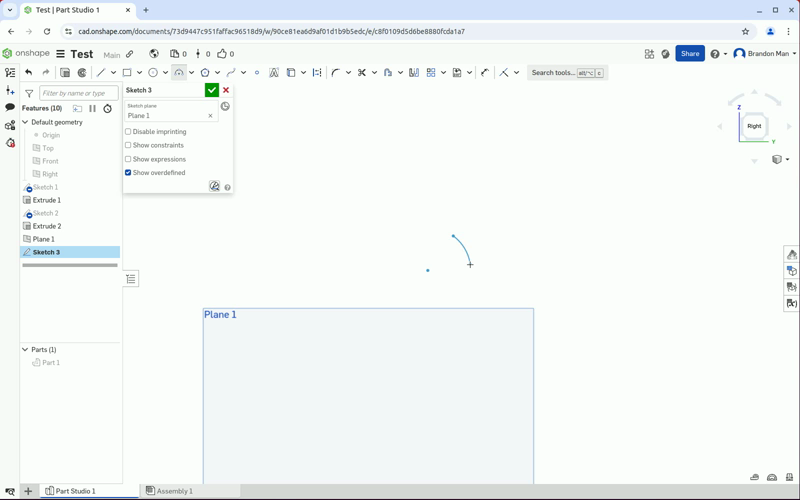
scroll(-6)
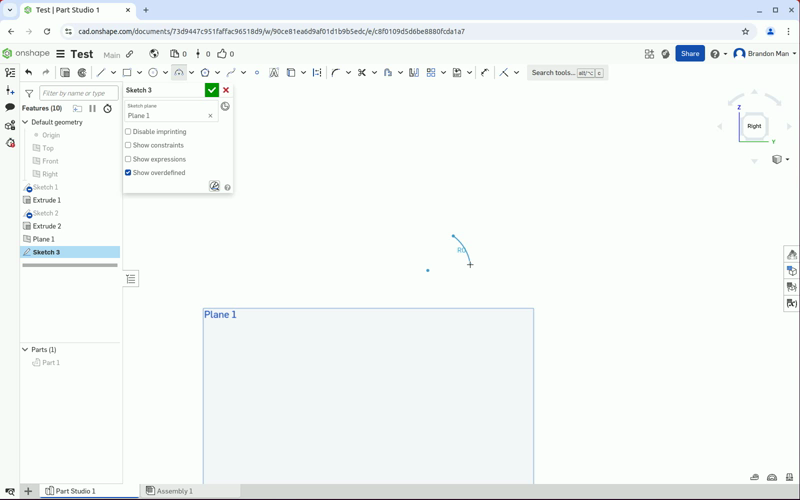
scroll(-6)
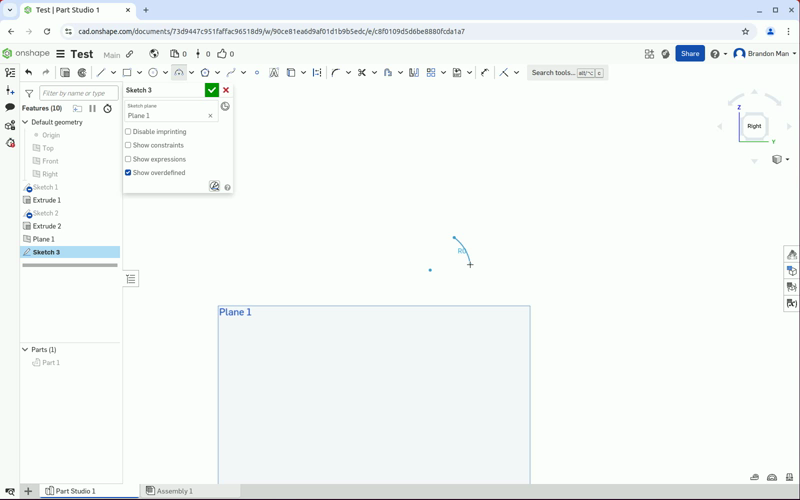
scroll(-6)
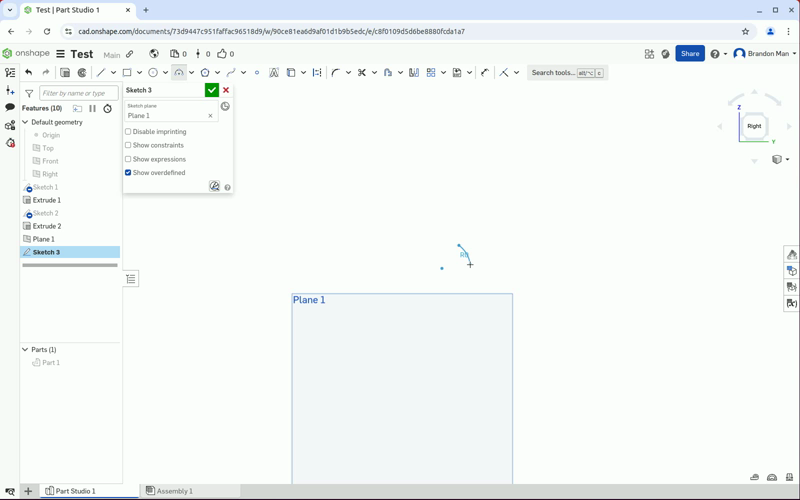
scroll(-6)
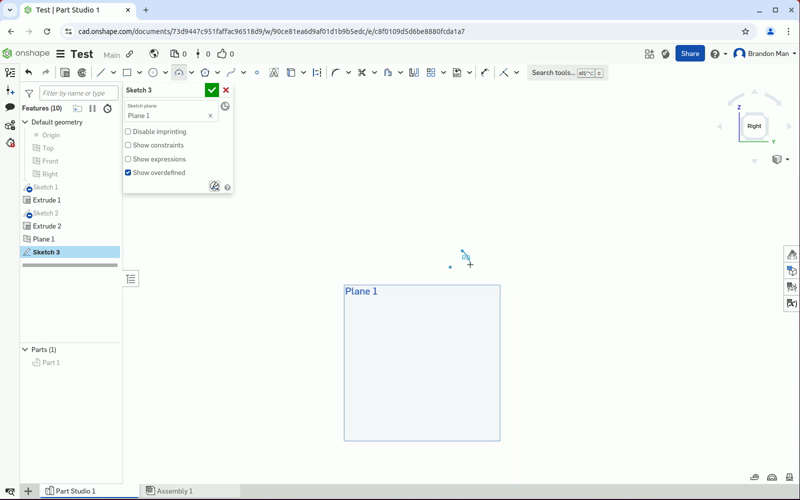
scroll(-6)
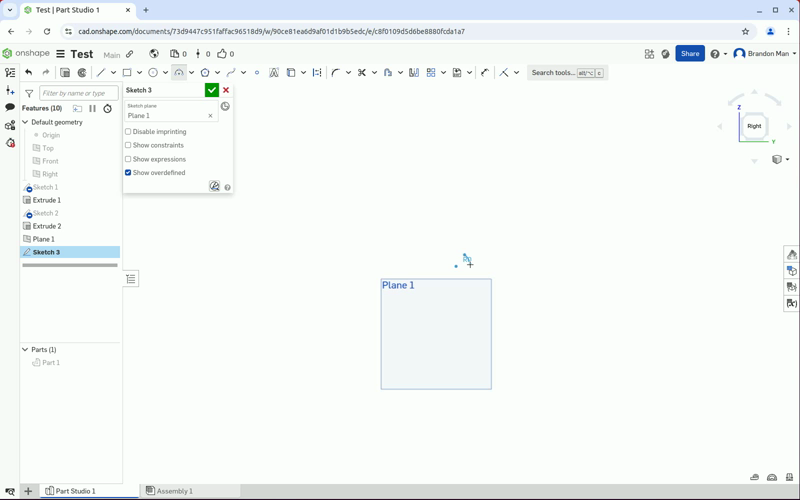
scroll(-6)
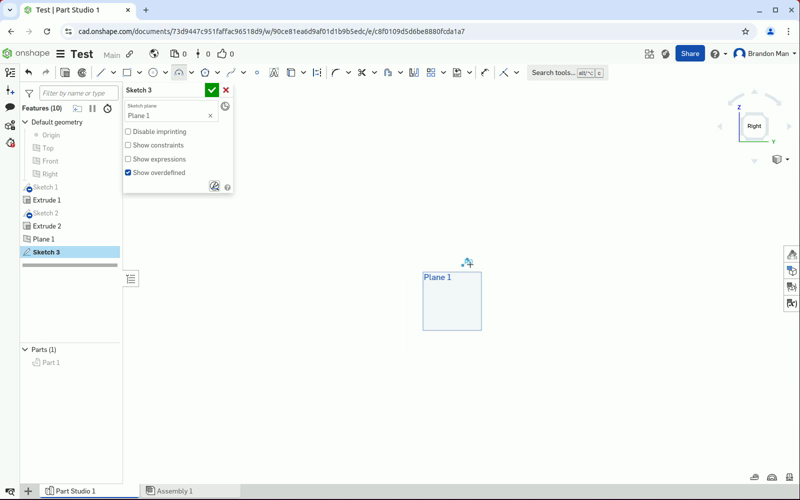
scroll(-6)
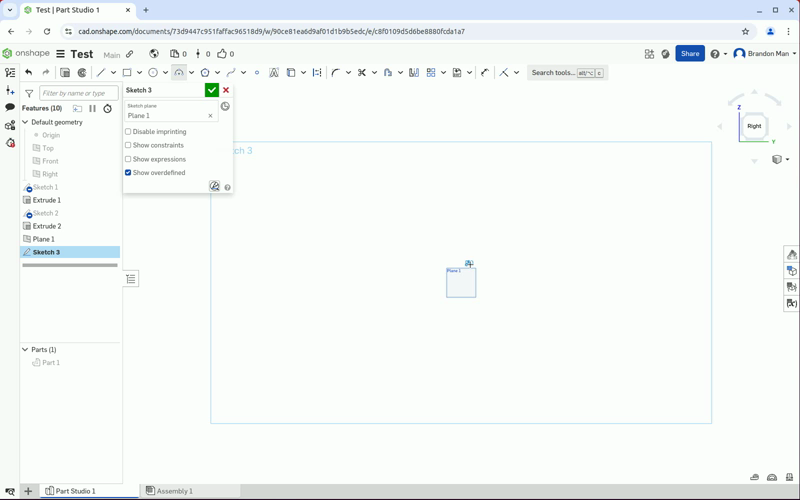
mouse_move(467, 263)
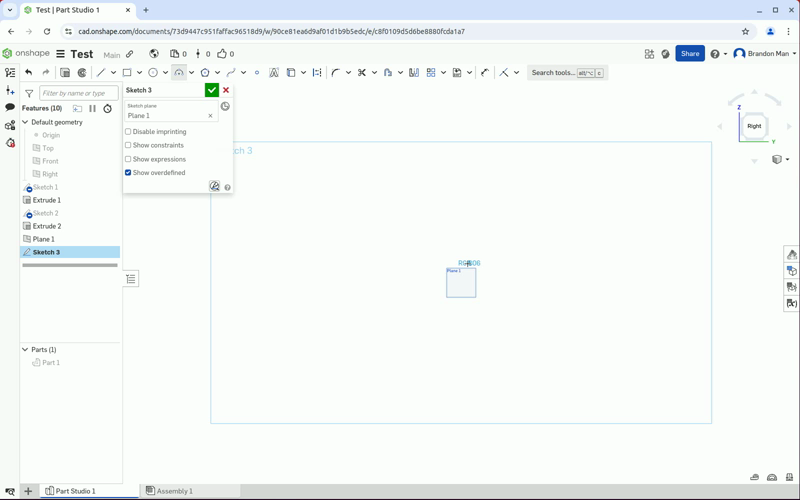
scroll(6)
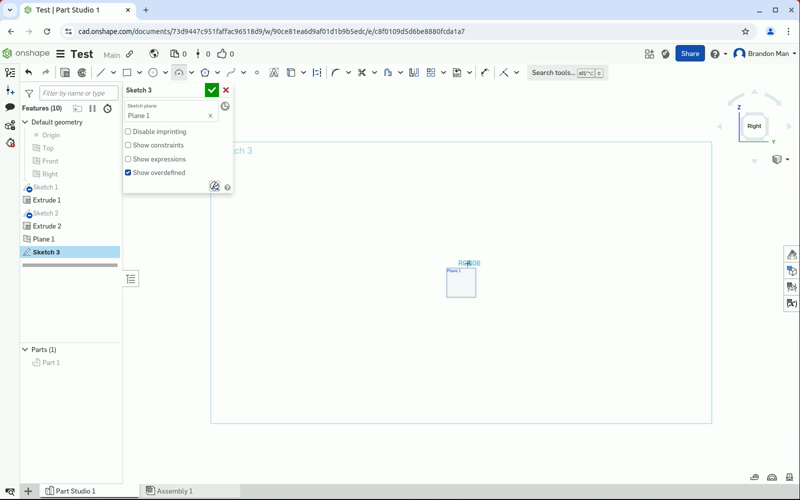
scroll(6)
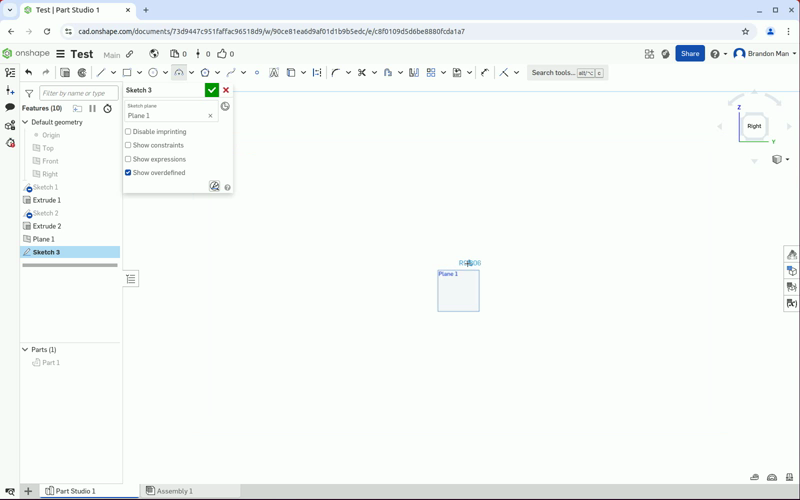
scroll(6)
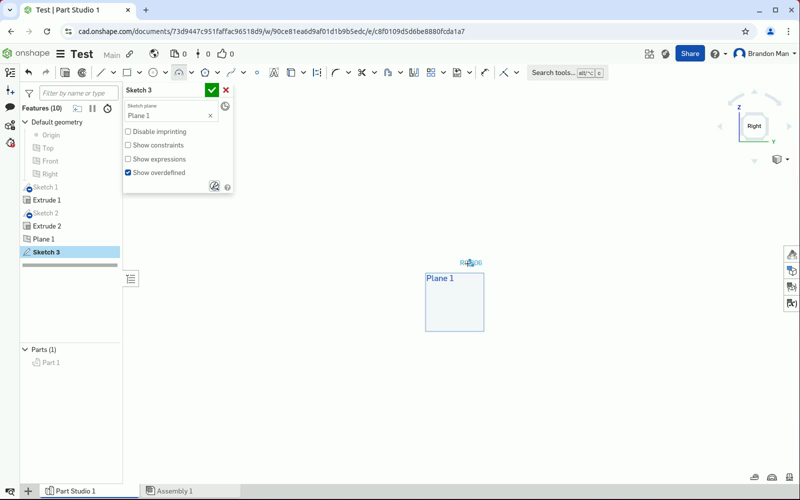
scroll(6)
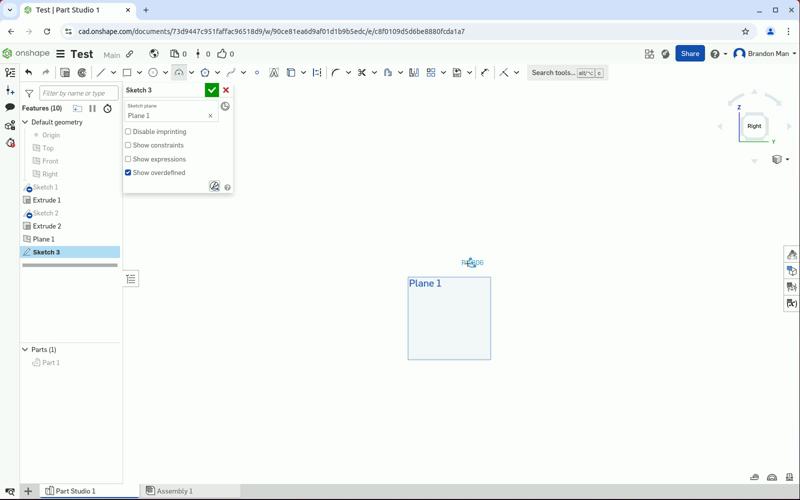
scroll(6)
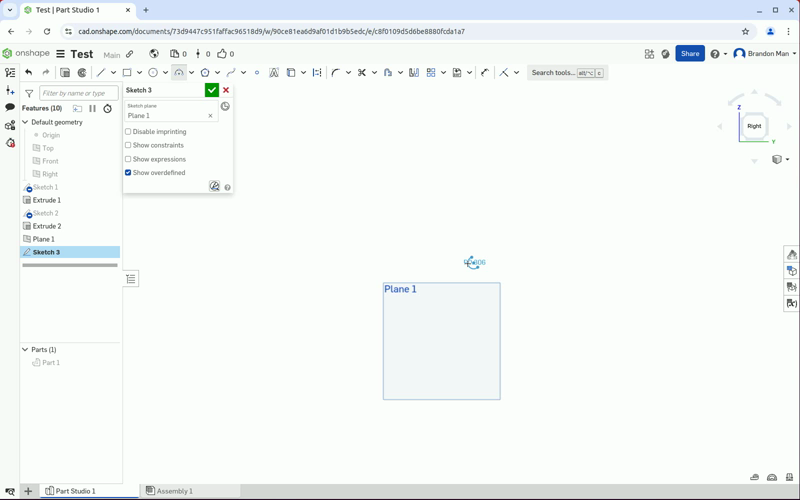
scroll(6)
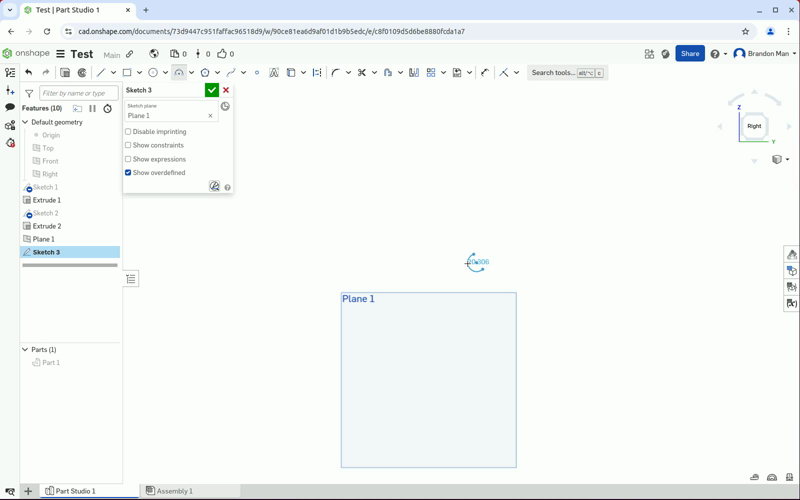
scroll(6)
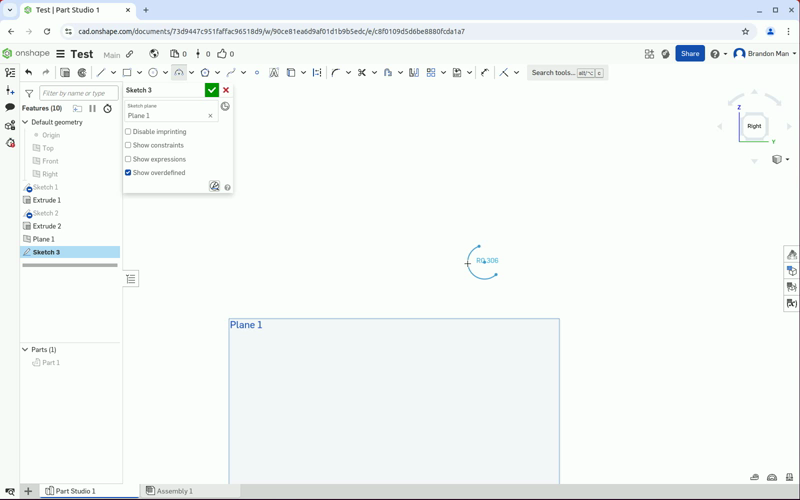
click(467, 263)
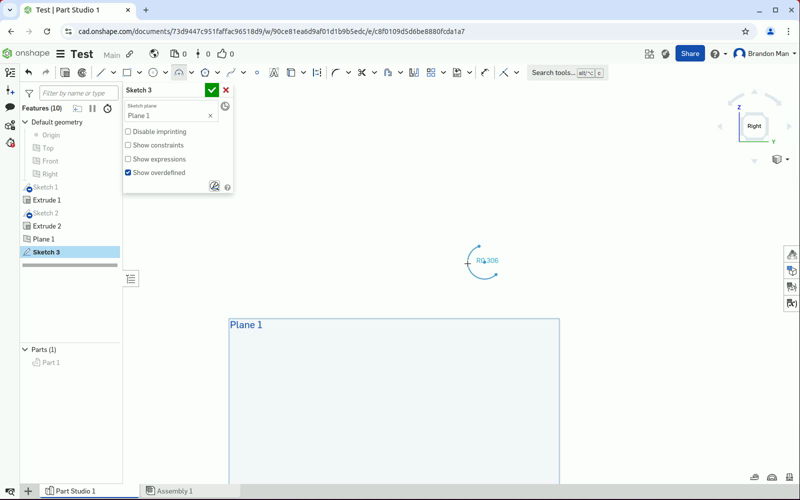
scroll(-6)
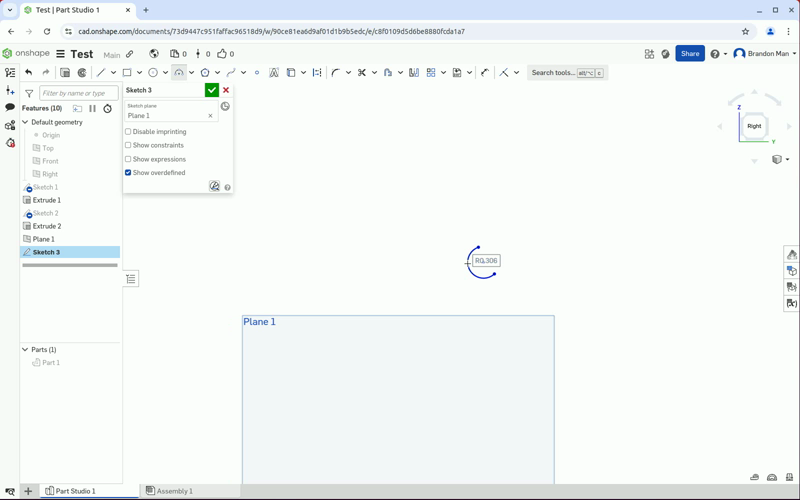
scroll(-6)
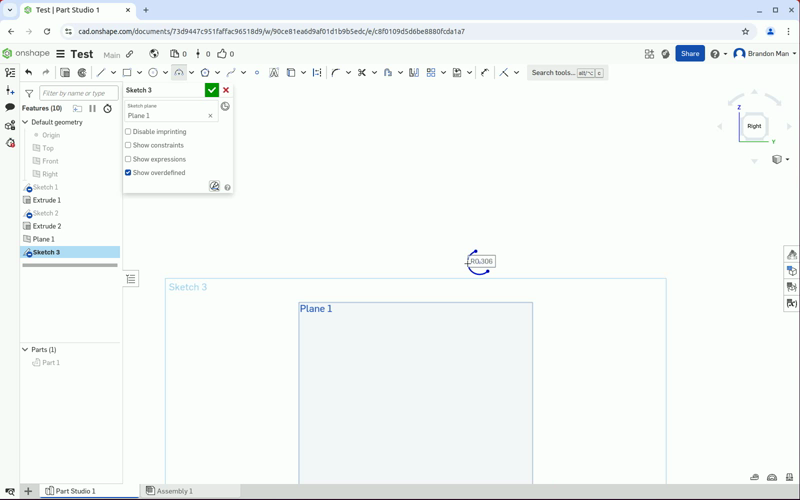
scroll(-6)
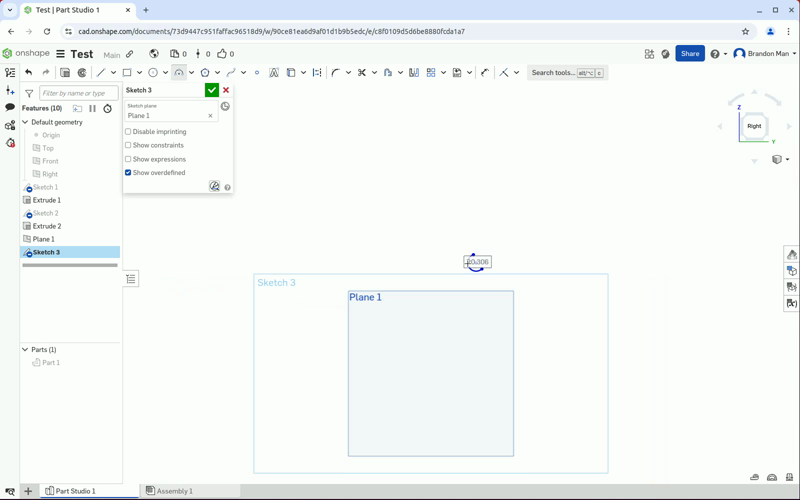
scroll(-6)
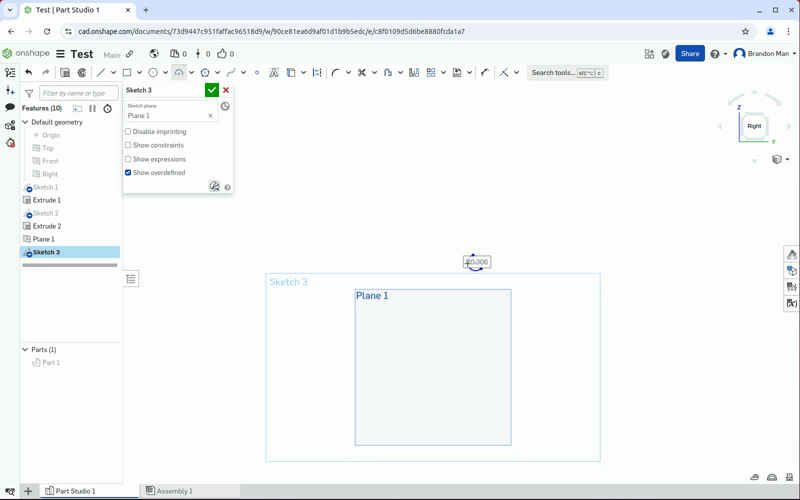
scroll(-6)
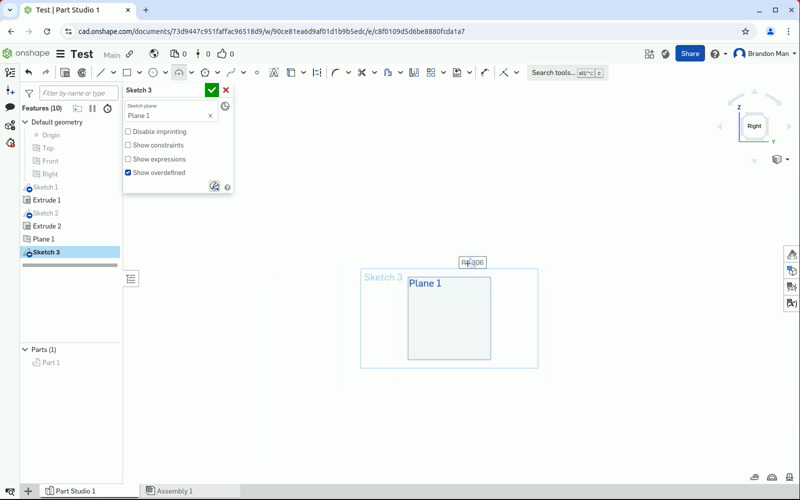
scroll(-6)
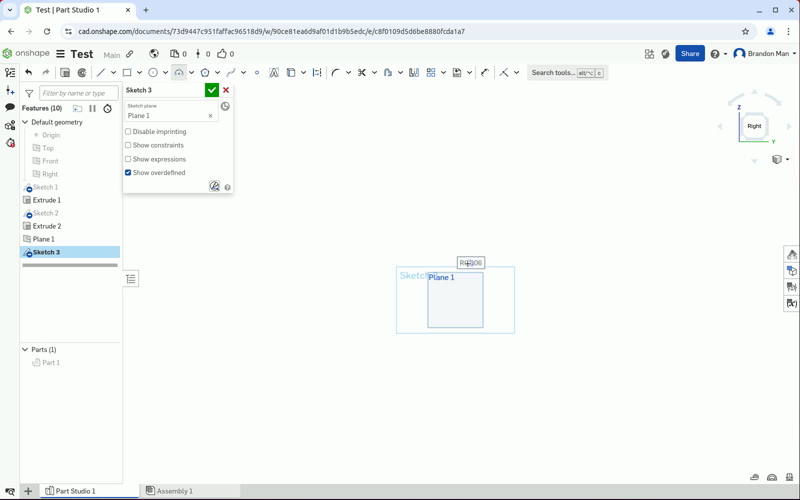
scroll(-6)
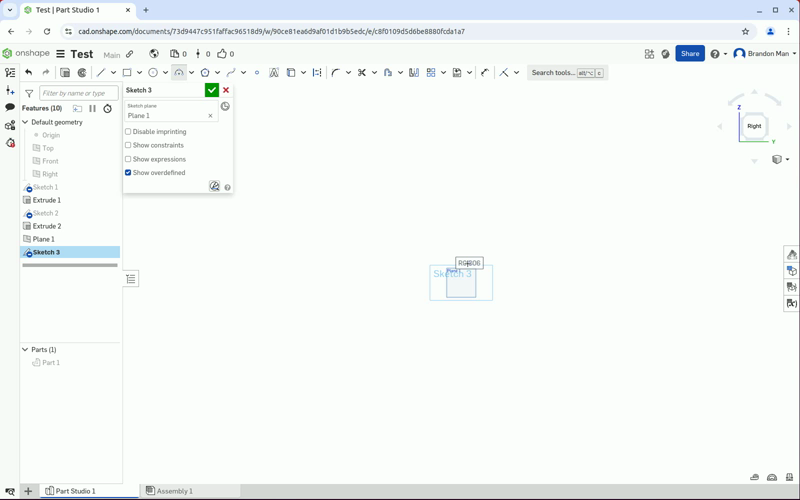
key_up(shift)
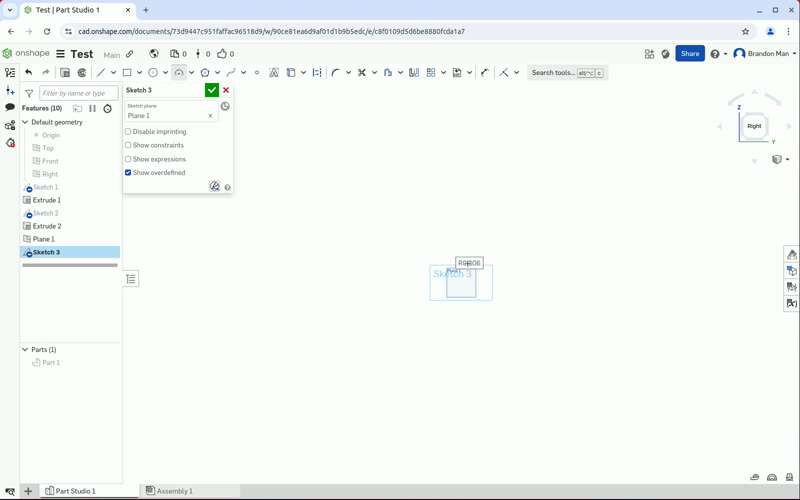
key(esc)
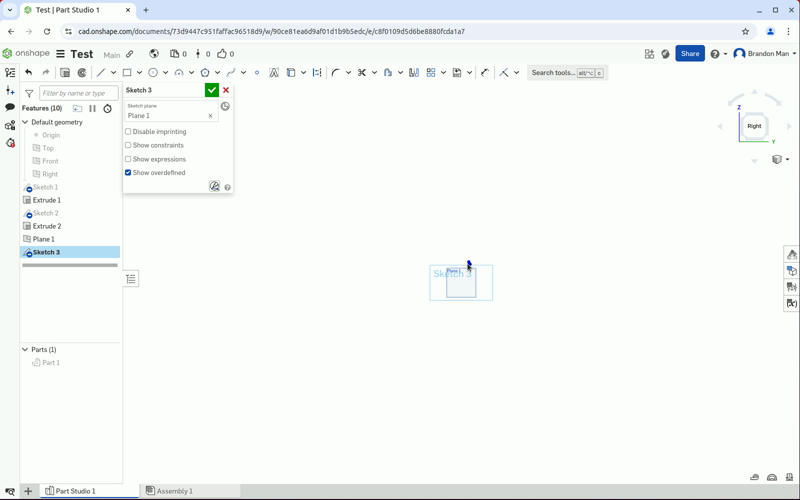
key(l)
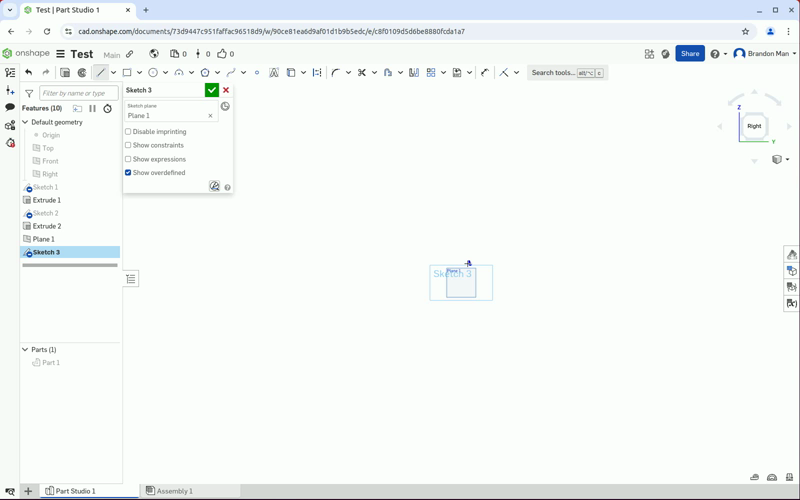
mouse_move(470, 264)
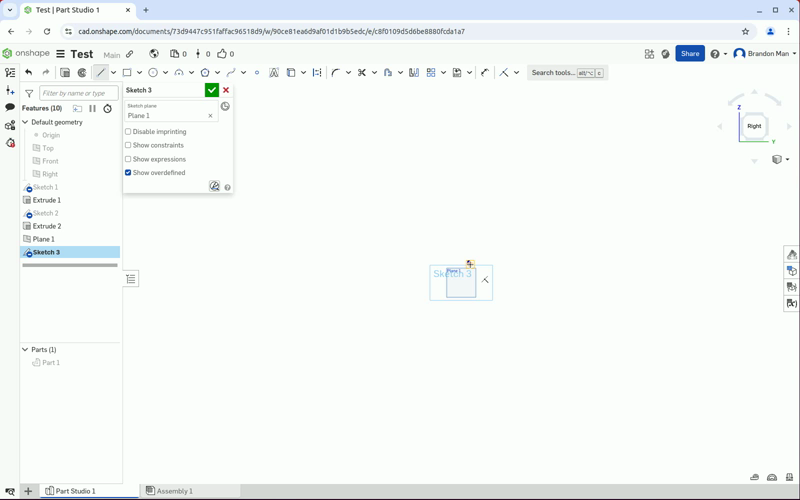
scroll(6)
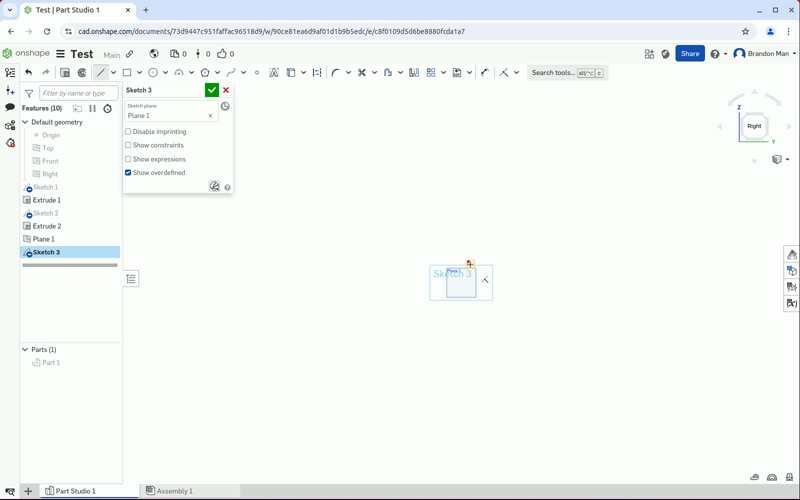
scroll(6)
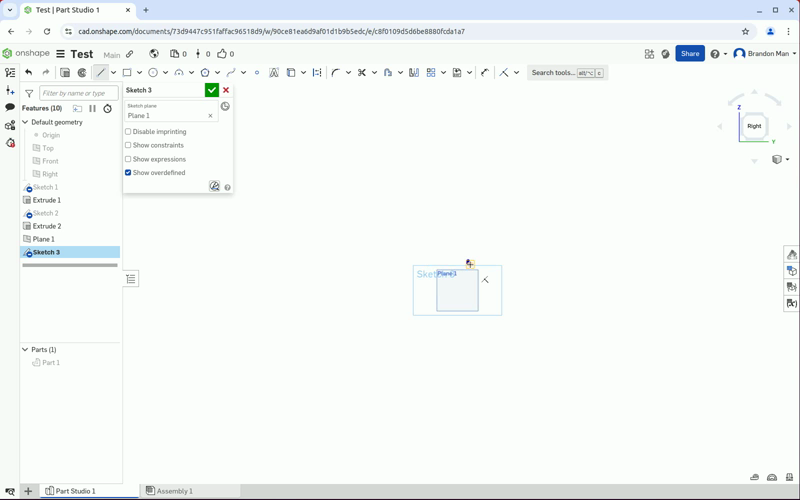
scroll(6)
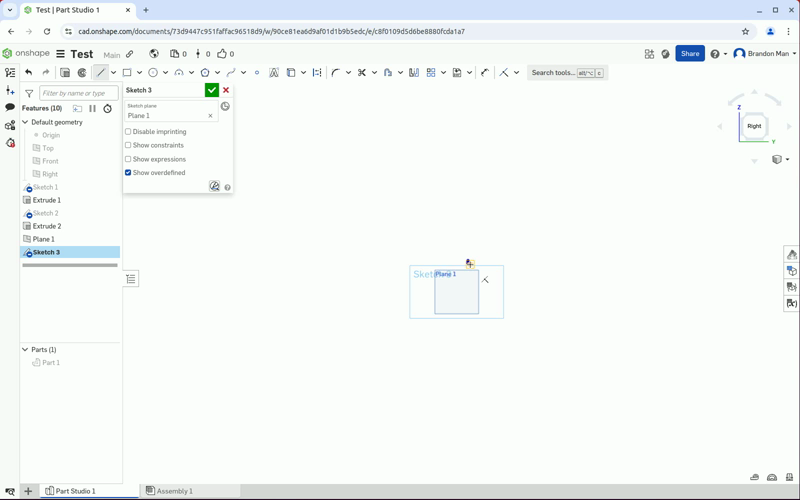
scroll(6)
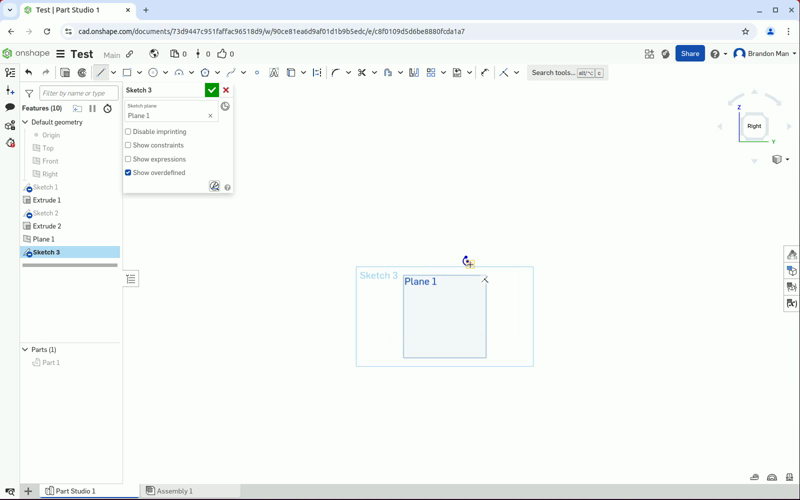
scroll(6)
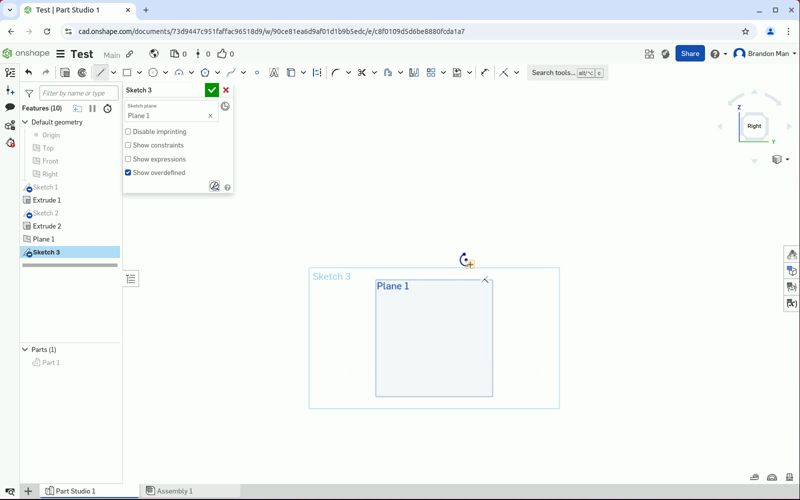
scroll(6)
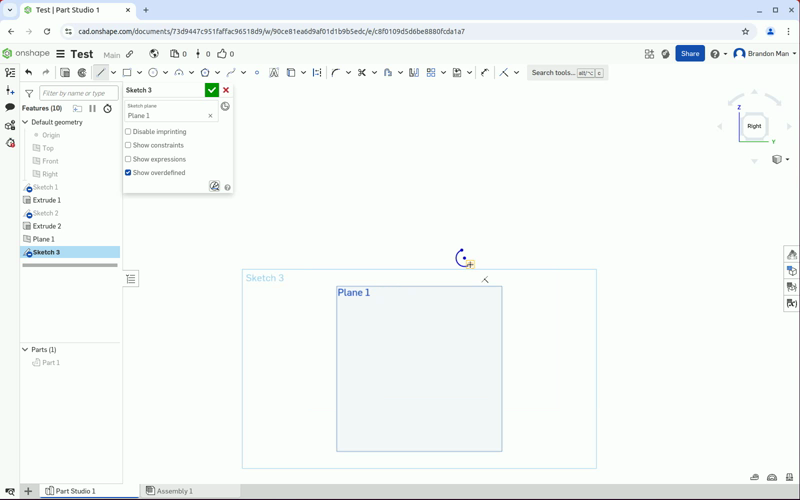
scroll(6)
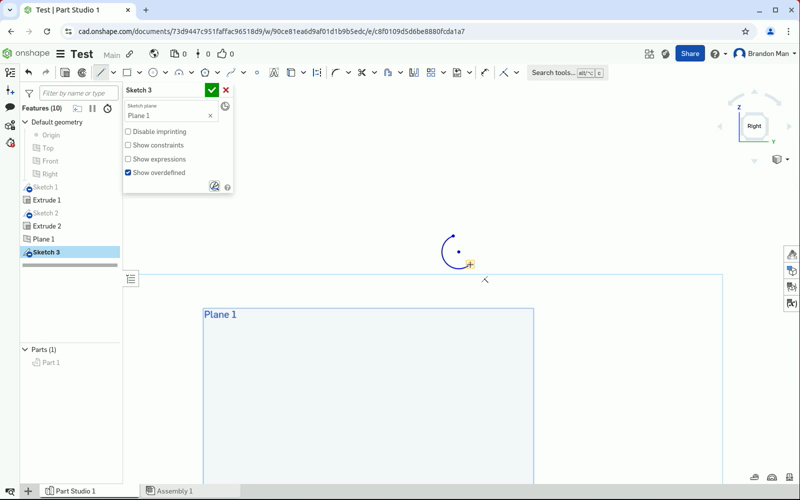
click(470, 264)
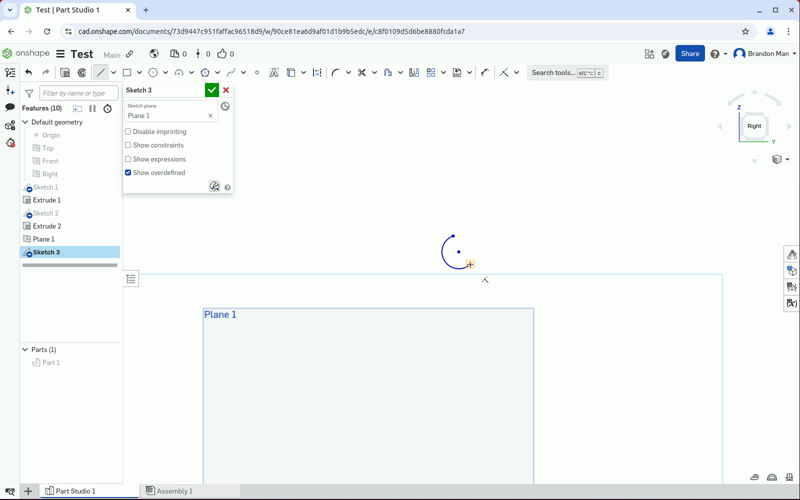
scroll(-6)
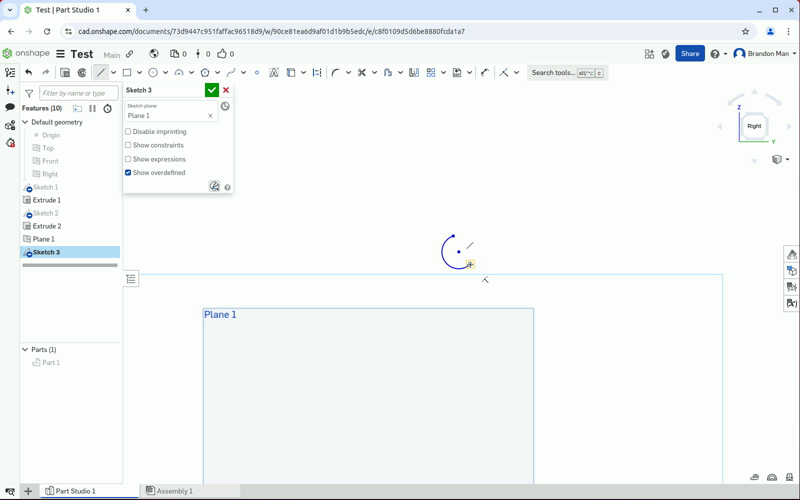
scroll(-6)
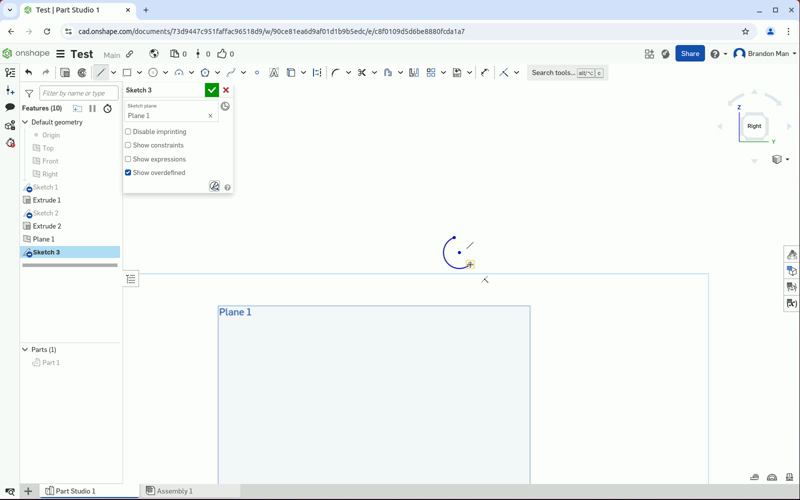
scroll(-6)
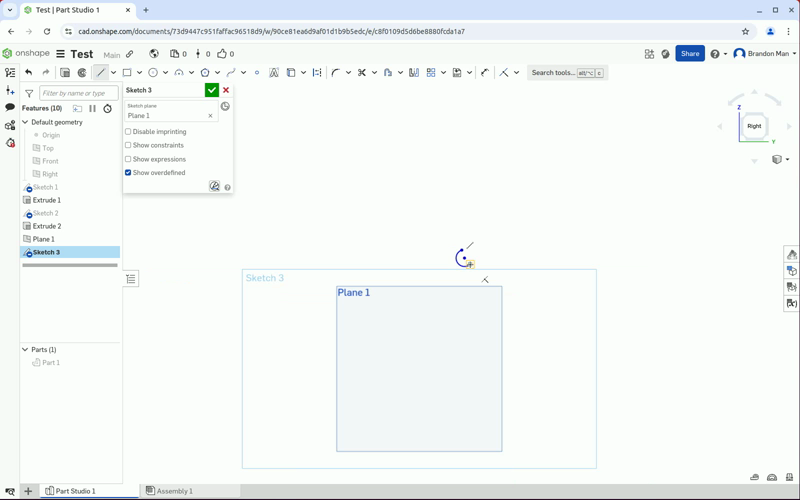
scroll(-6)
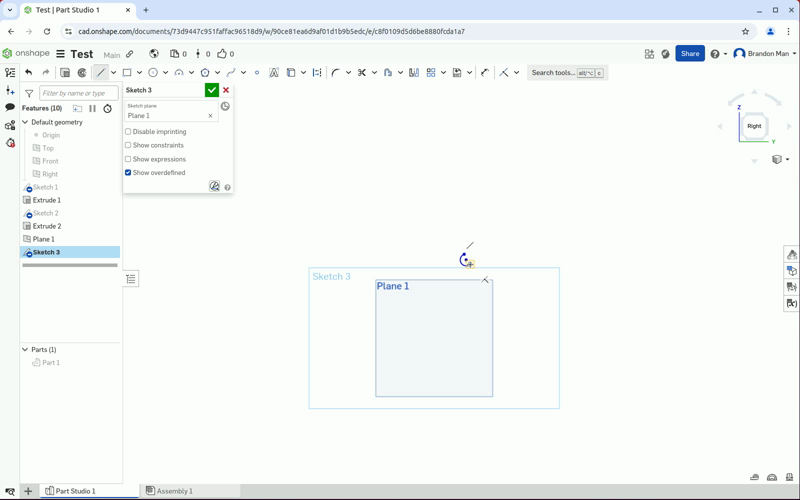
scroll(-6)
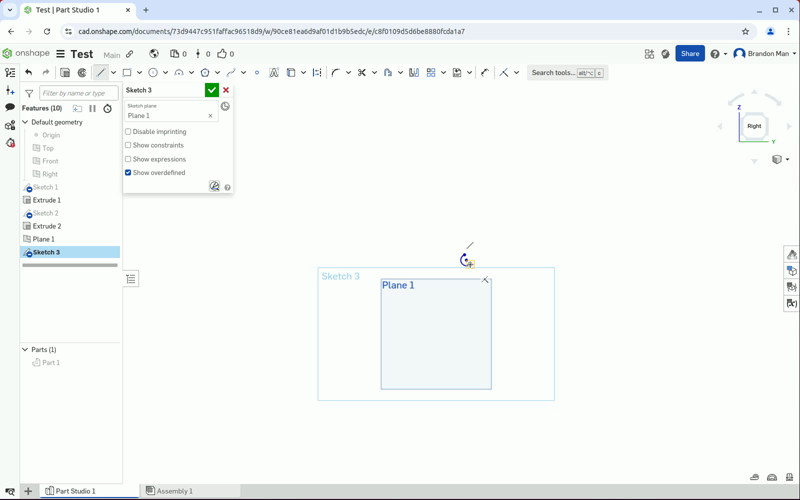
scroll(-6)
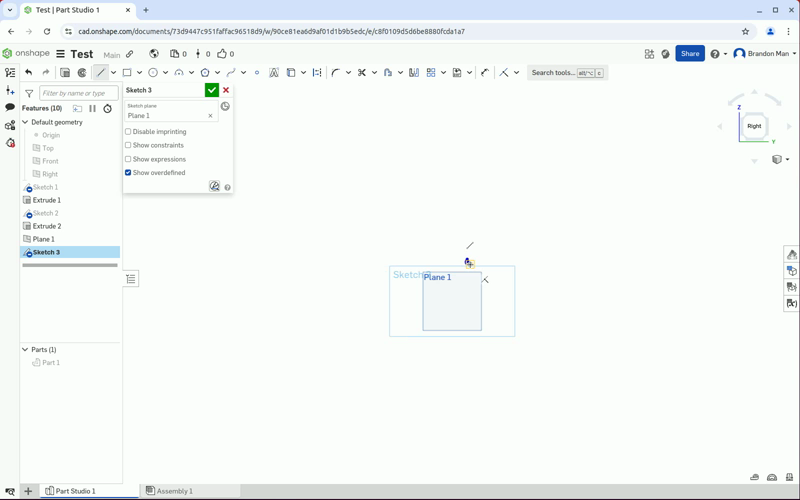
scroll(-6)
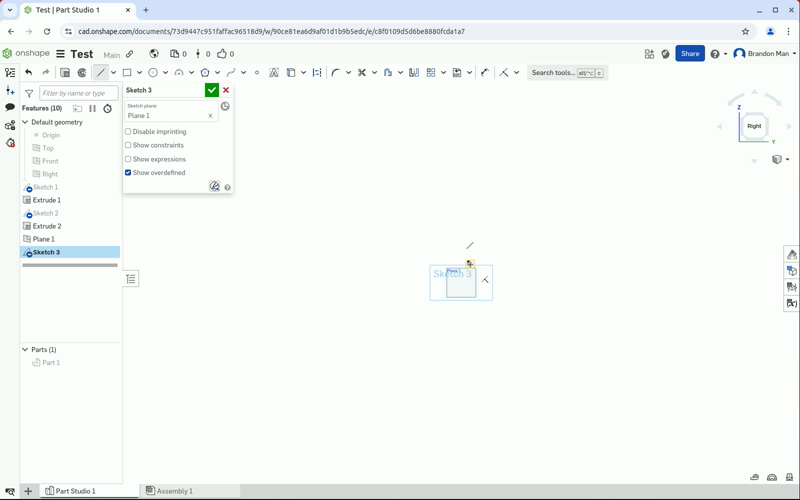
key_down(shift)
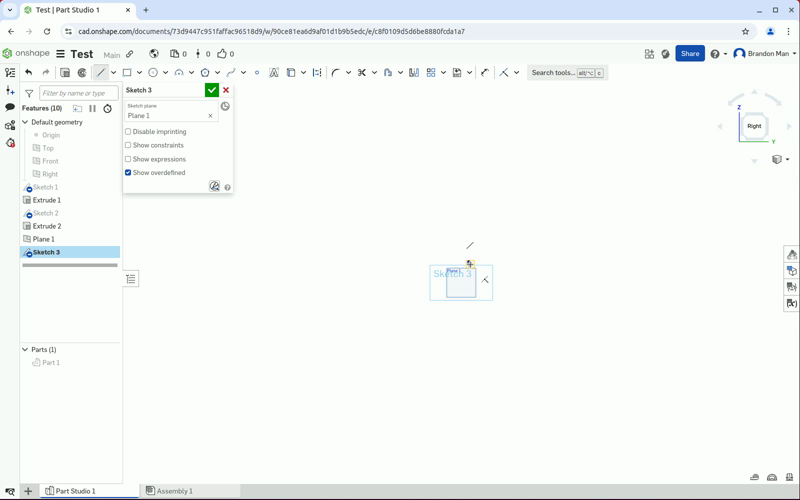
mouse_move(500, 264)
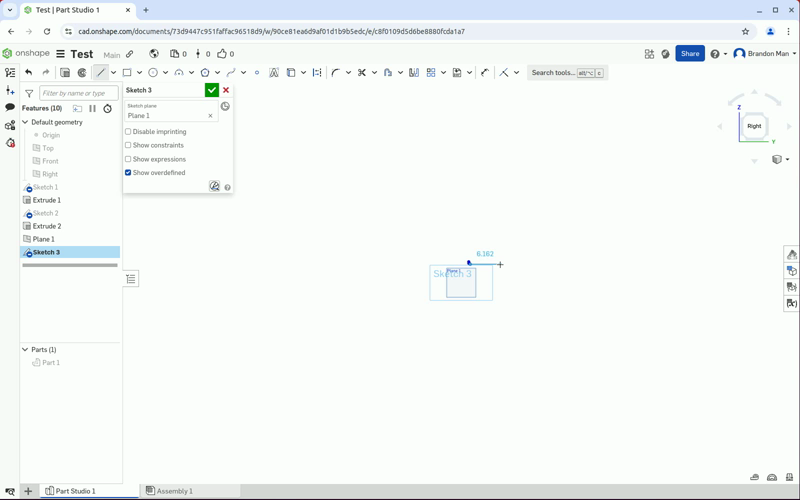
mouse_move(473, 264)
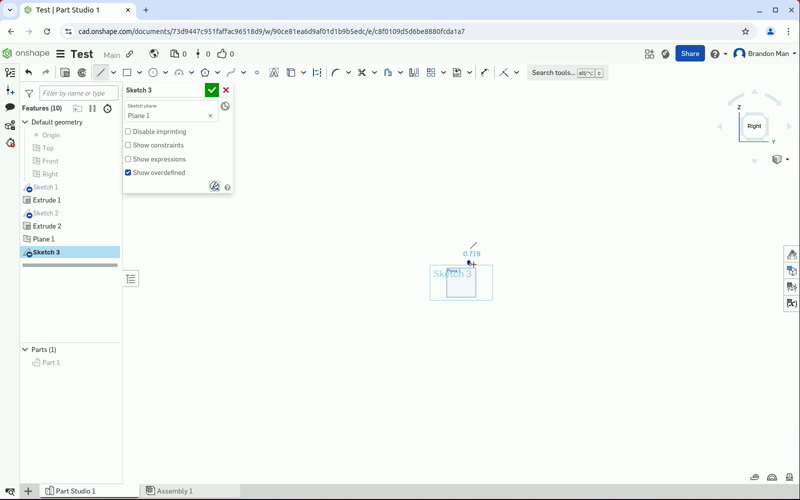
scroll(6)
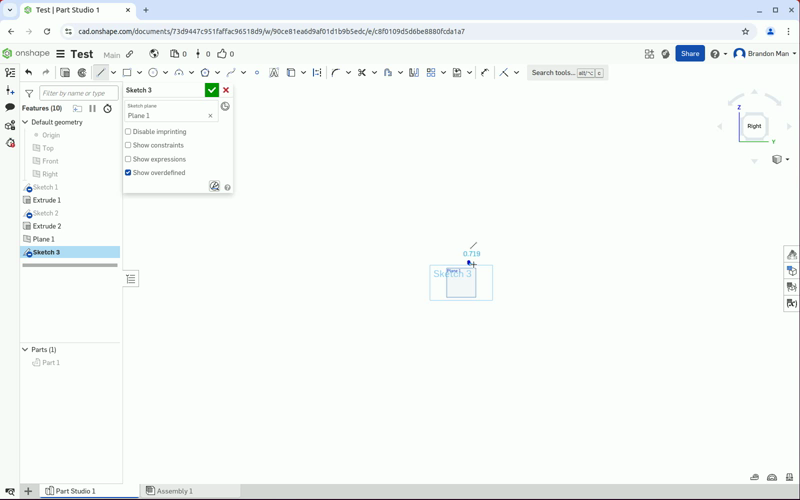
scroll(6)
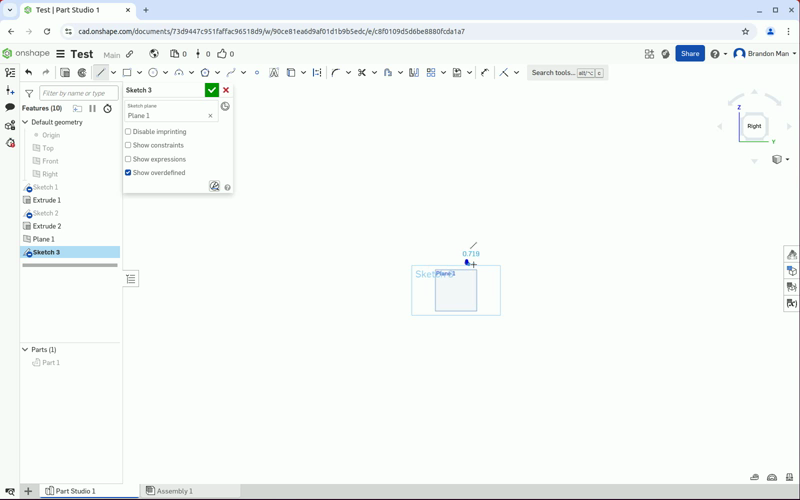
scroll(6)
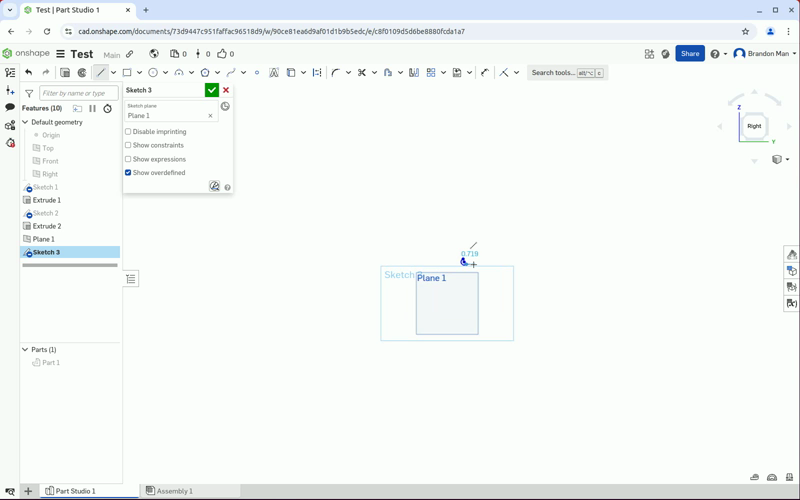
scroll(6)
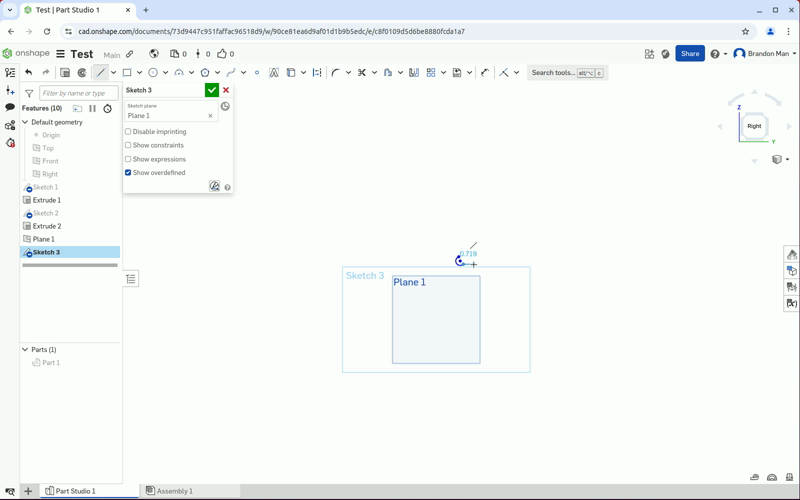
scroll(6)
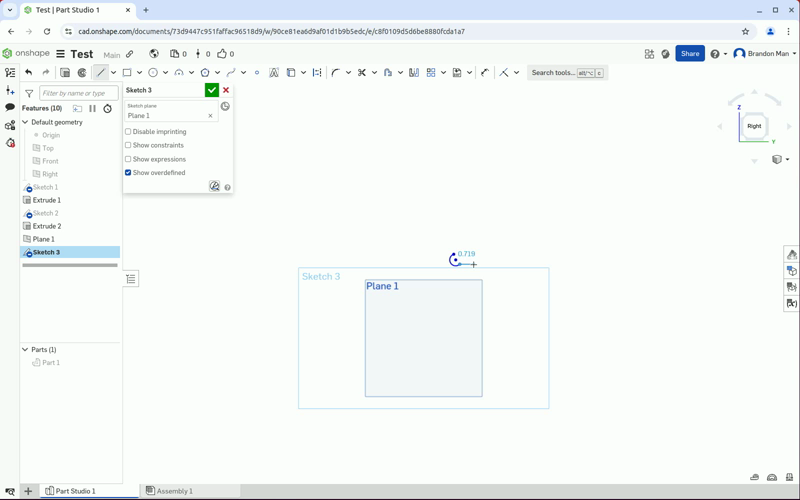
scroll(6)
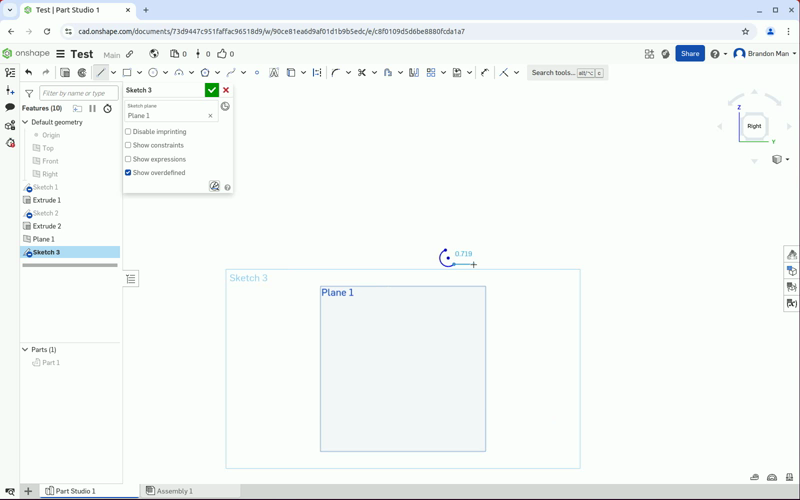
scroll(6)
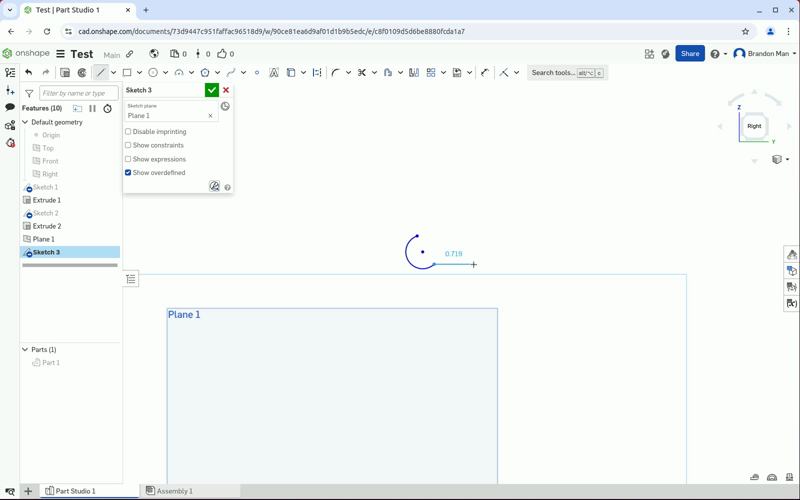
click(473, 264)
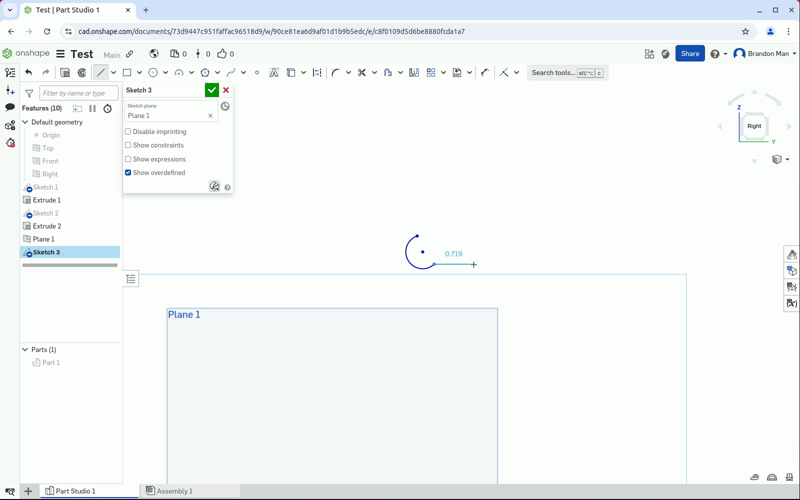
scroll(-6)
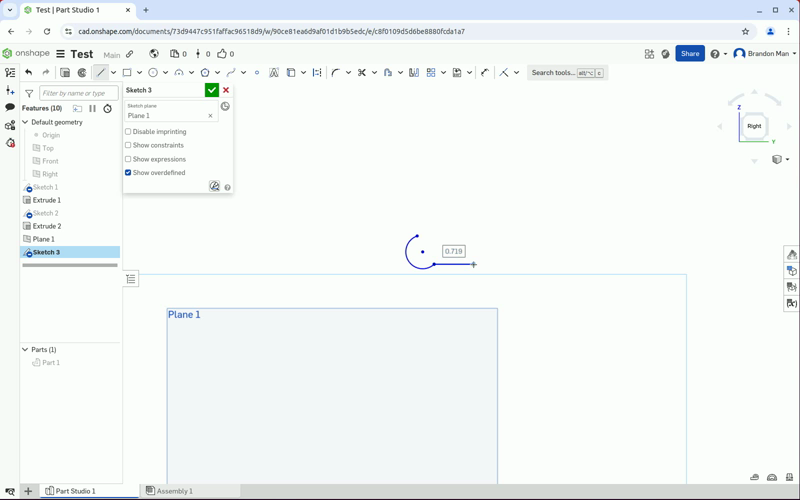
scroll(-6)
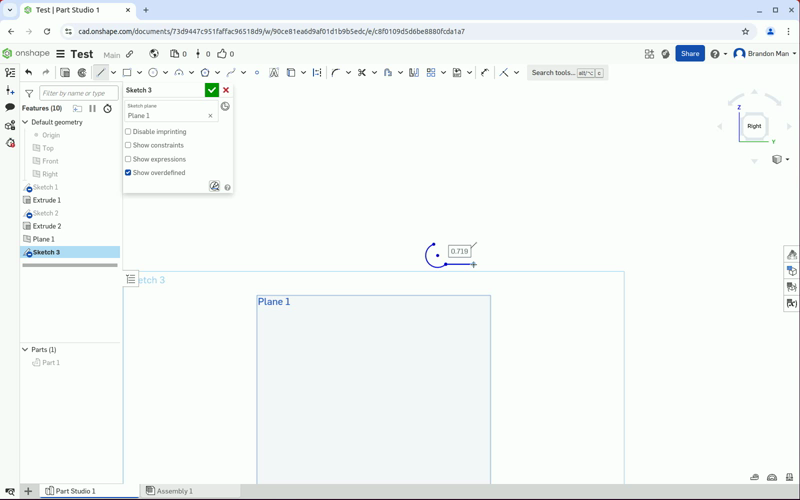
scroll(-6)
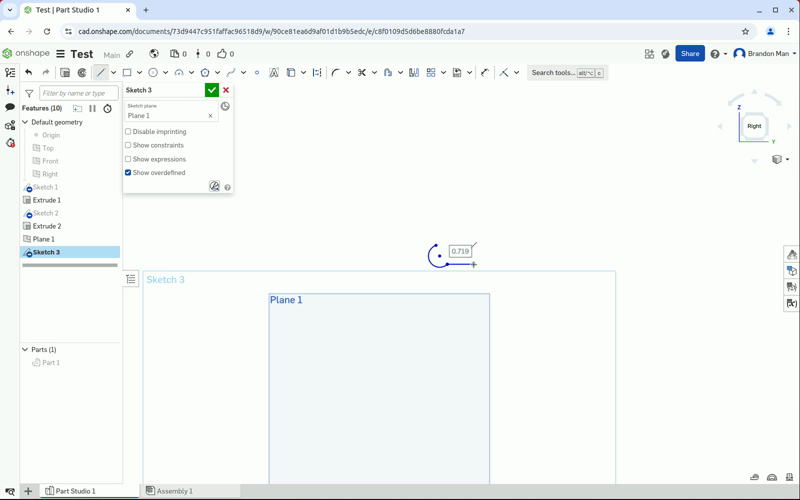
scroll(-6)
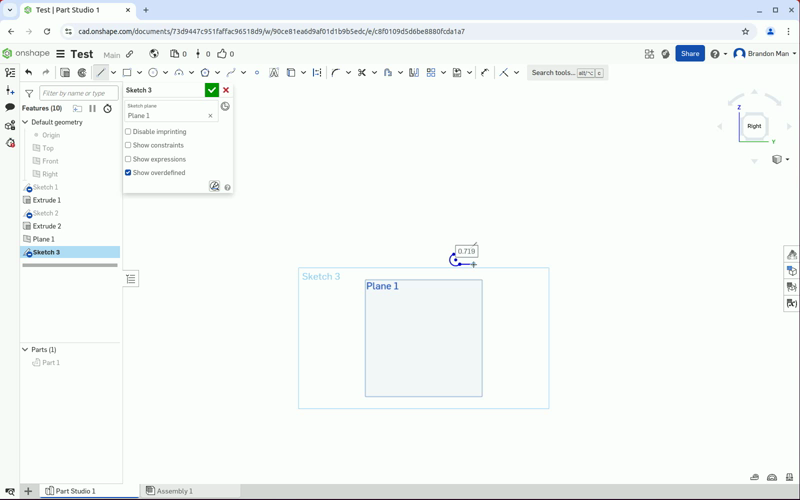
scroll(-6)
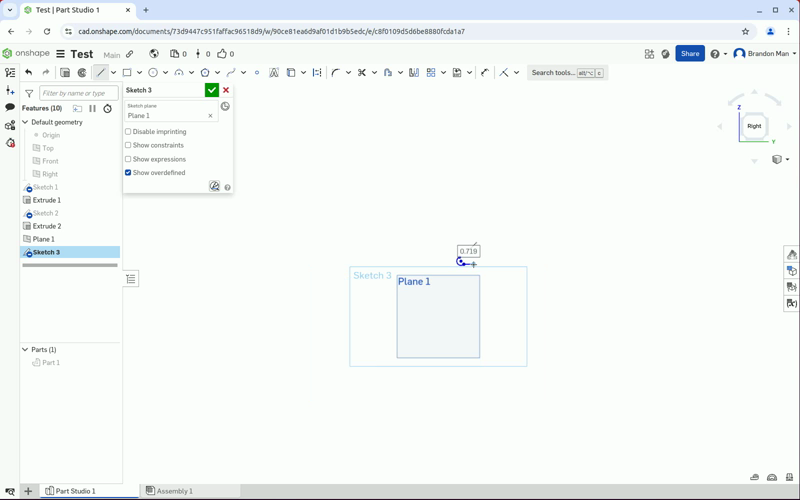
scroll(-6)
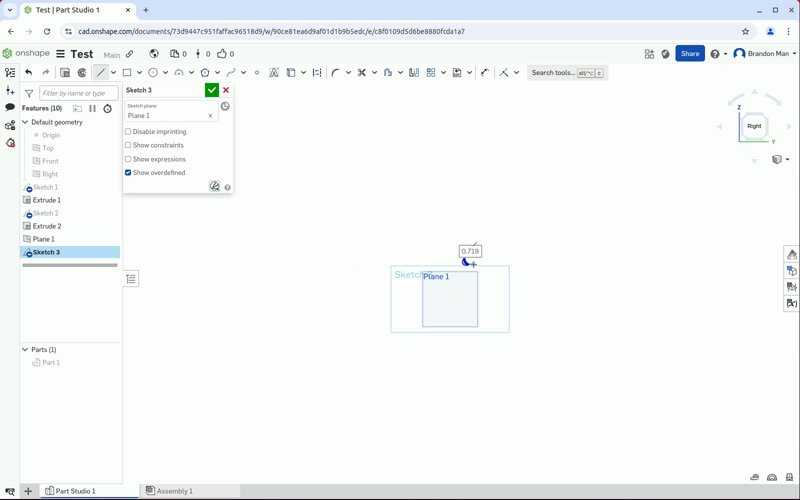
scroll(-6)
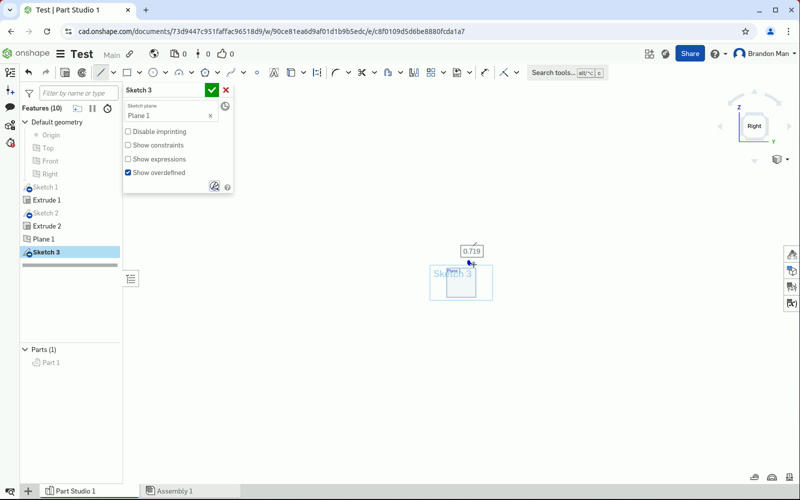
key_up(shift)
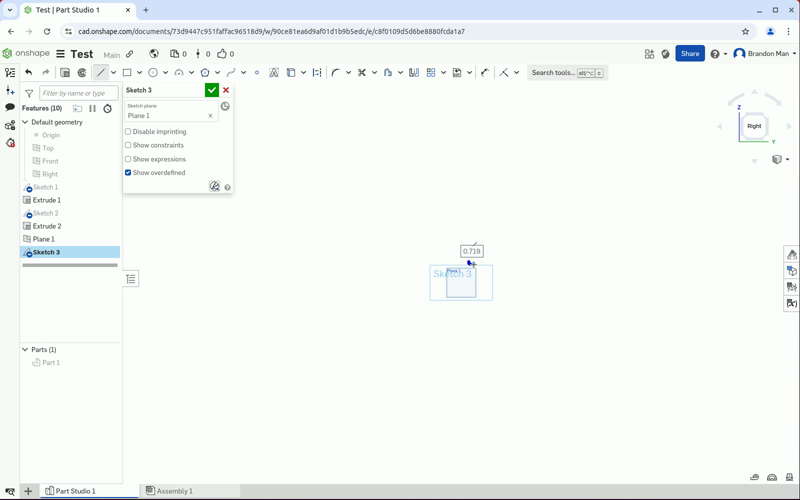
key_down(shift)
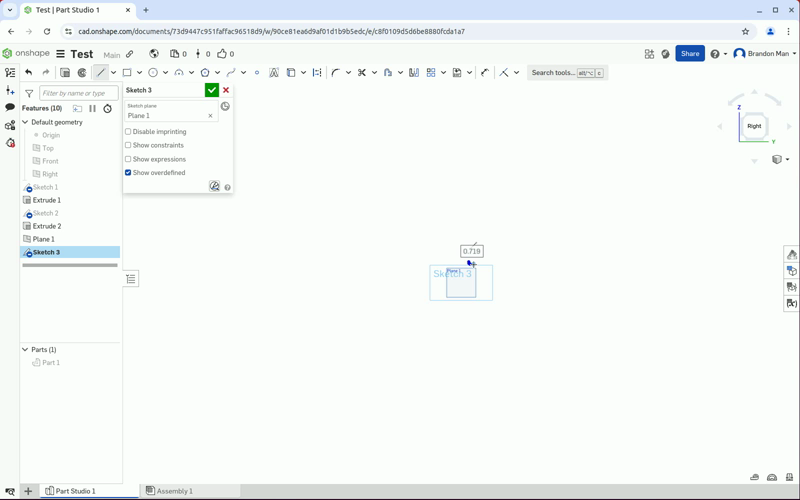
mouse_move(503, 264)
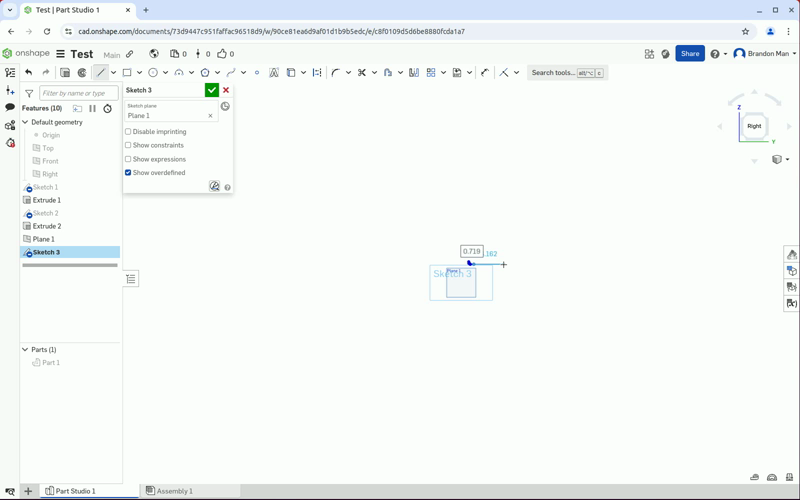
mouse_move(473, 253)
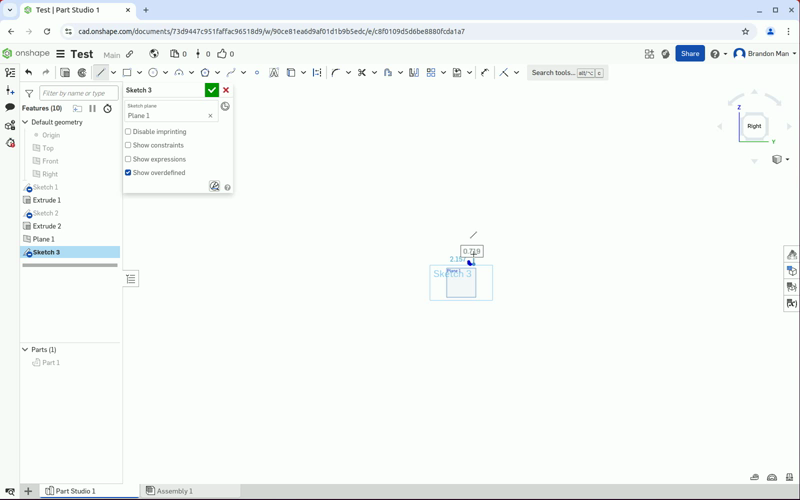
click(473, 253)
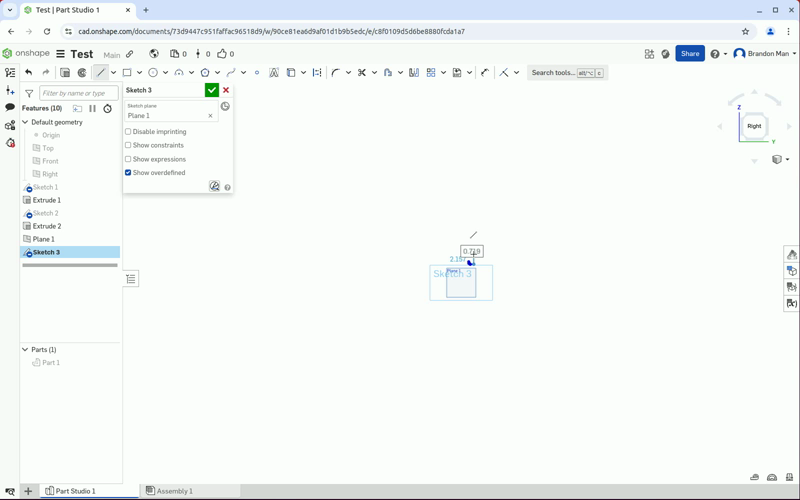
key_up(shift)
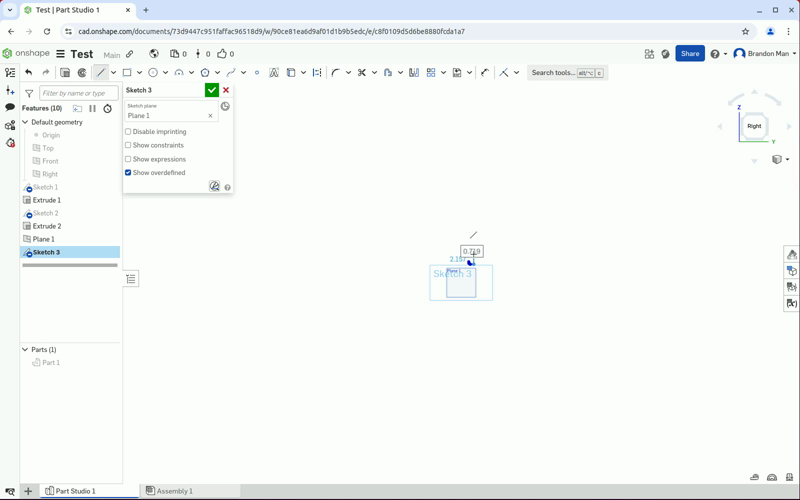
key_down(shift)
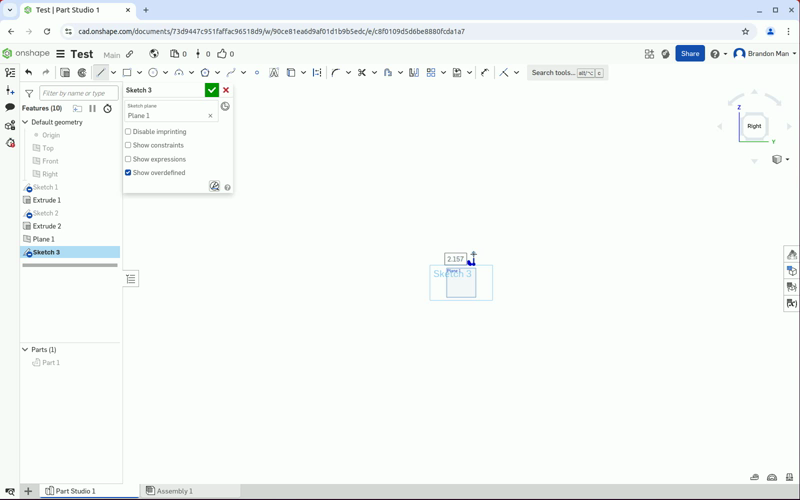
mouse_move(503, 253)
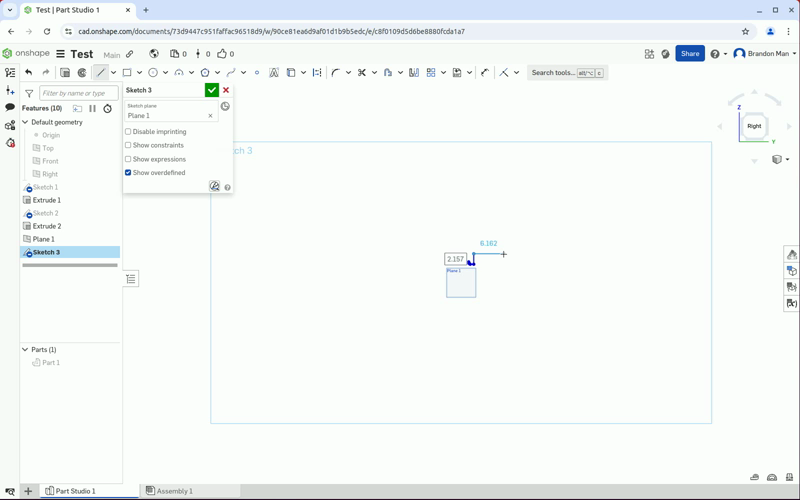
mouse_move(471, 253)
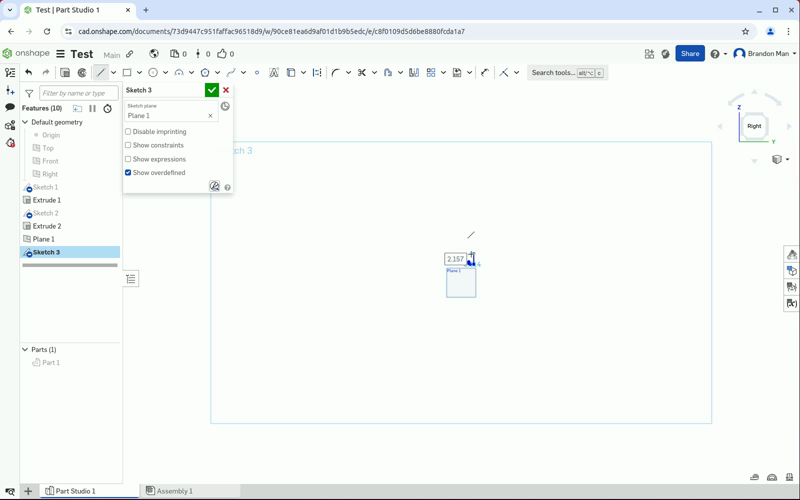
scroll(6)
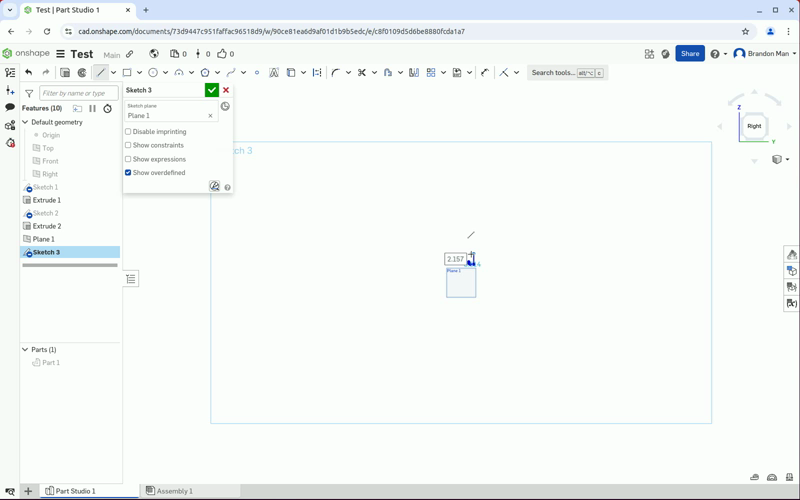
scroll(6)
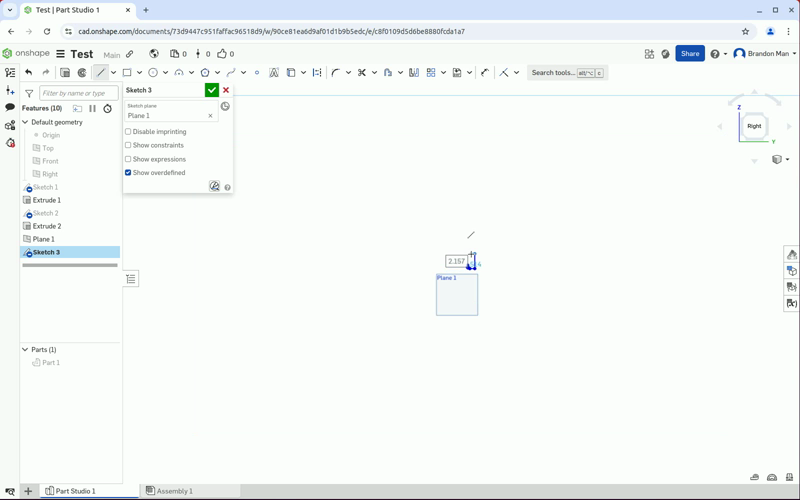
scroll(6)
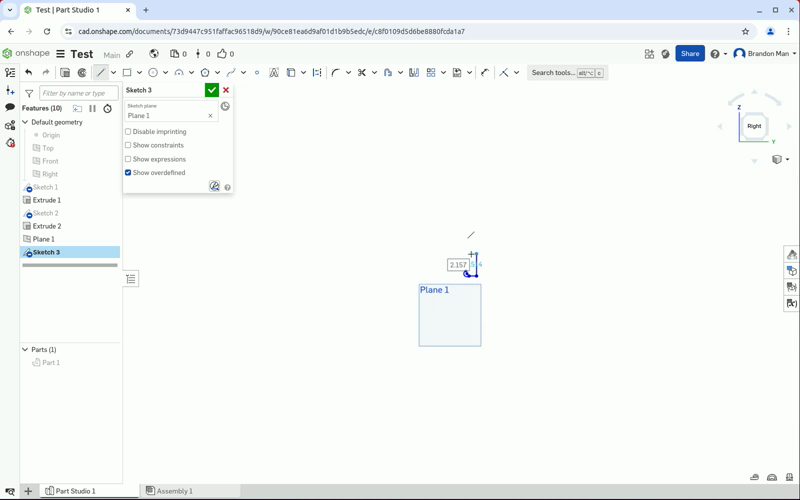
scroll(6)
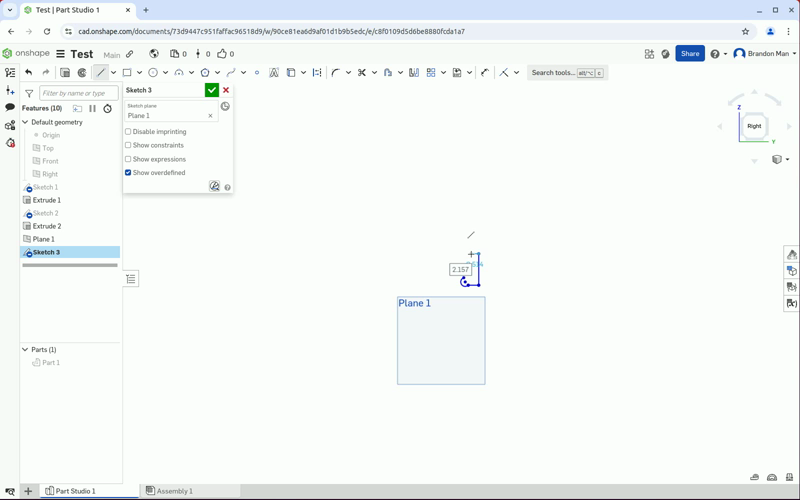
scroll(6)
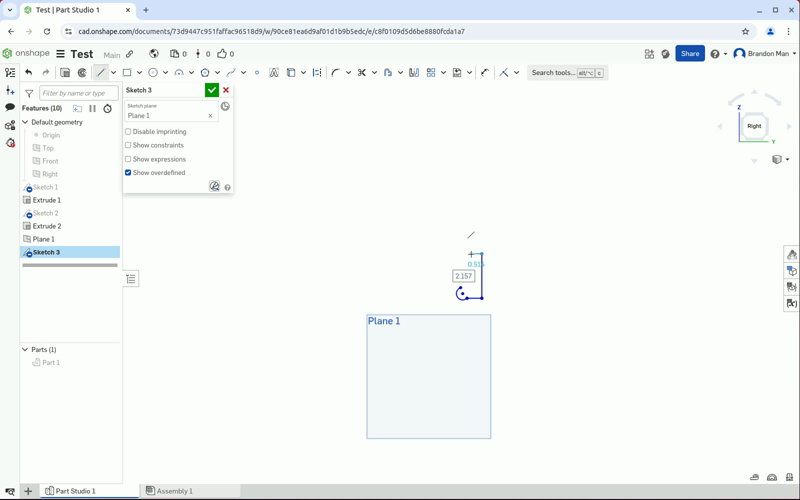
scroll(6)
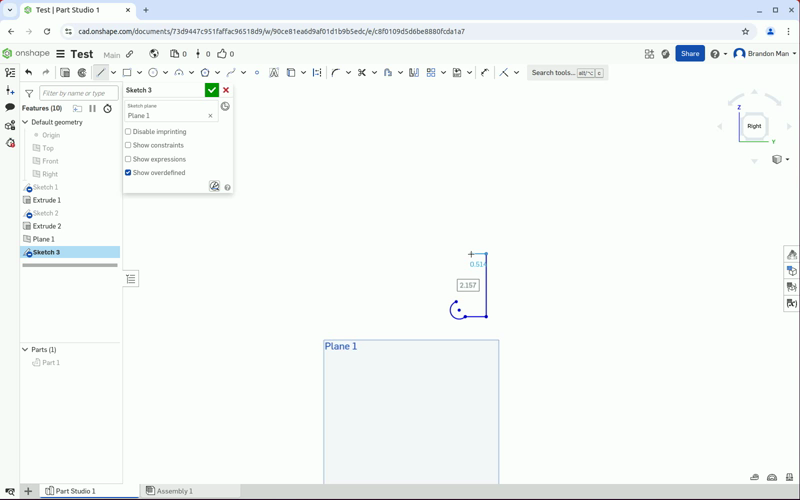
scroll(6)
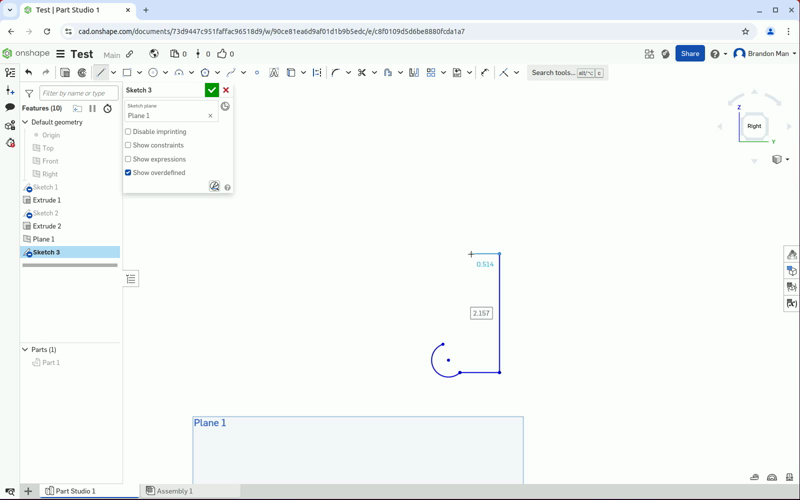
click(471, 253)
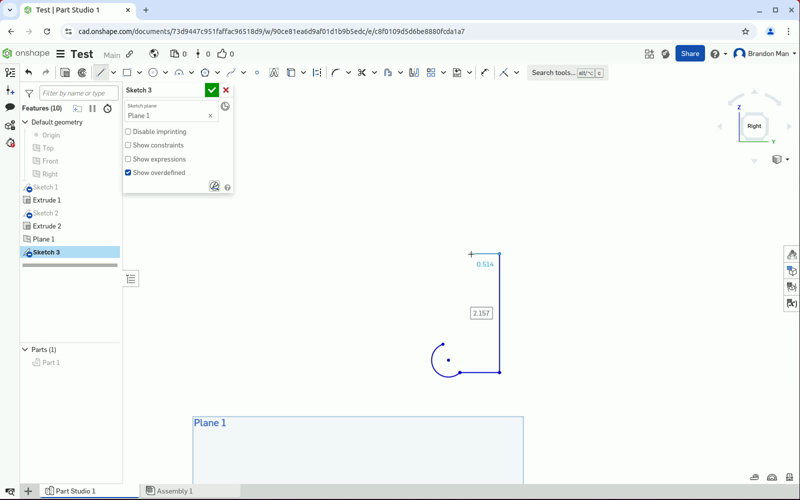
scroll(-6)
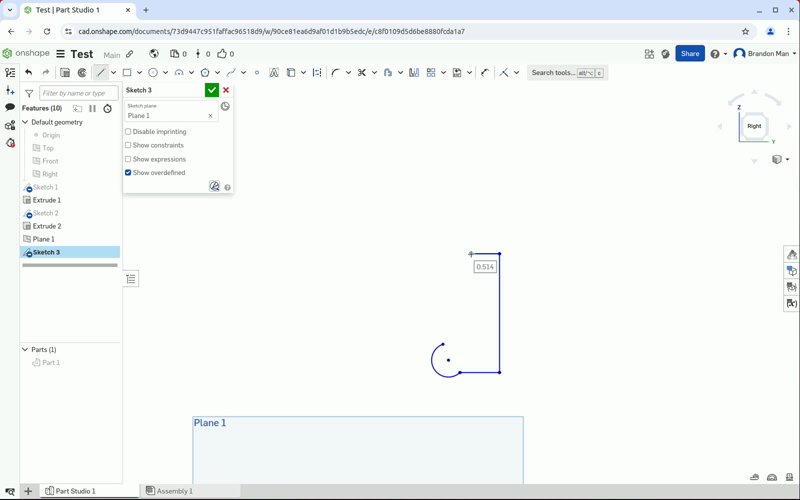
scroll(-6)
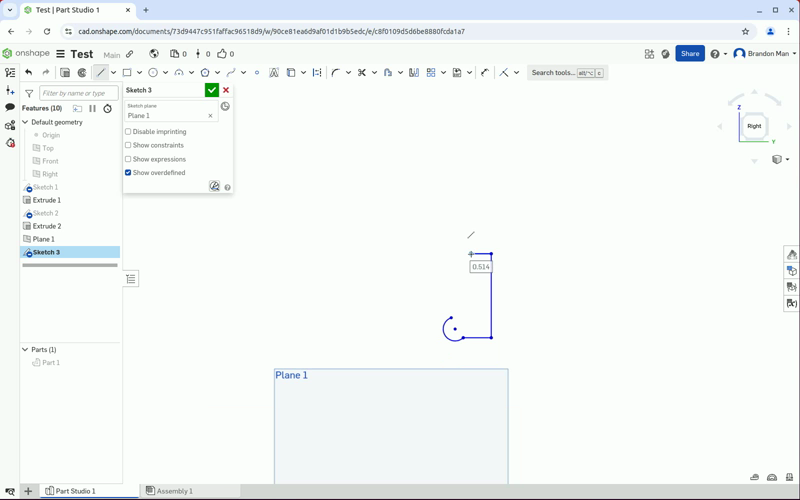
scroll(-6)
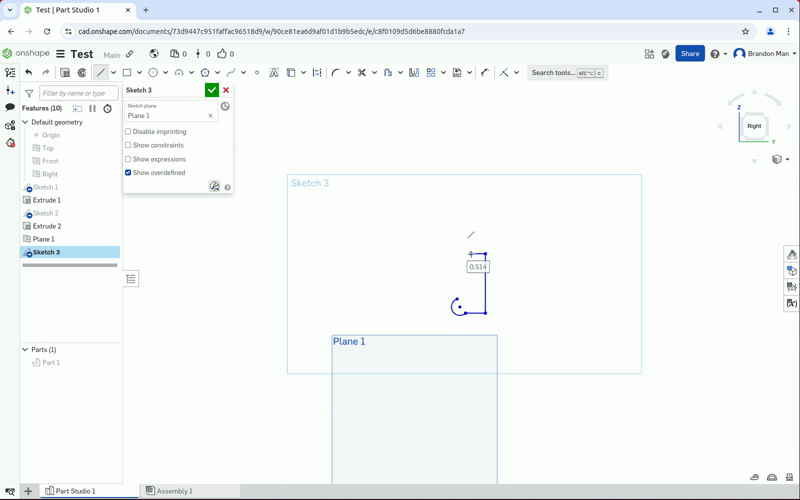
scroll(-6)
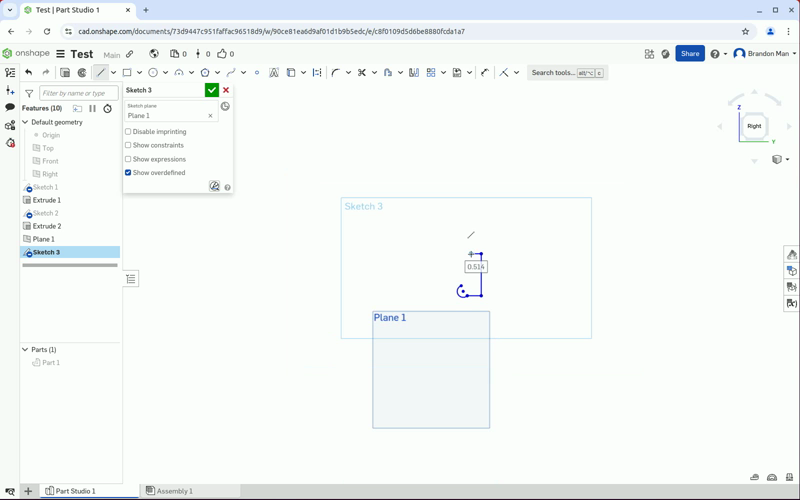
scroll(-6)
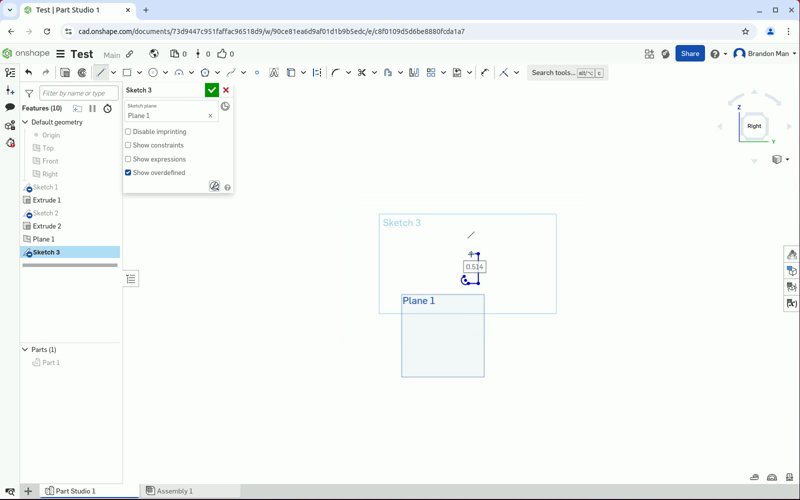
scroll(-6)
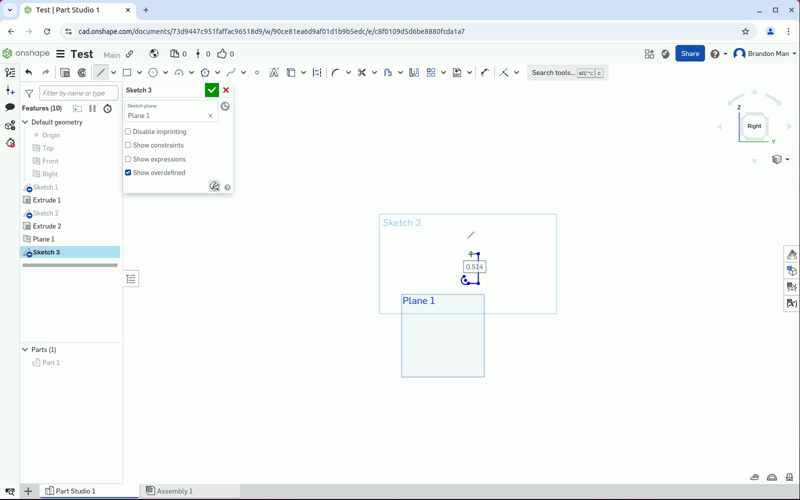
scroll(-6)
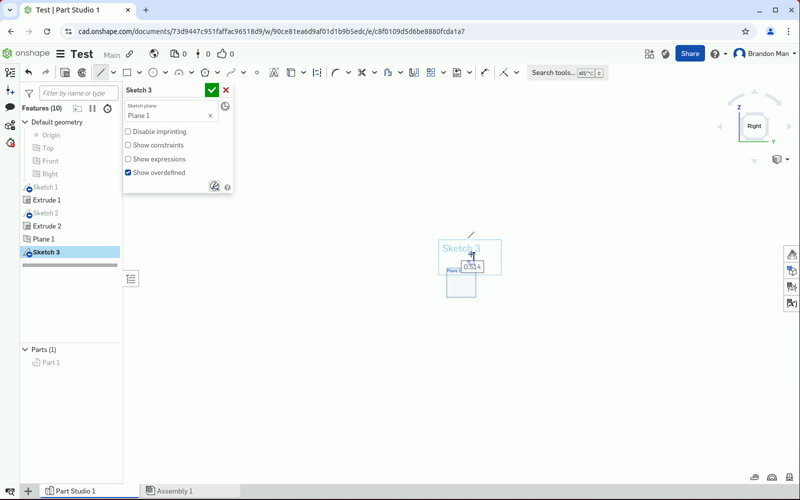
key_up(shift)
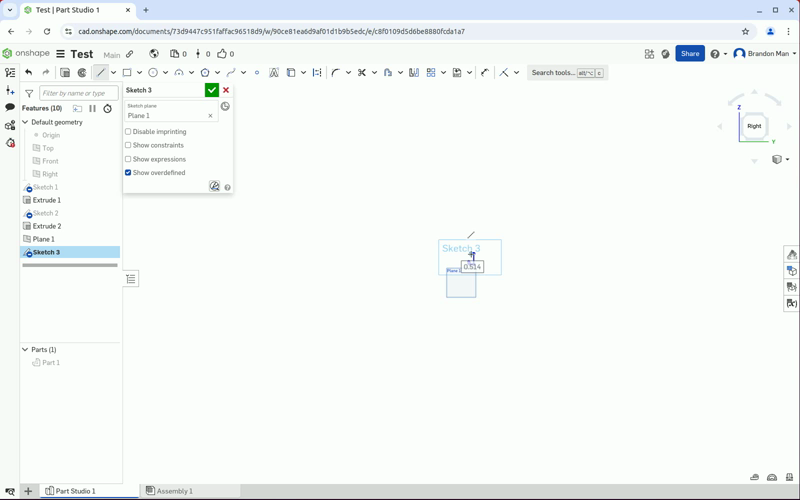
key_down(shift)
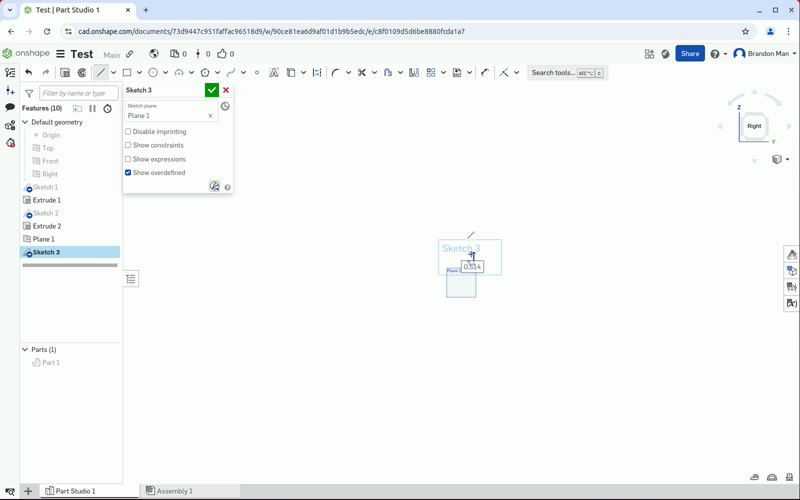
mouse_move(501, 253)
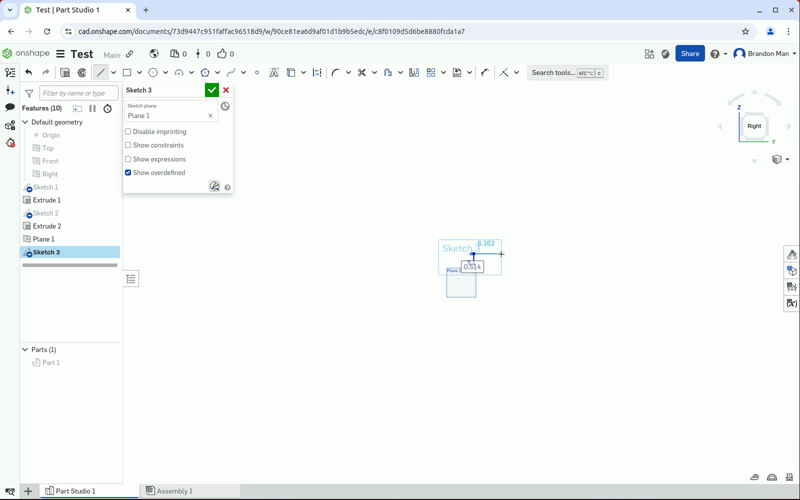
mouse_move(471, 261)
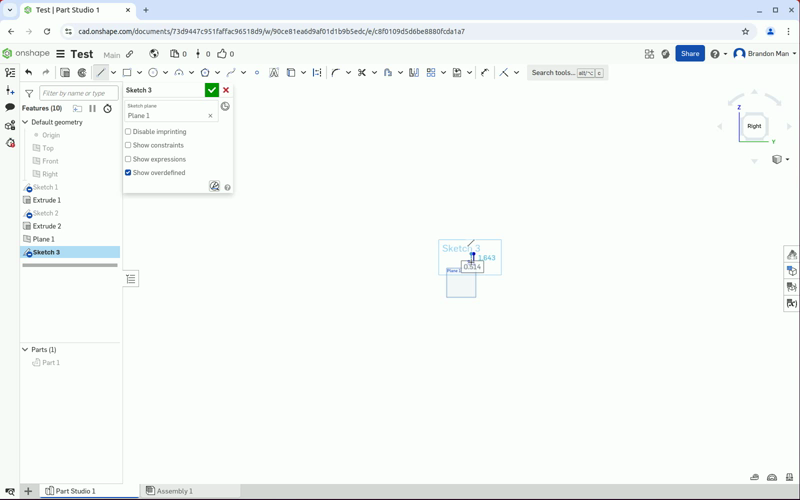
scroll(6)
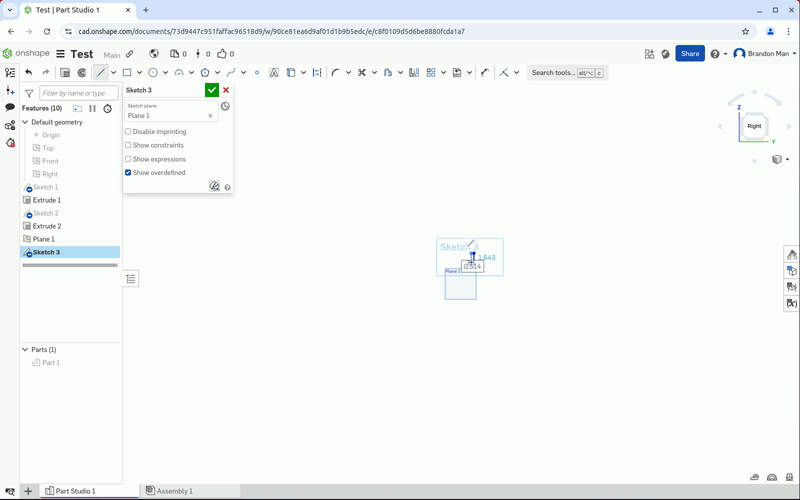
scroll(6)
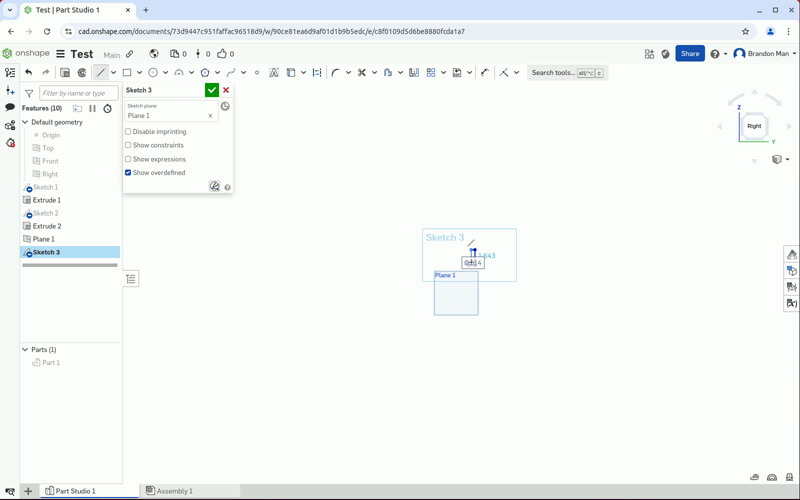
scroll(6)
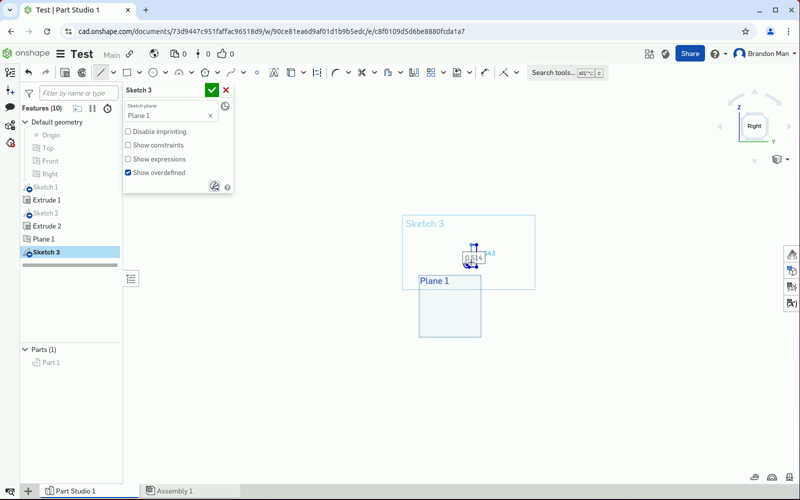
scroll(6)
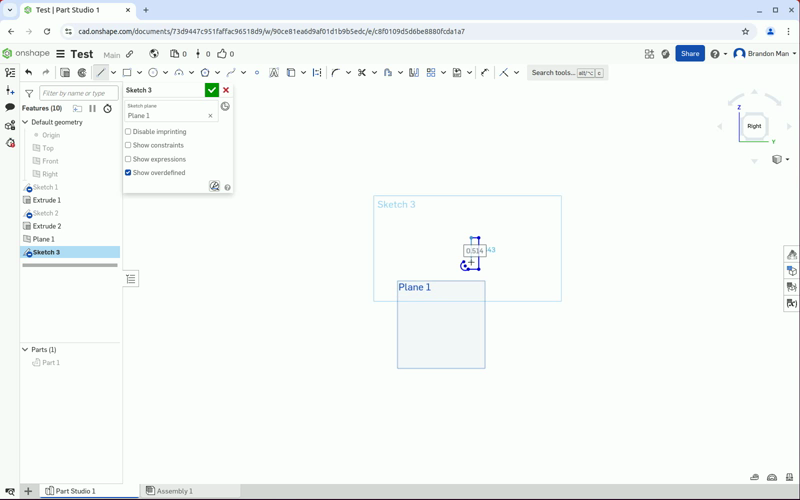
scroll(6)
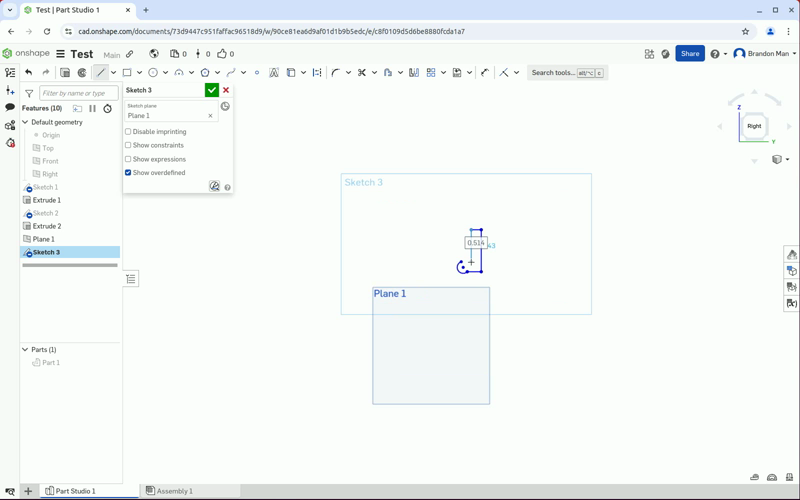
scroll(6)
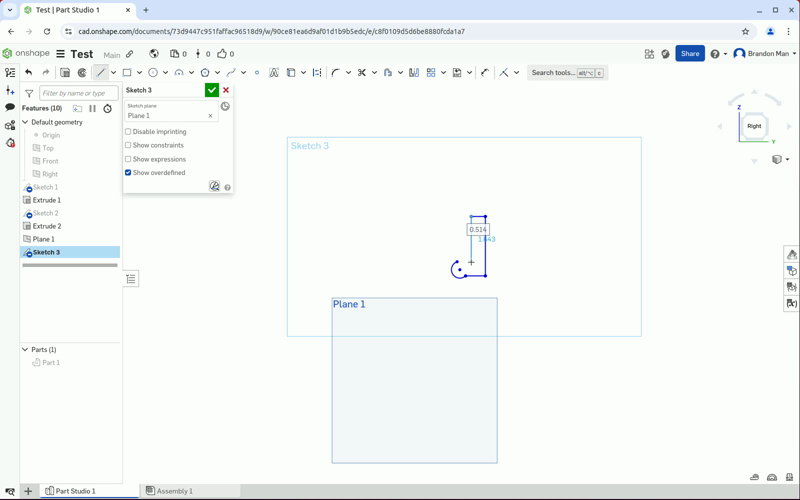
scroll(6)
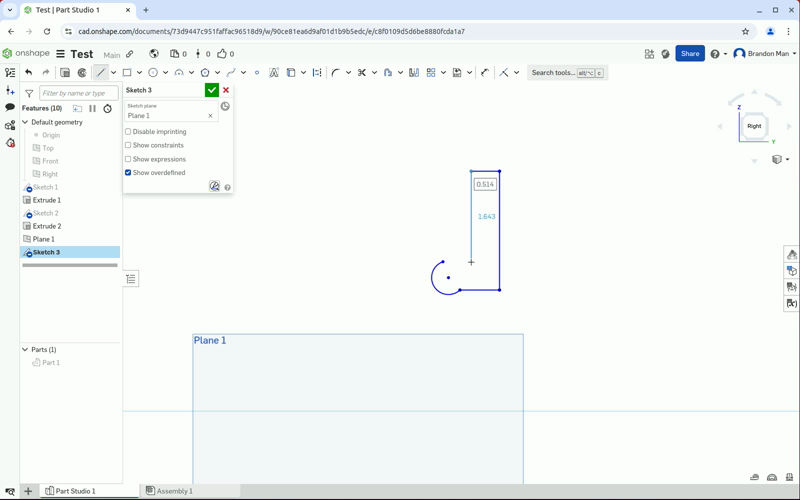
click(471, 261)
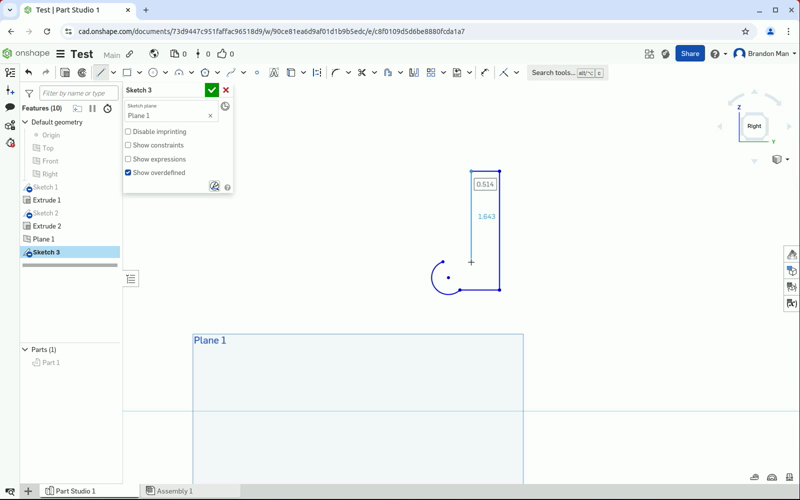
scroll(-6)
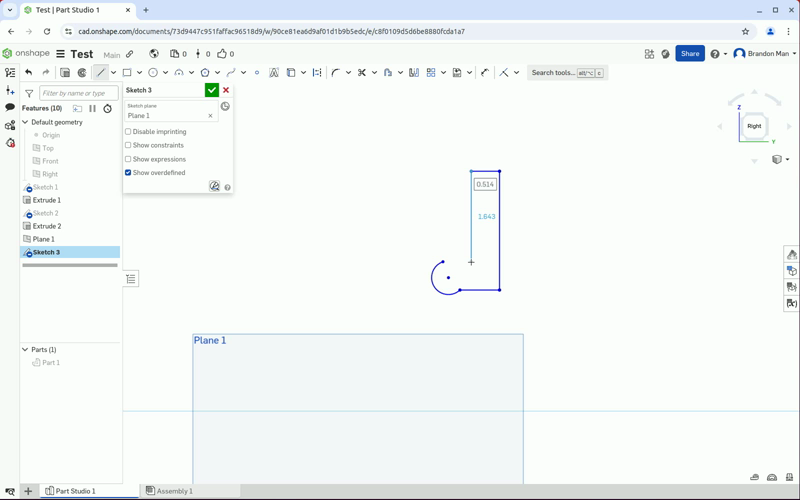
scroll(-6)
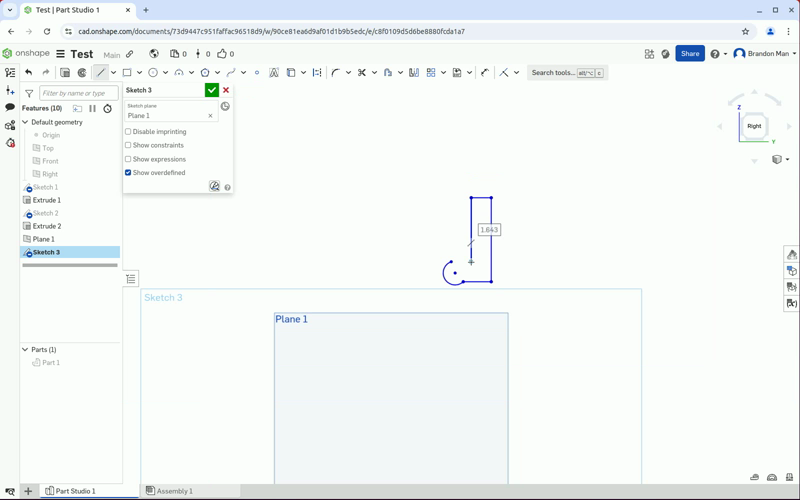
scroll(-6)
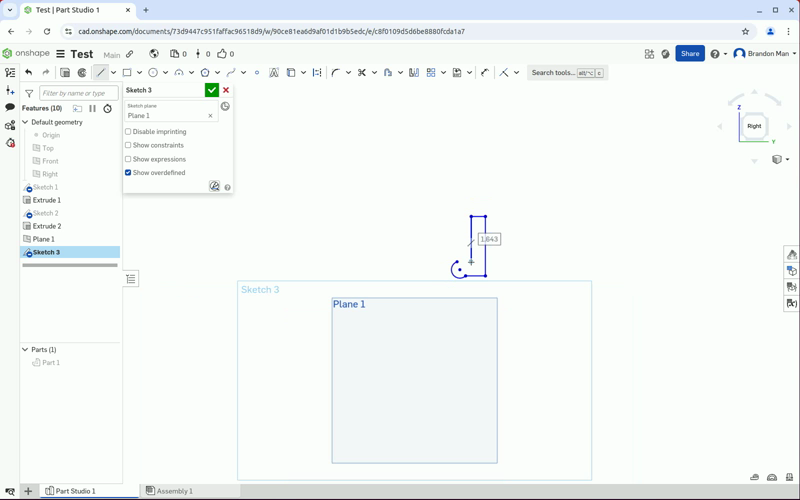
scroll(-6)
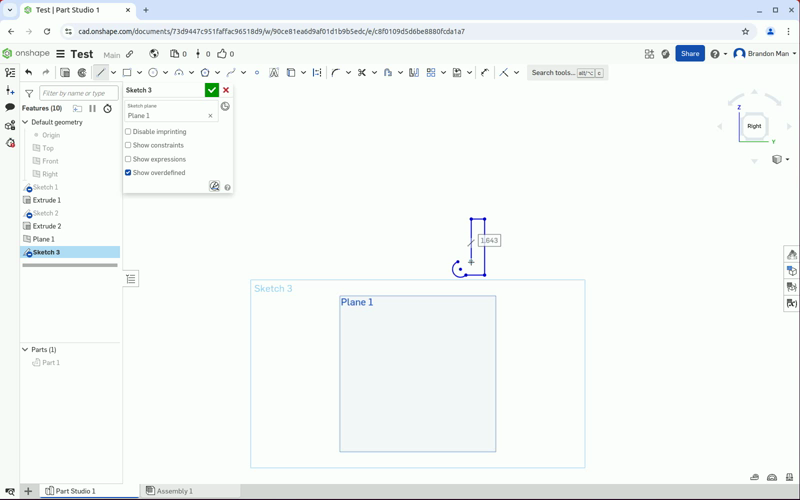
scroll(-6)
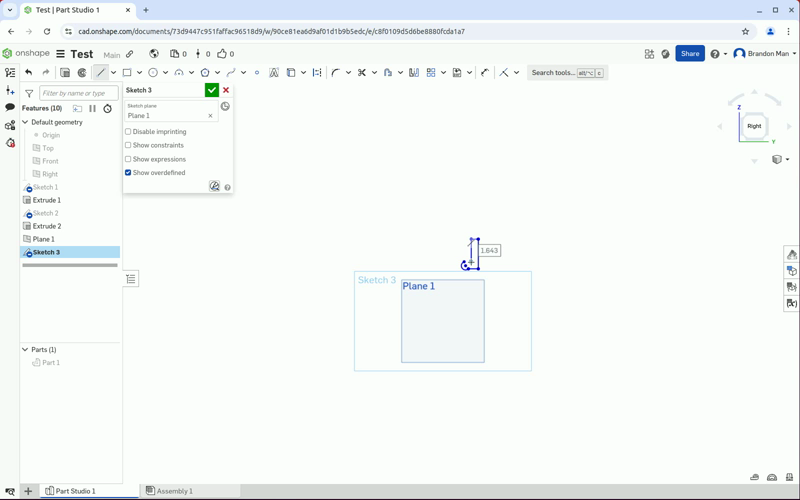
scroll(-6)
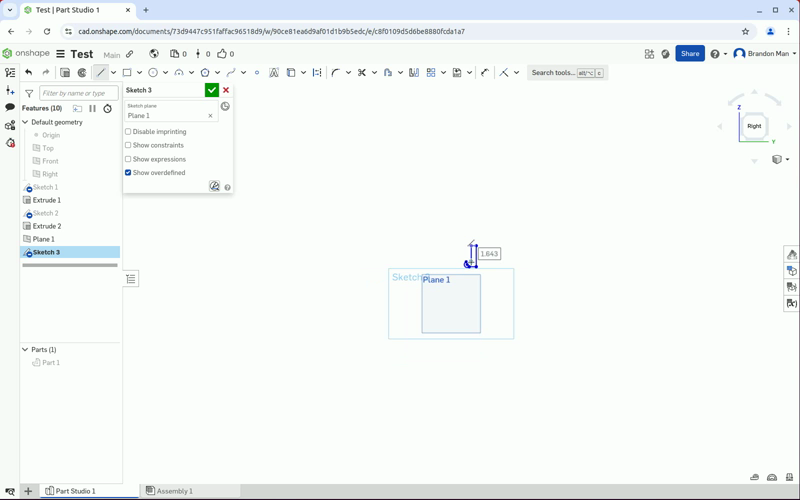
scroll(-6)
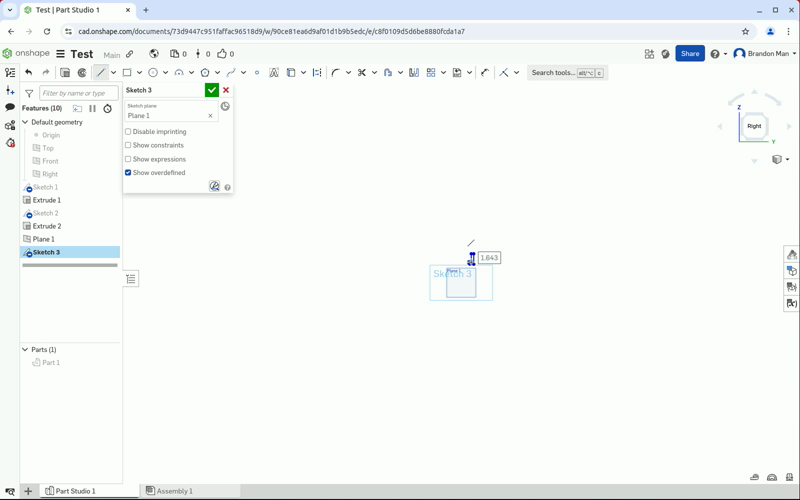
key_up(shift)
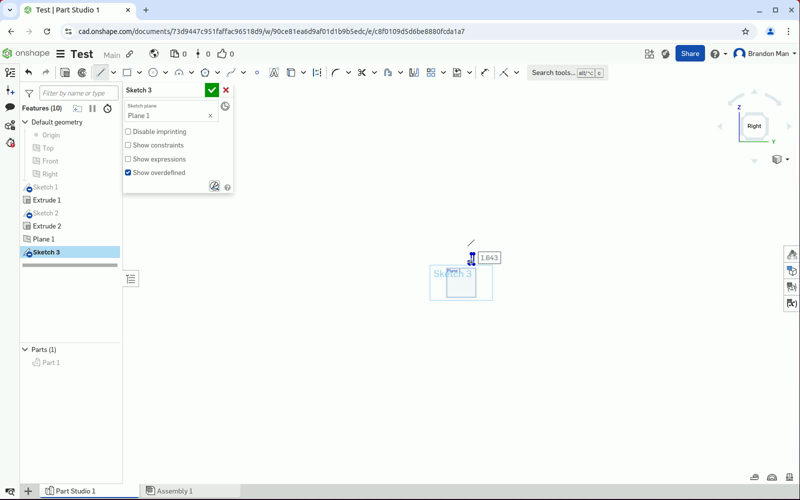
mouse_move(501, 261)
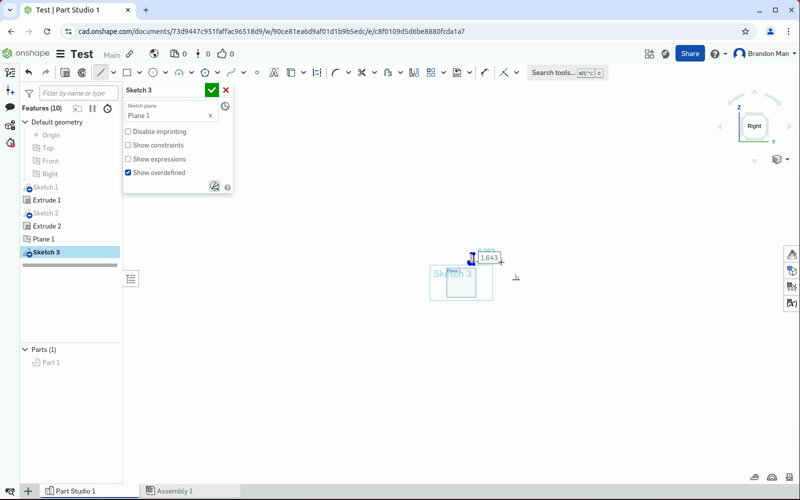
key_down(shift)
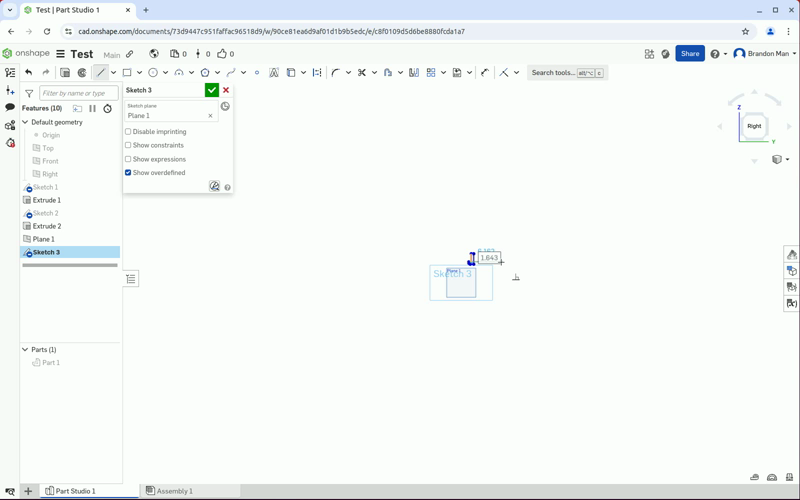
mouse_move(468, 261)
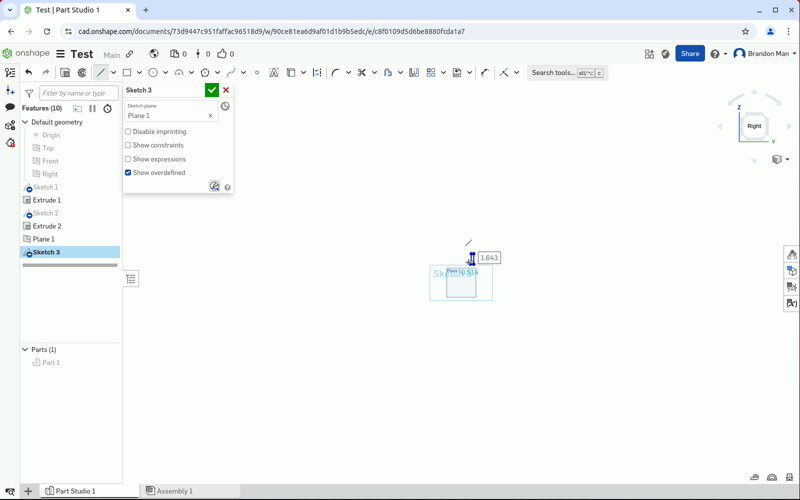
scroll(6)
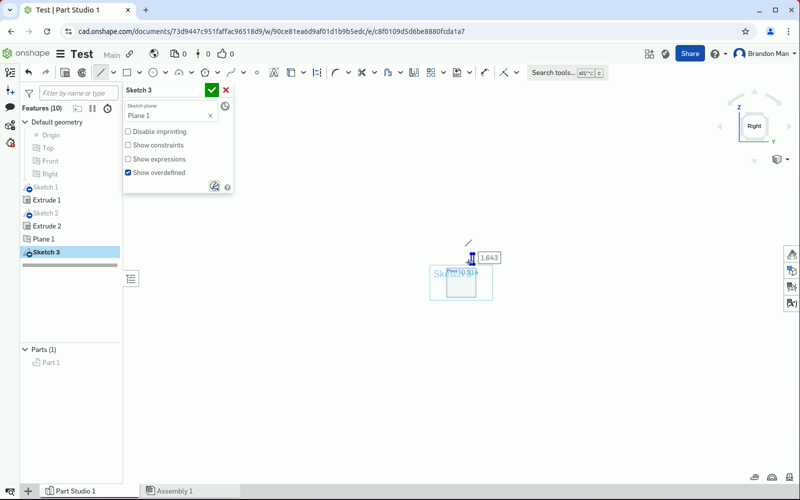
scroll(6)
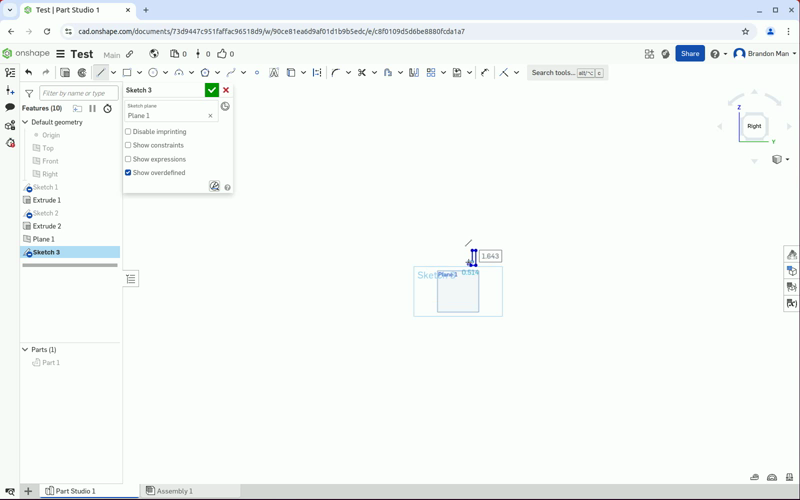
scroll(6)
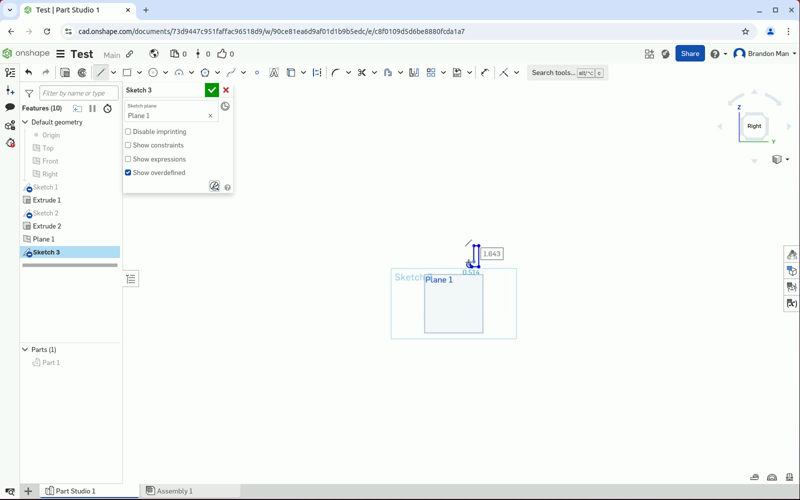
scroll(6)
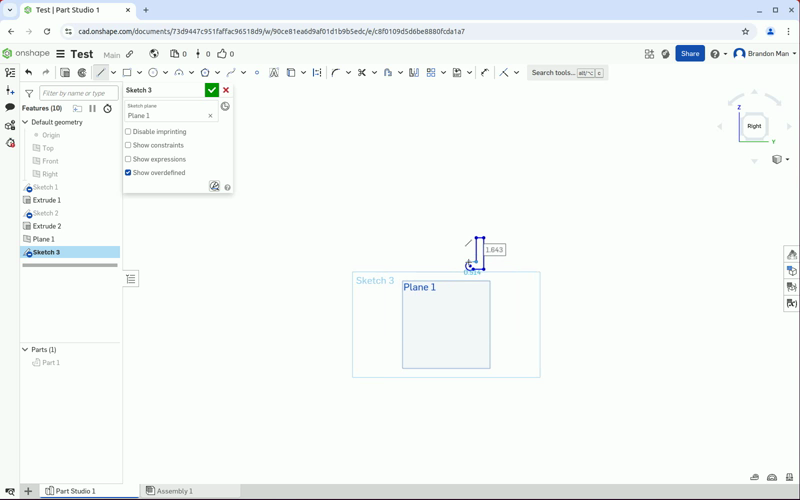
scroll(6)
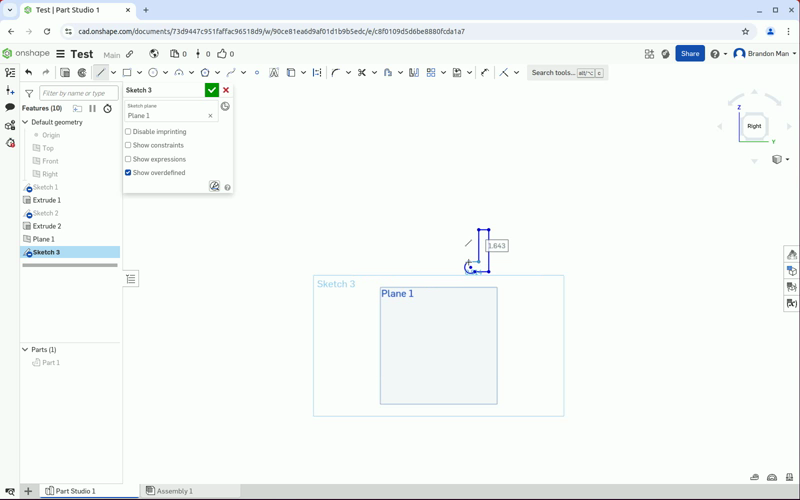
scroll(6)
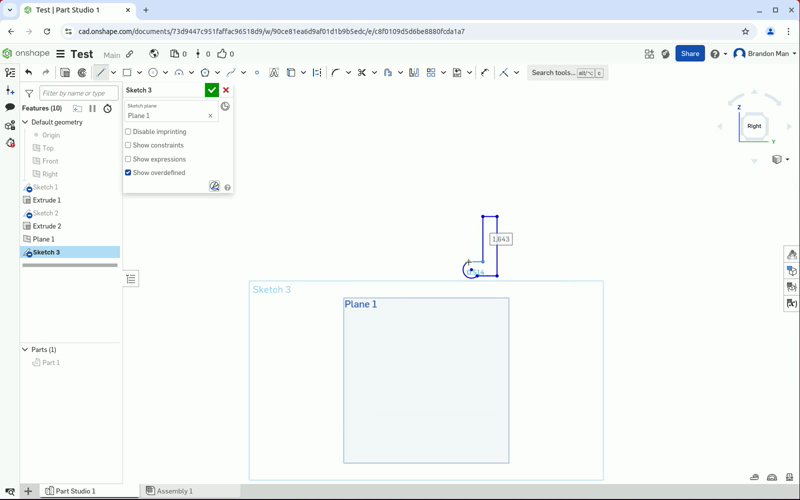
scroll(6)
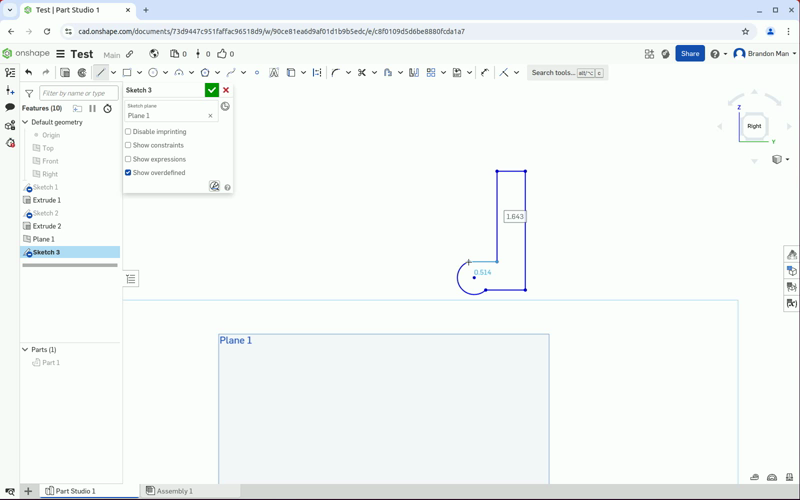
key_up(shift)
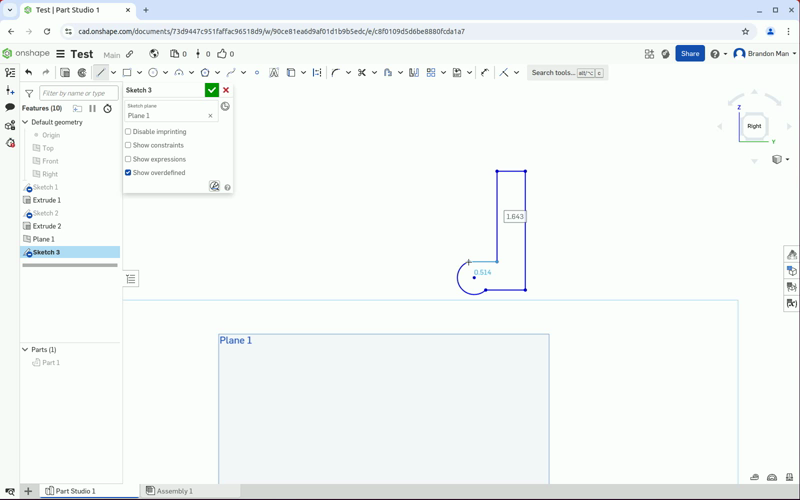
click(468, 261)
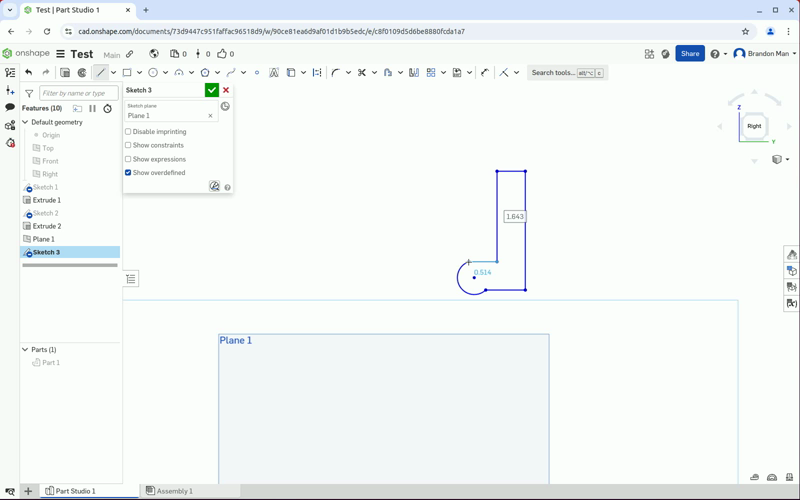
scroll(-6)
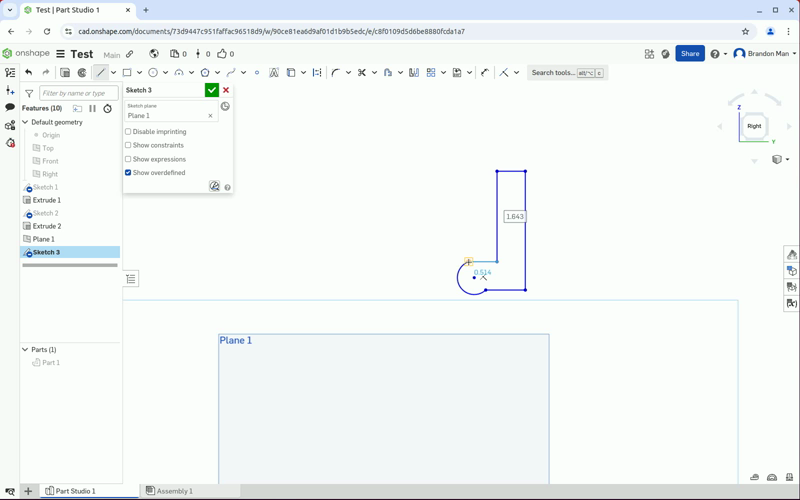
scroll(-6)
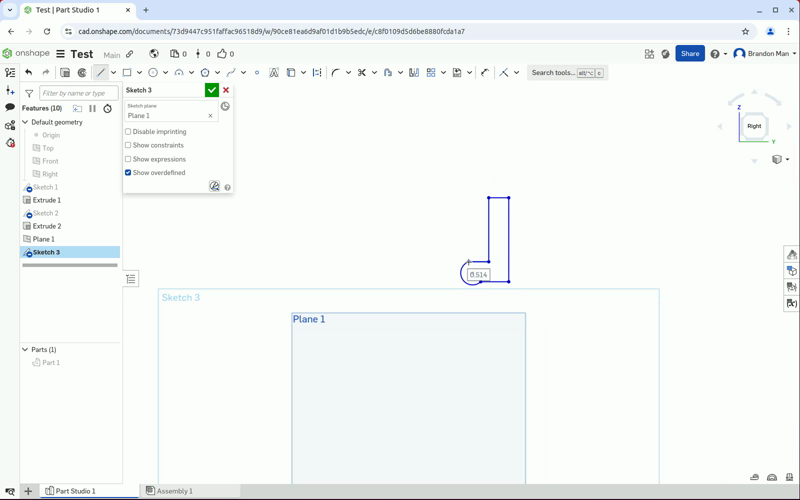
scroll(-6)
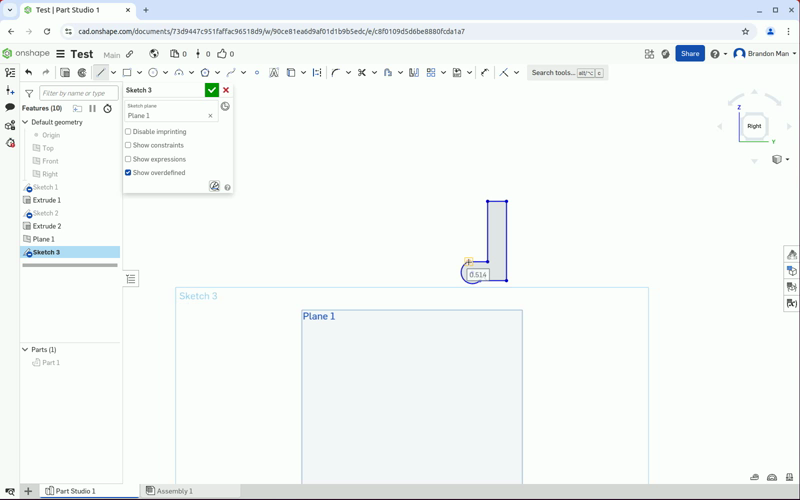
scroll(-6)
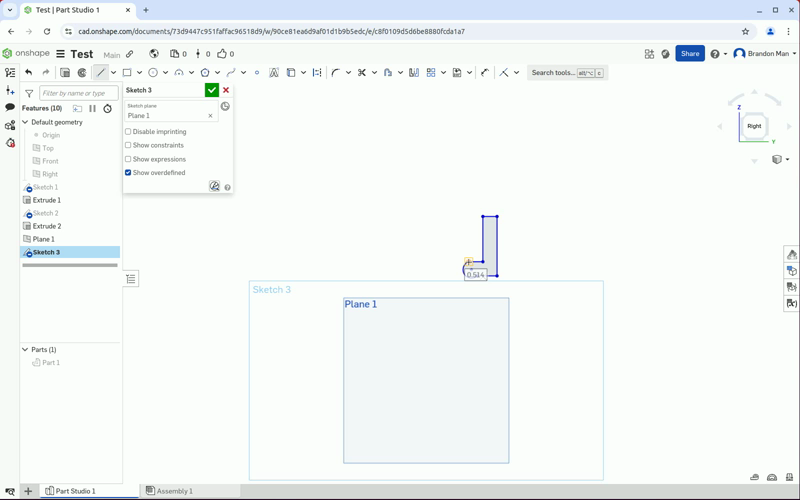
scroll(-6)
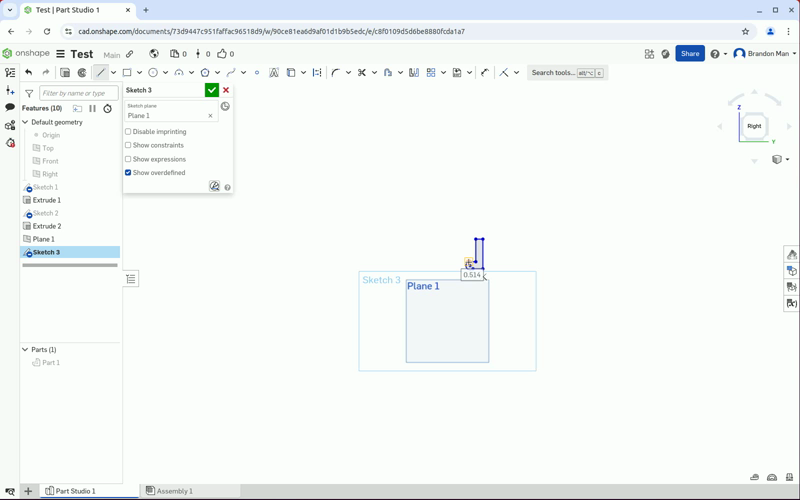
scroll(-6)
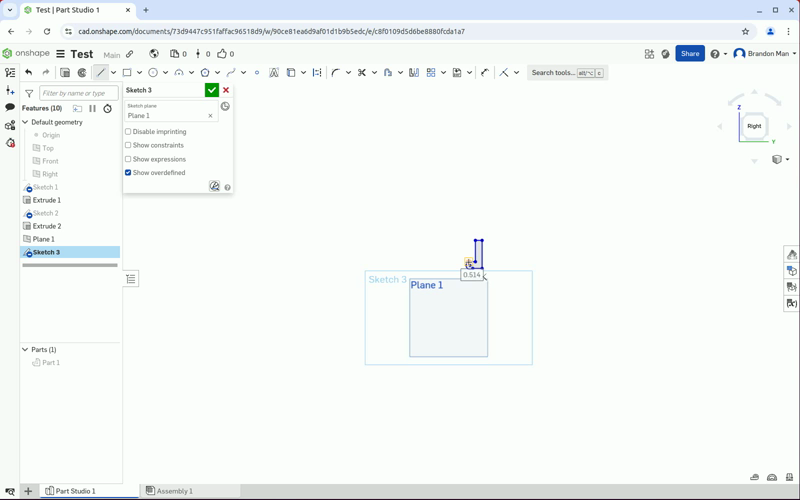
scroll(-6)
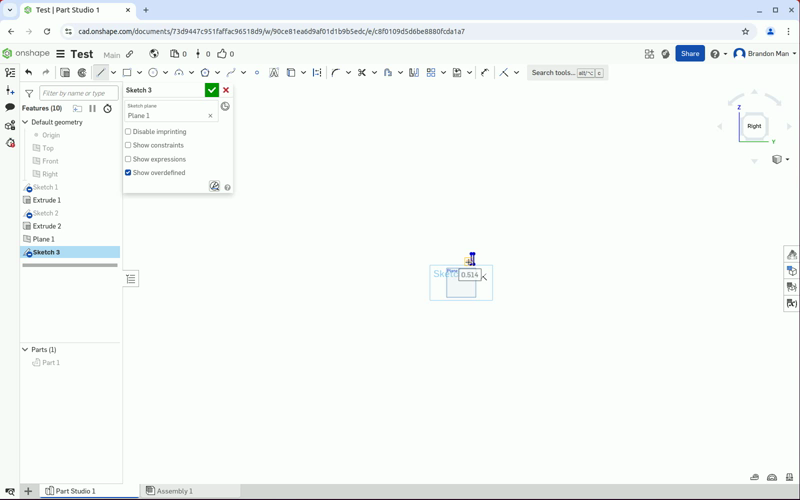
key(esc)
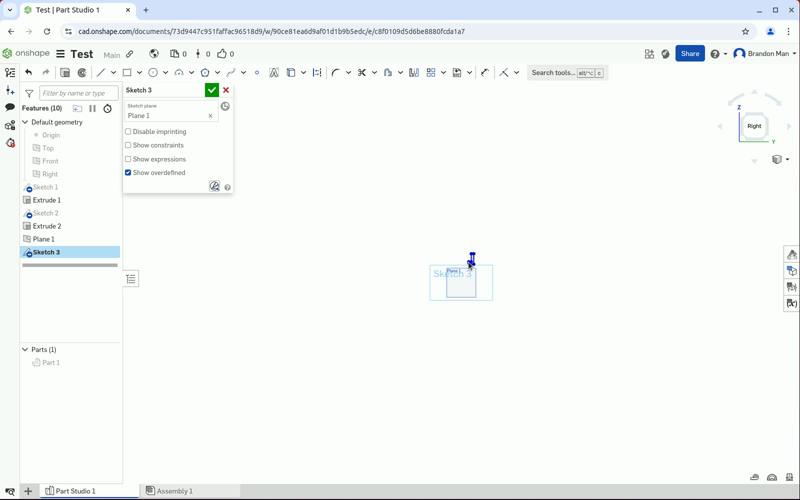
mouse_move(472, 260)
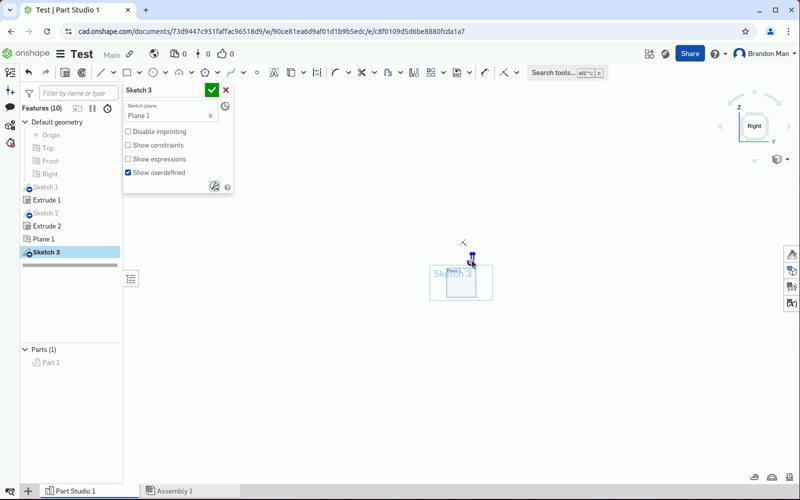
scroll(6)
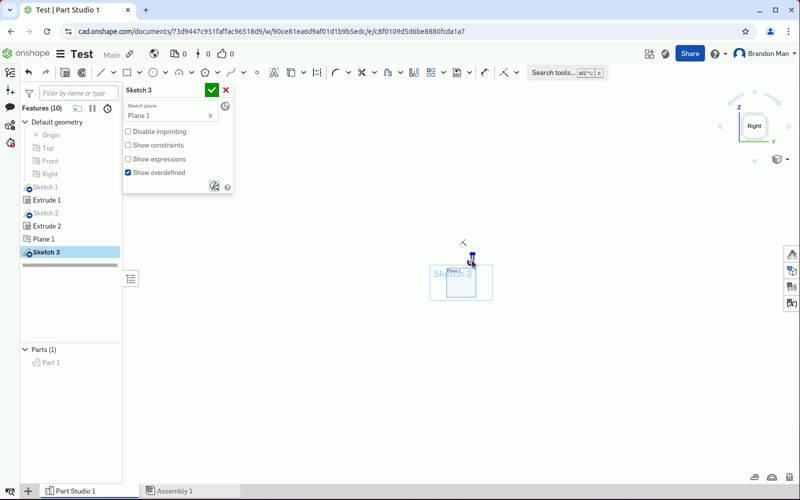
scroll(6)
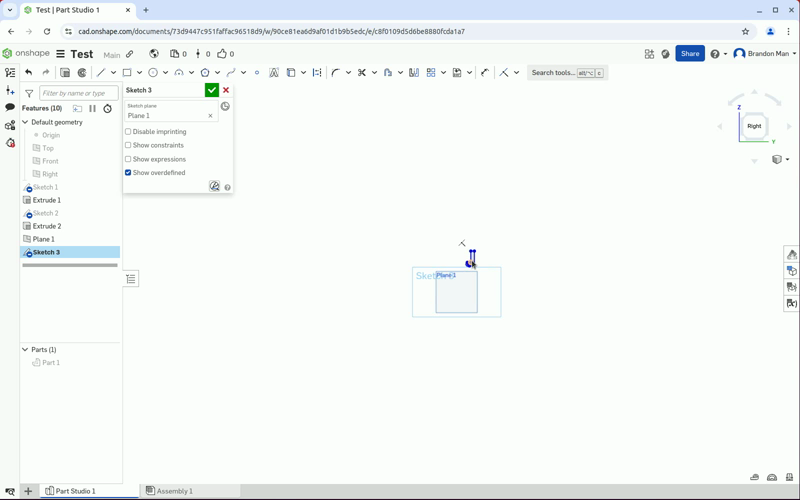
scroll(6)
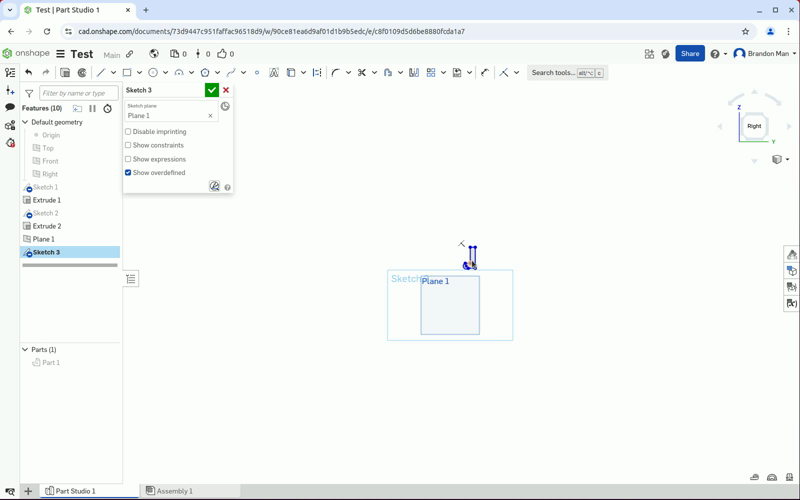
scroll(6)
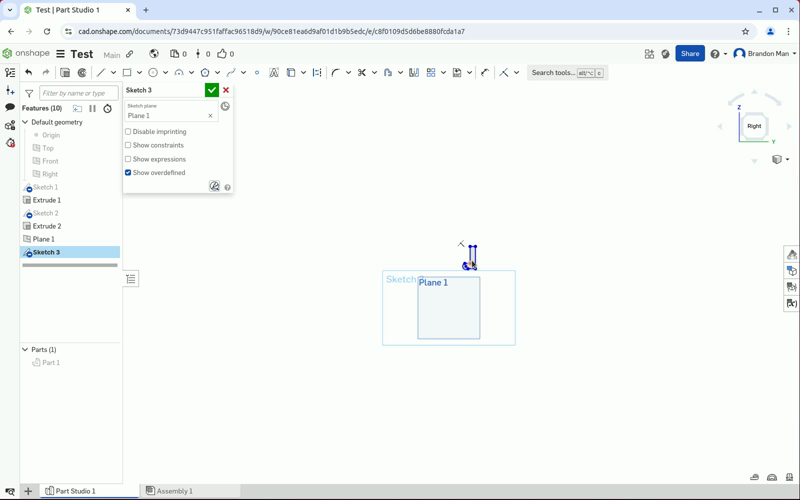
scroll(6)
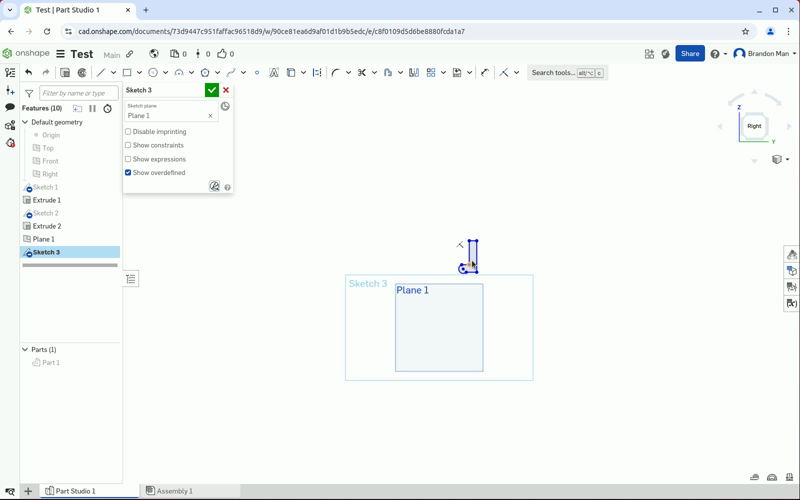
scroll(6)
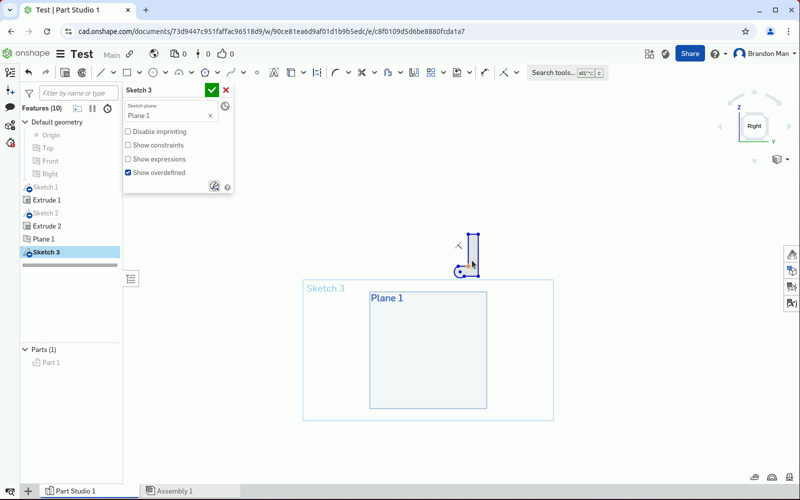
scroll(6)
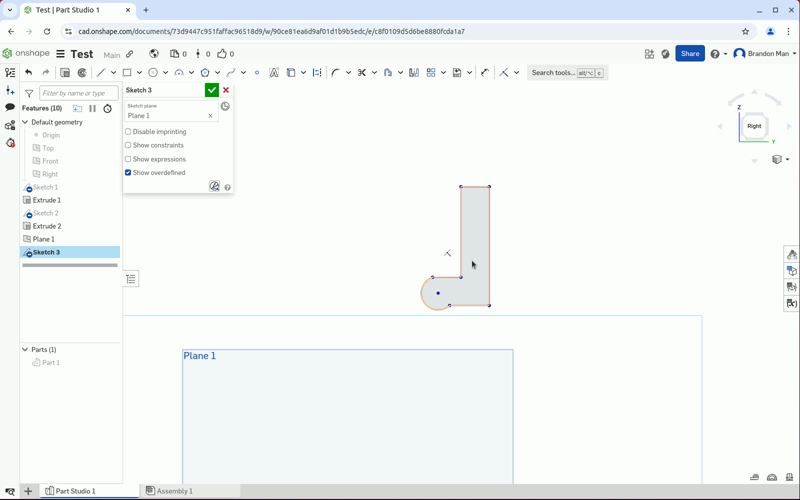
click(472, 260)
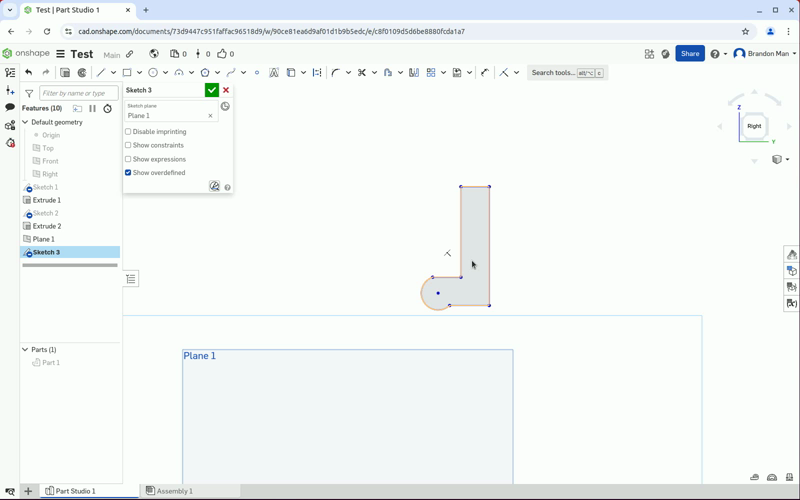
scroll(-6)
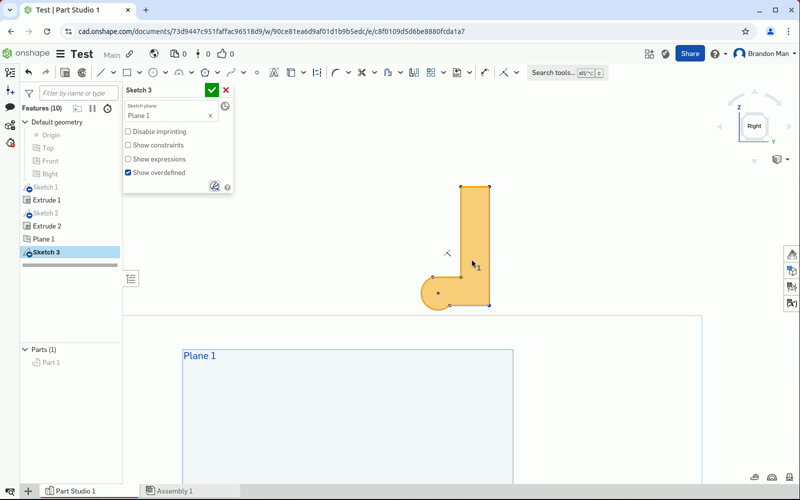
scroll(-6)
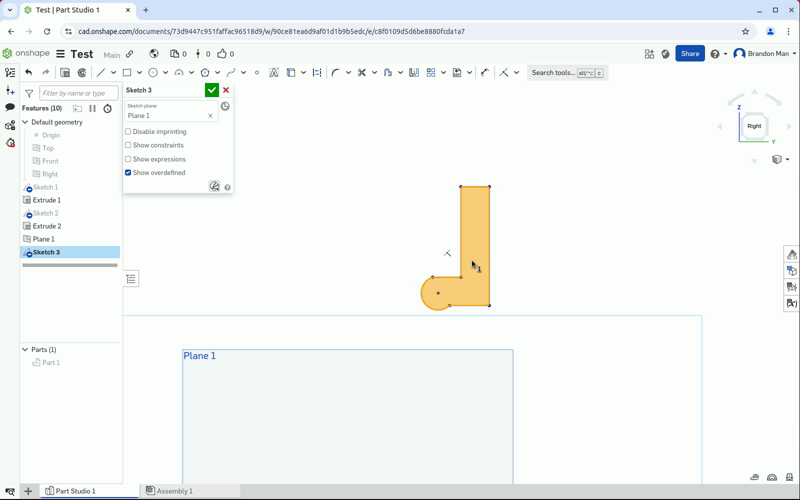
scroll(-6)
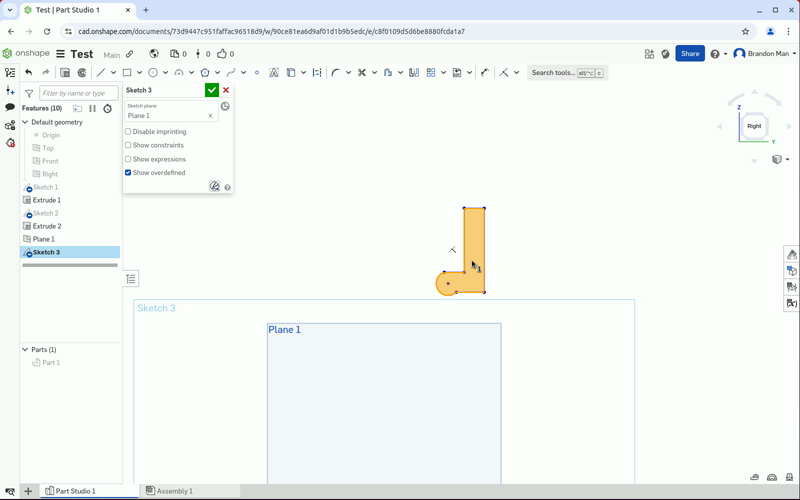
scroll(-6)
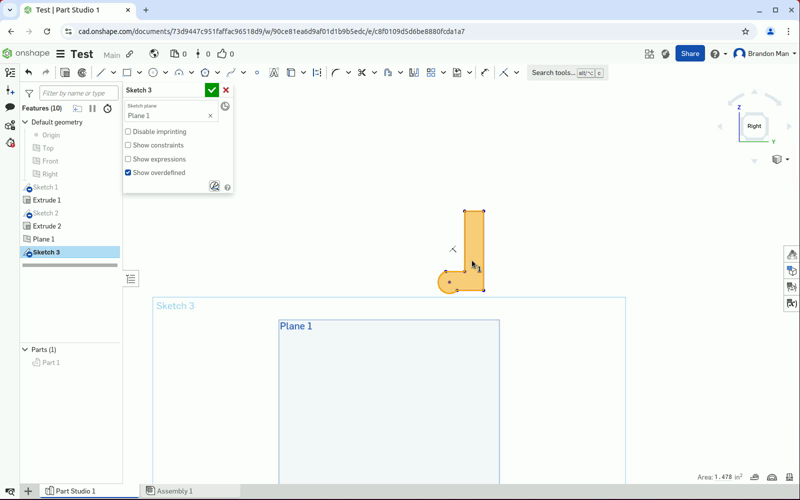
scroll(-6)
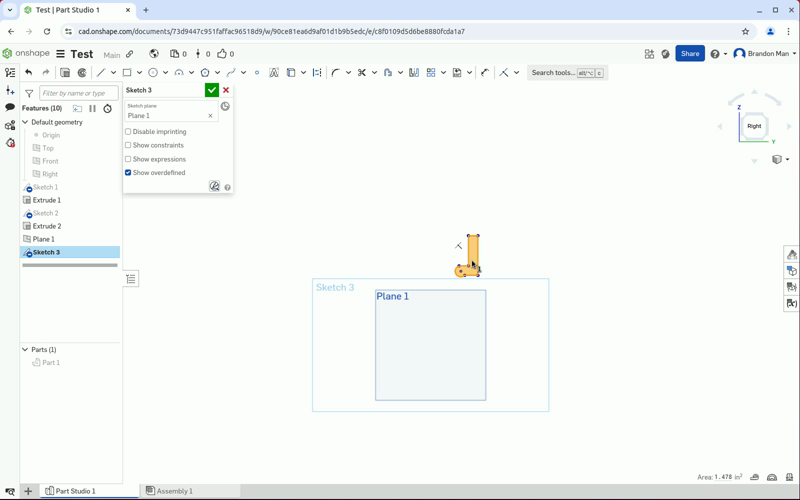
scroll(-6)
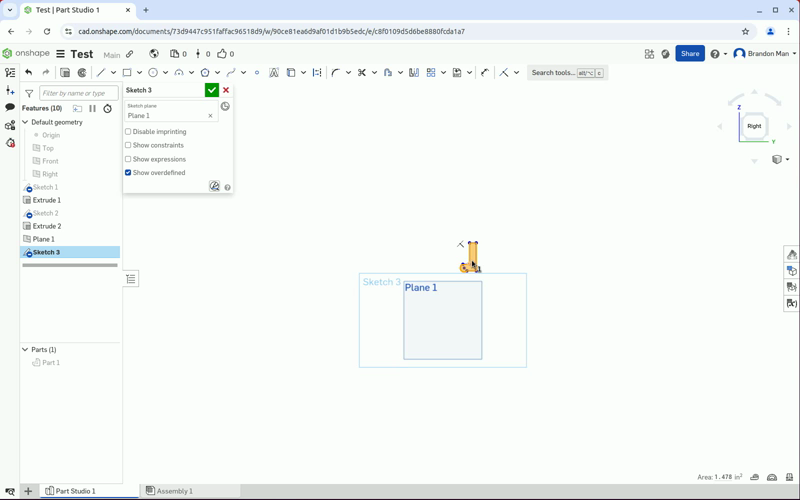
scroll(-6)
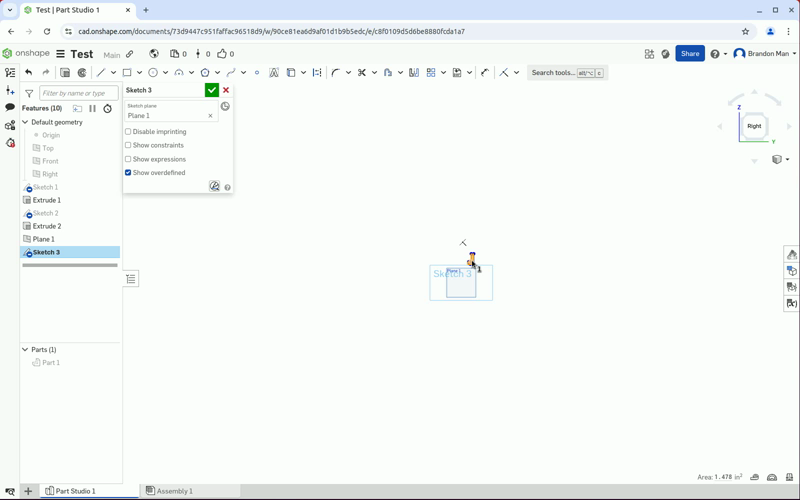
mouse_move(73, 352)
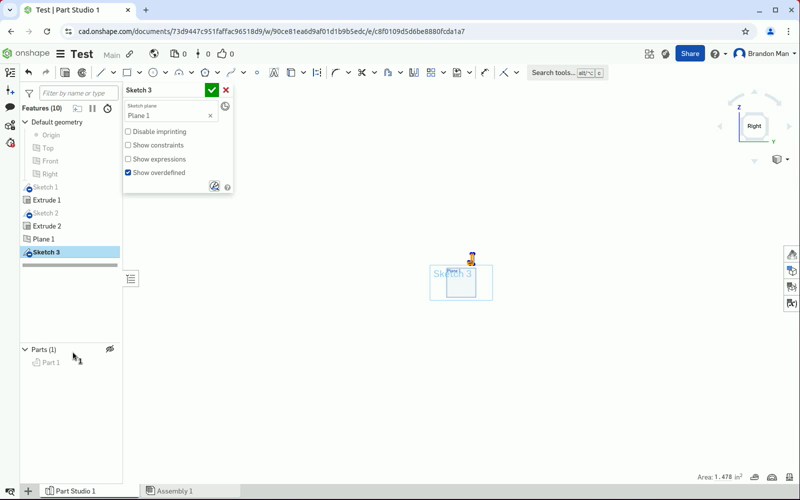
key(shift+y)
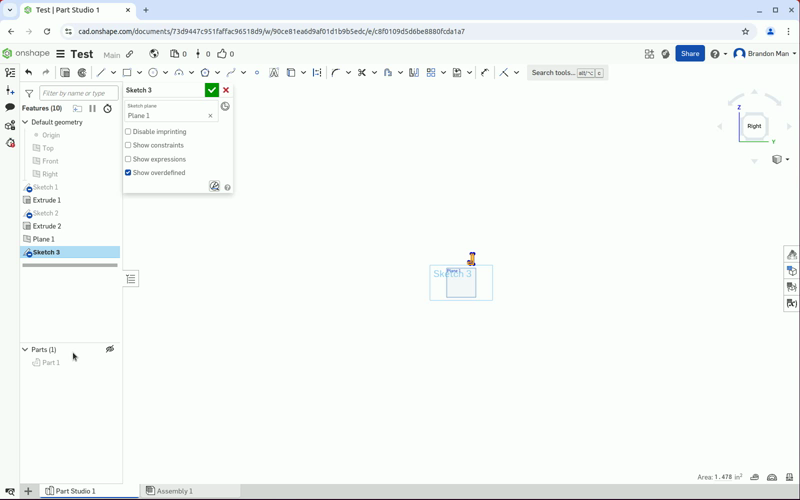
key(shift+e)
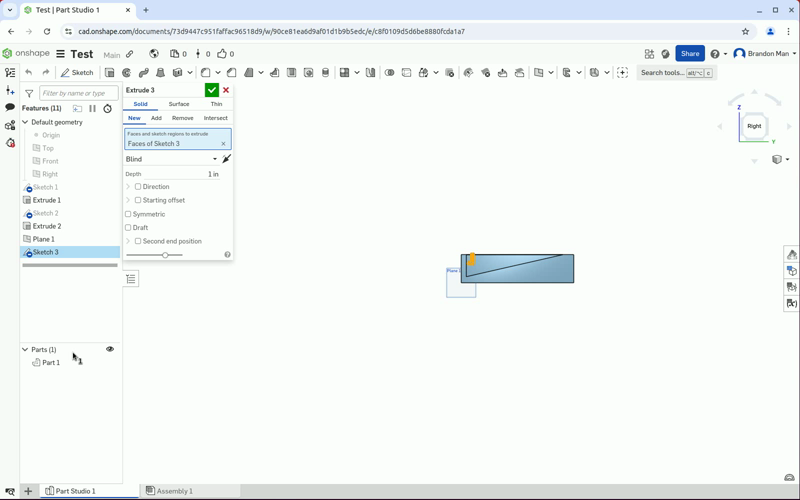
mouse_move(143, 106)
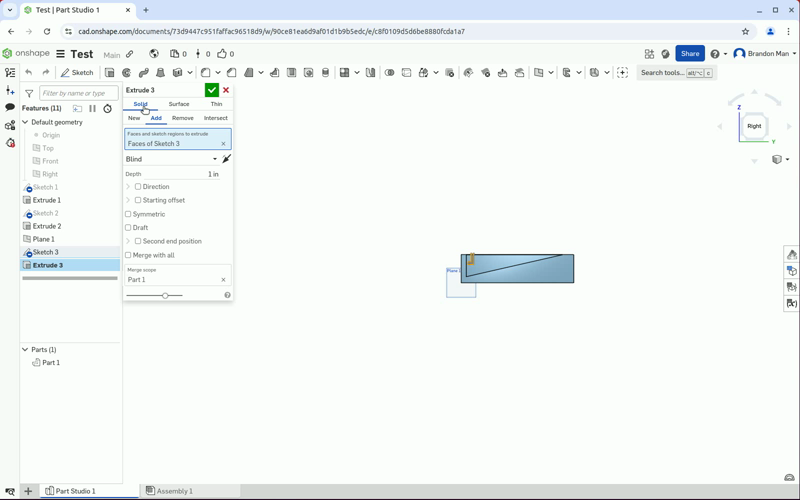
click(143, 106)
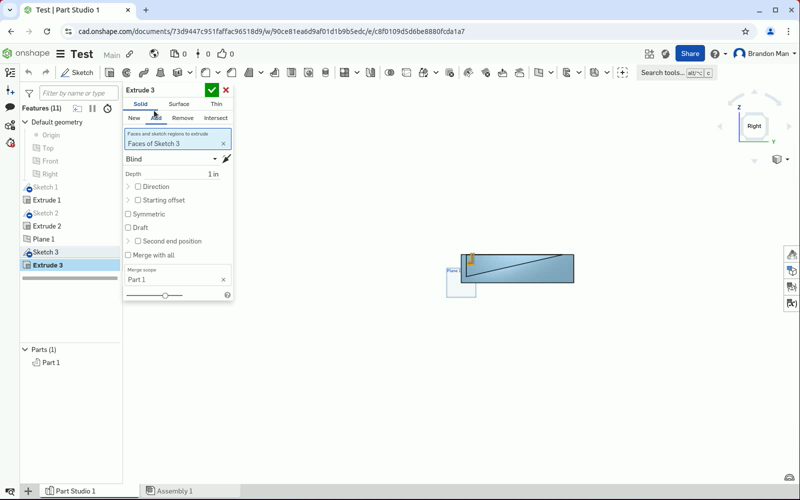
mouse_move(186, 120)
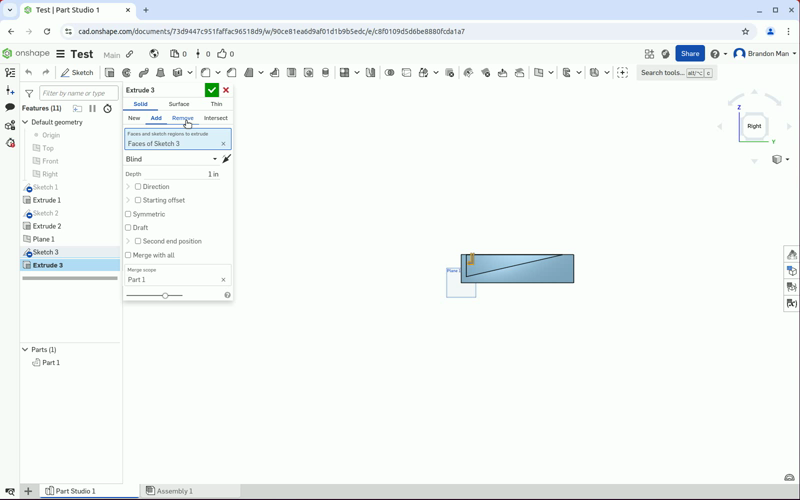
click(186, 120)
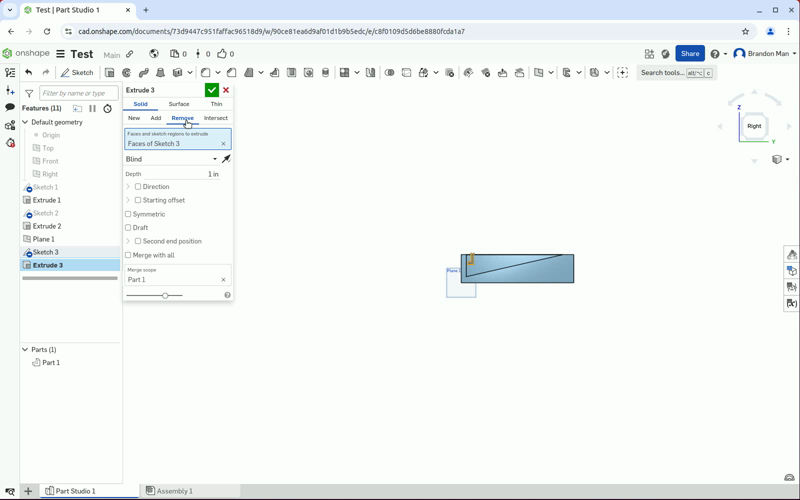
key(tab, 4)
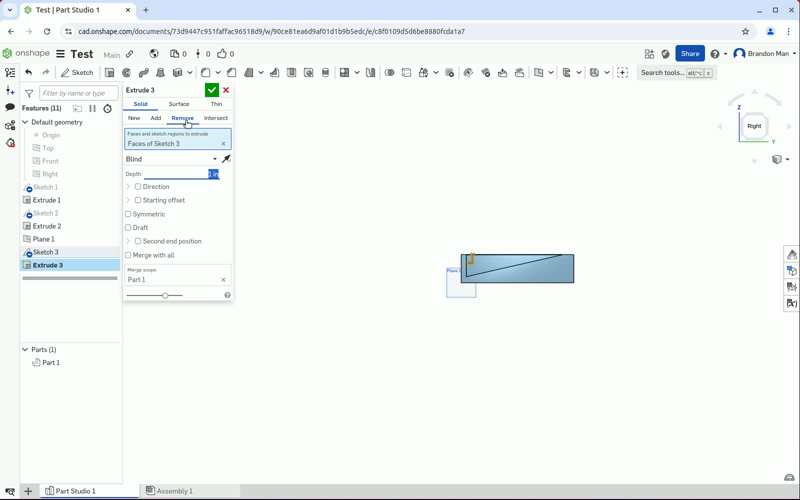
text(0.481)
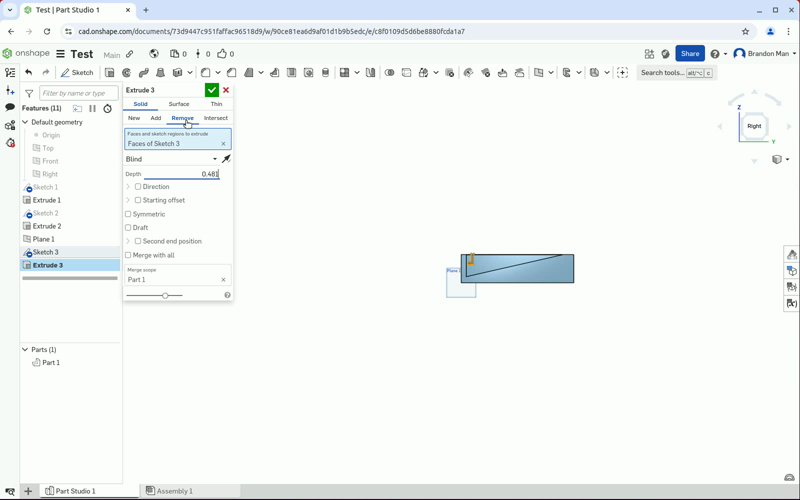
key(tab, 6)
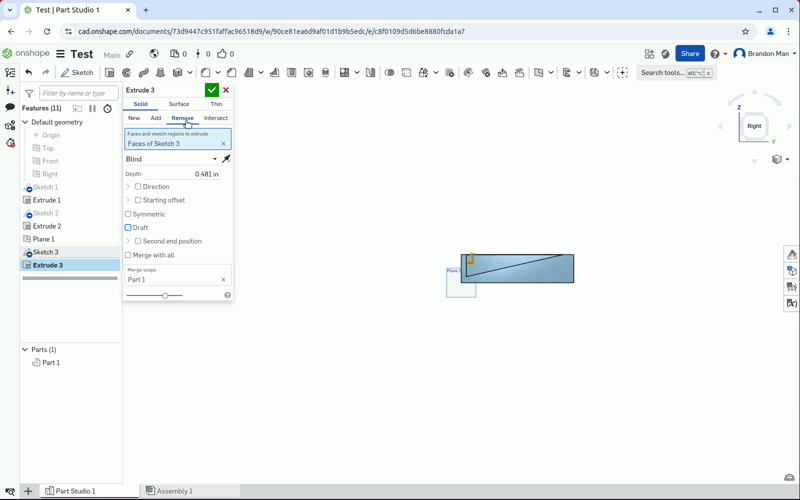
key(space)
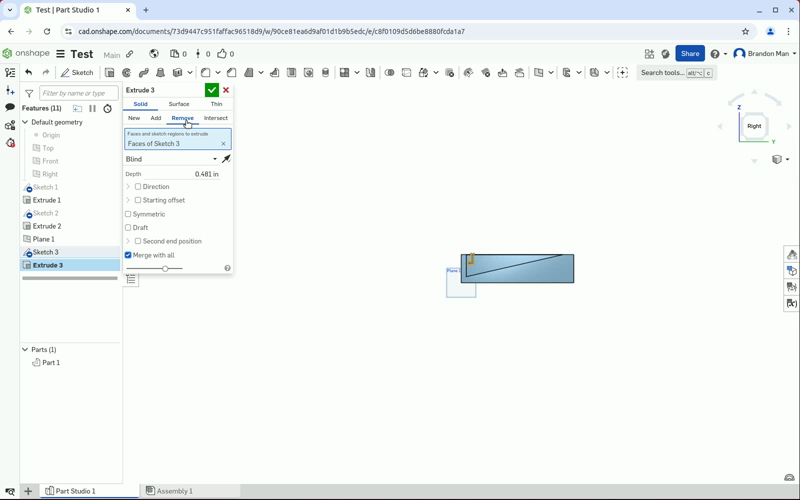
key(enter)
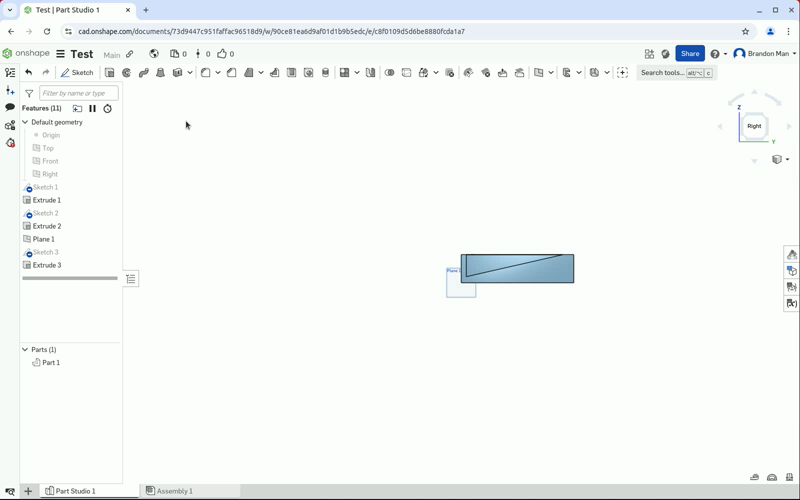
key(shift+h)
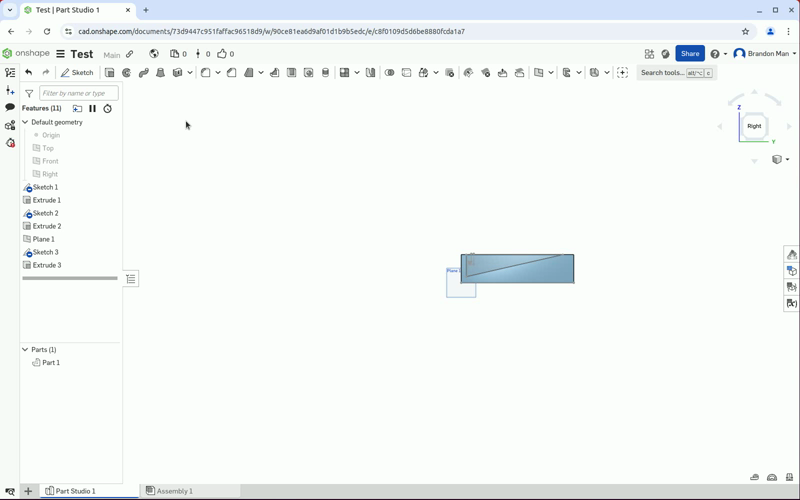
key(shift+h)
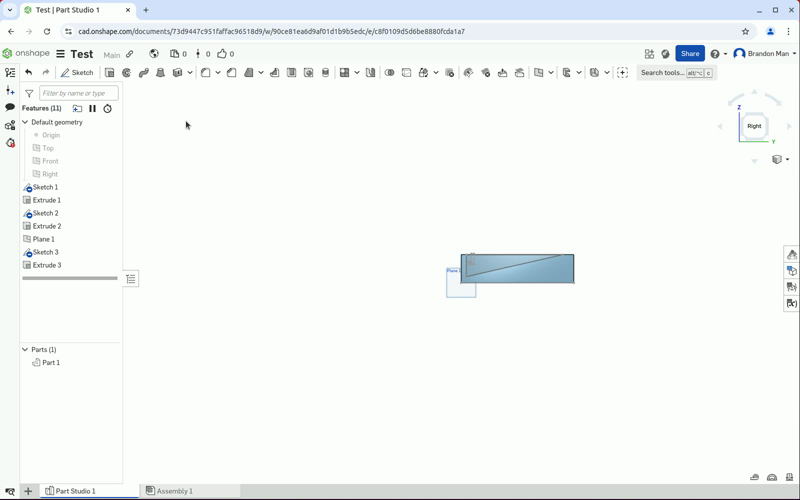
key(shift+7)
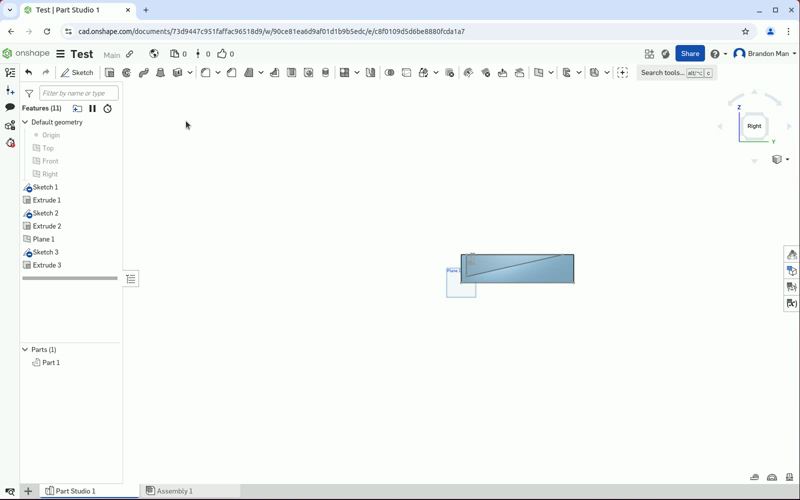
key(right, 2)
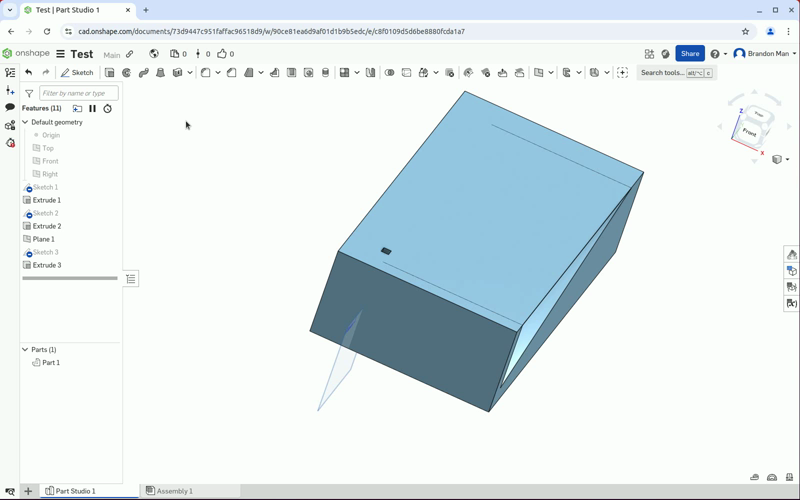
key(down, 2)
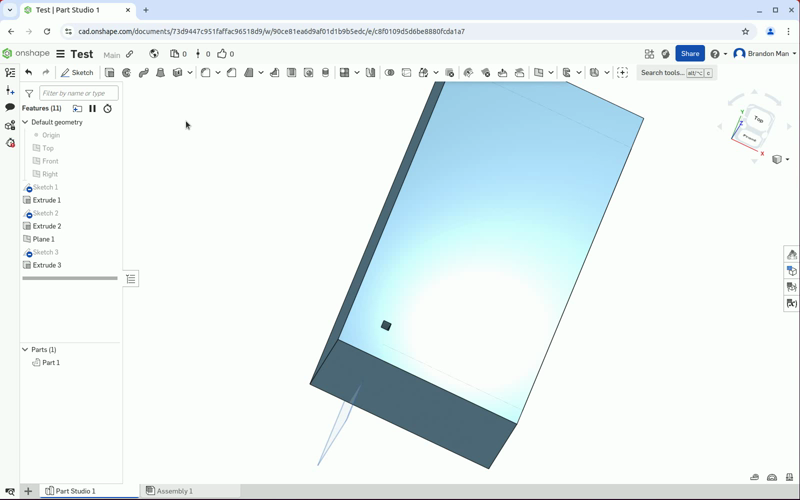
key(up, 2)
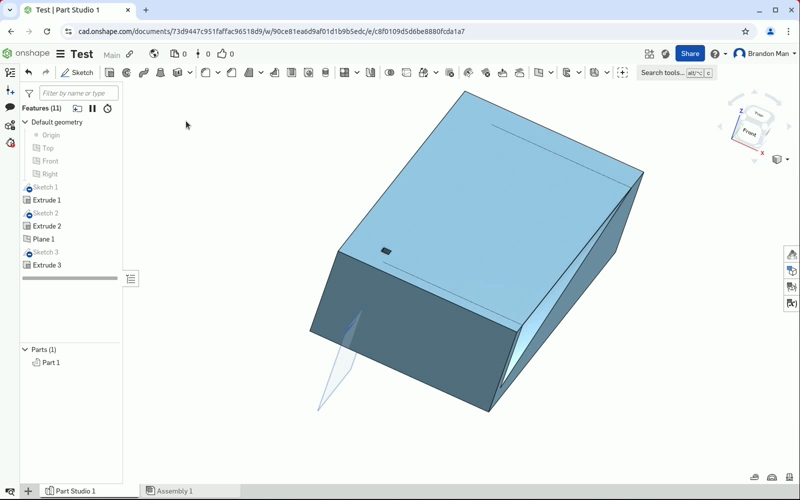
key(left, 2)
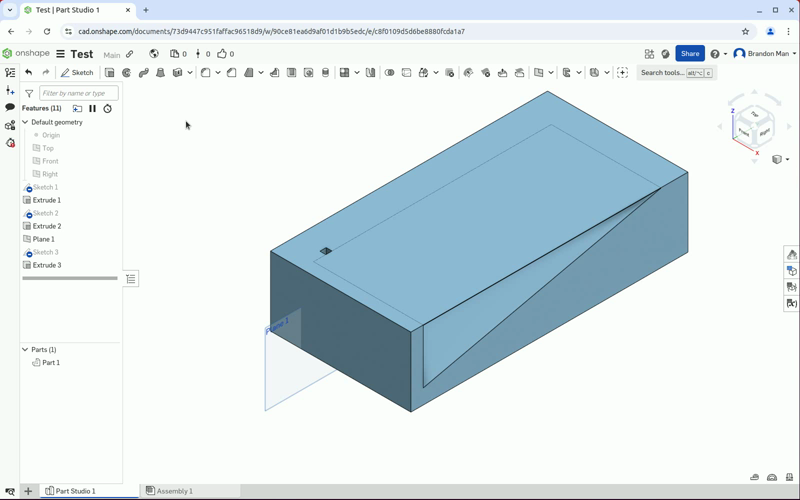
mouse_move(73, 189)
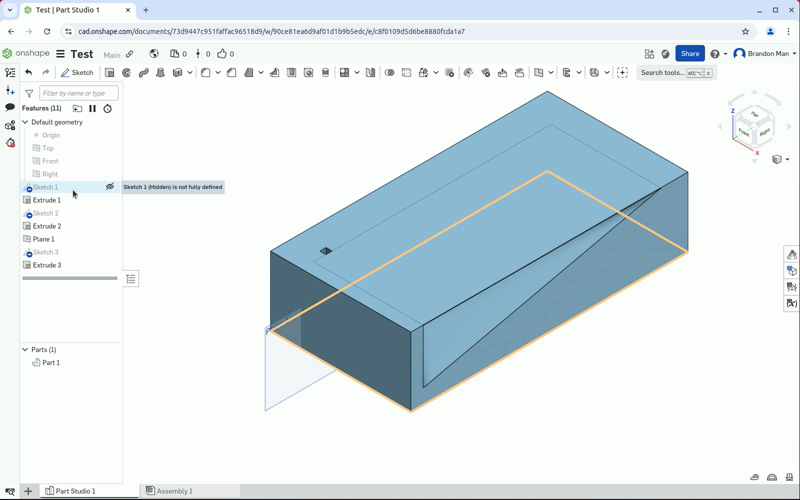
click(73, 189)